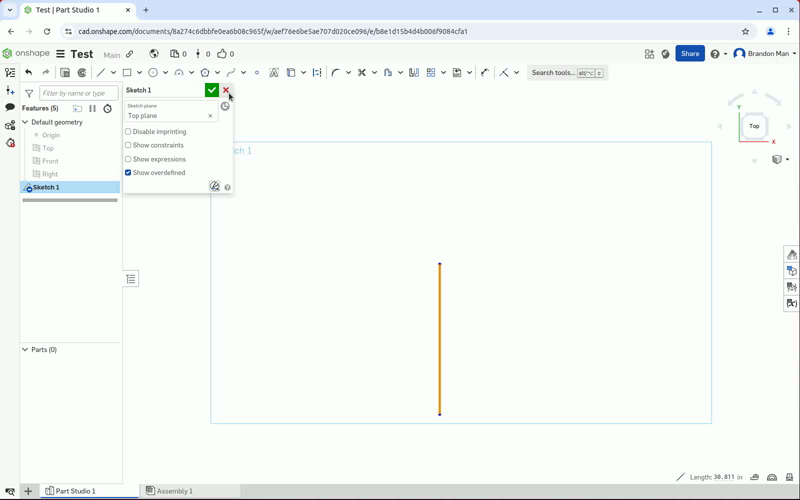
key(shift+h)
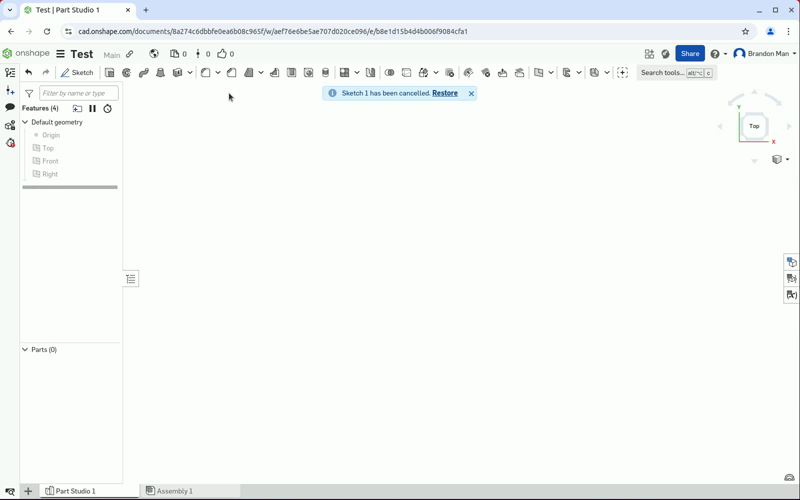
mouse_move(73, 352)
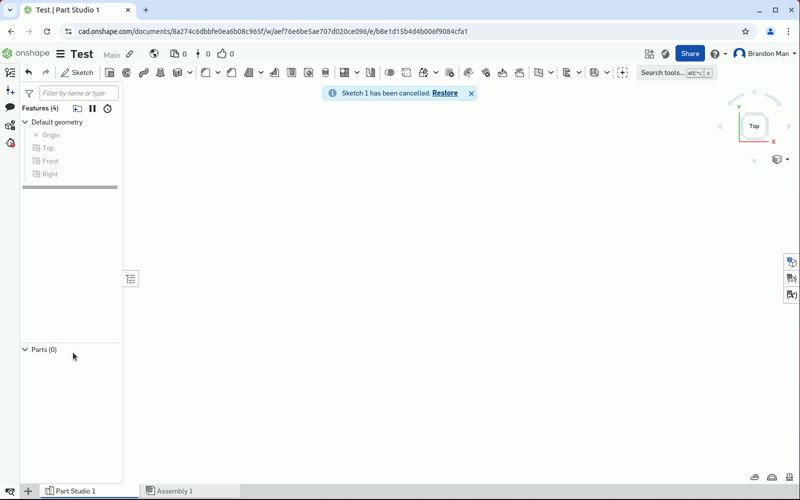
key(y)
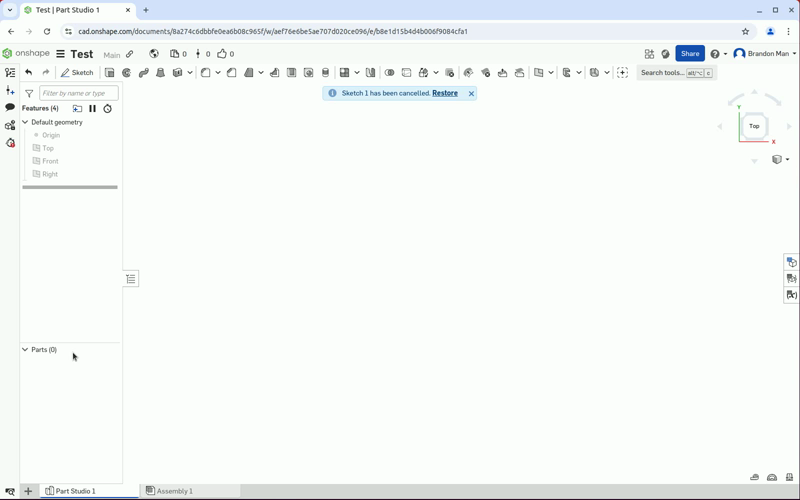
key(shift+p)
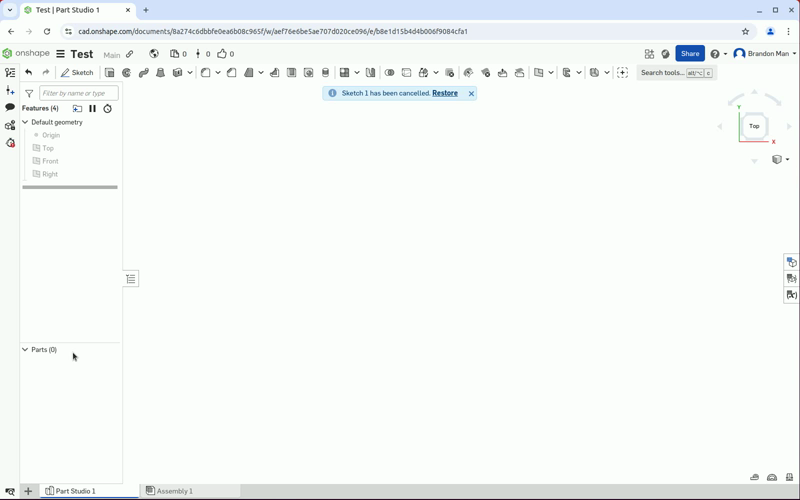
key(space)
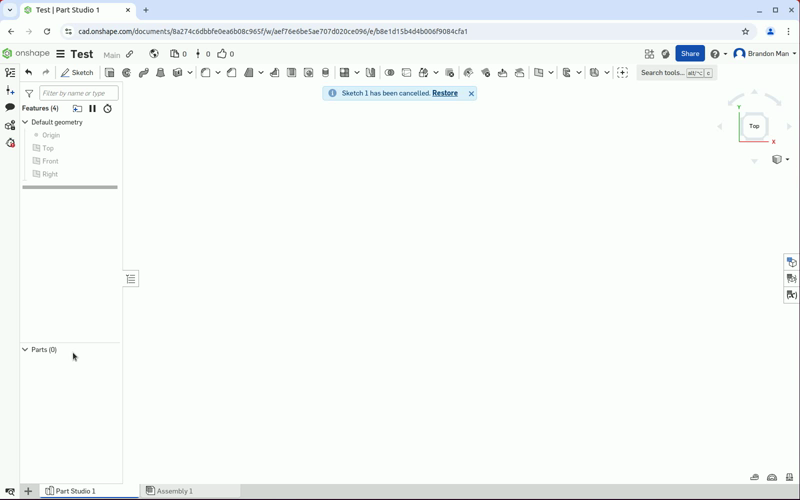
key_down(shift)
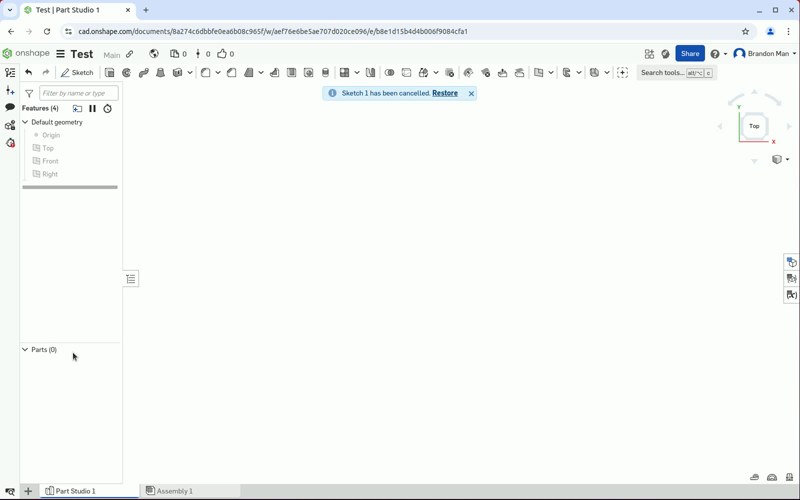
key(up)
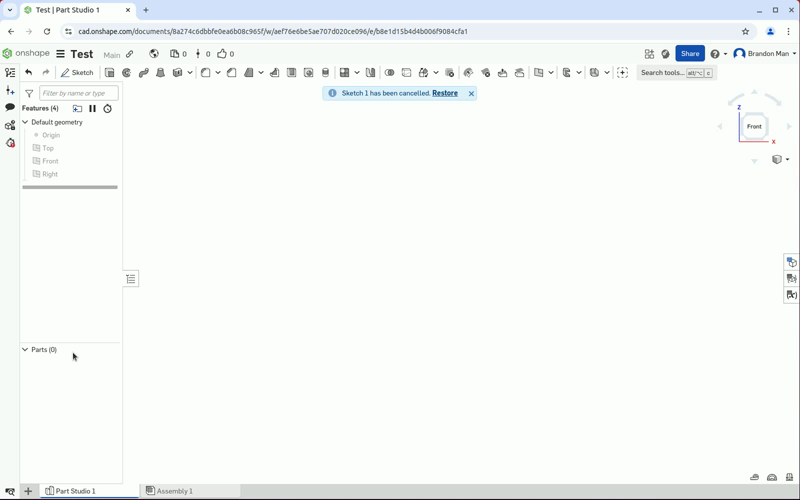
key_up(shift)
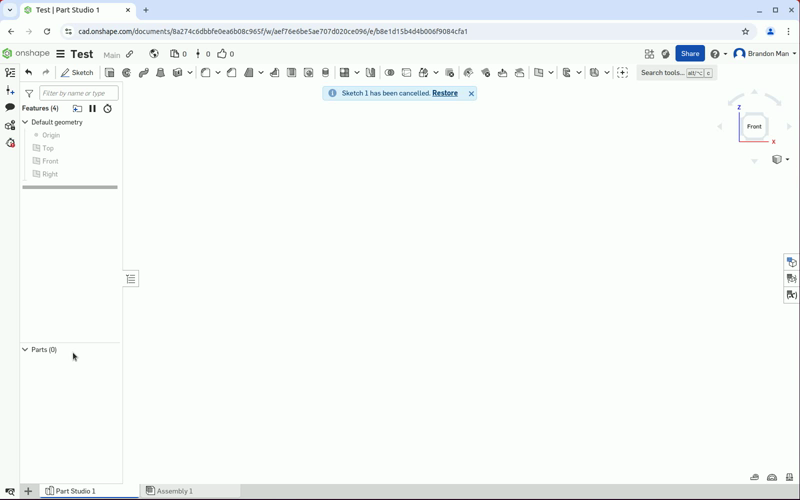
mouse_move(73, 352)
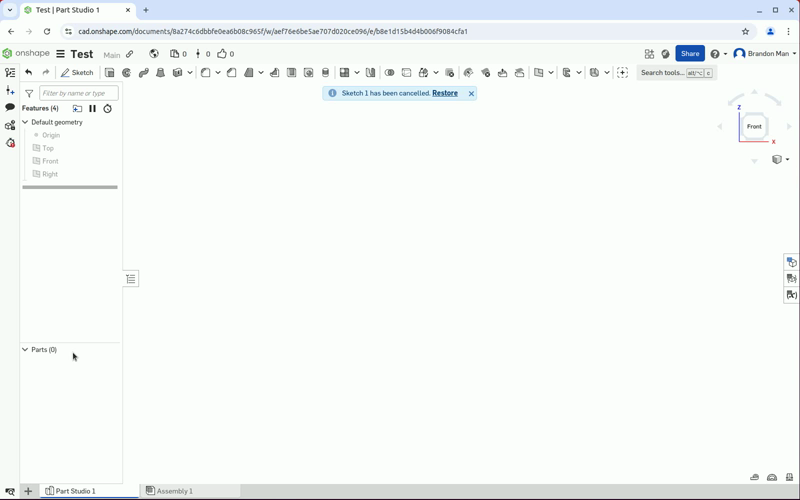
key(shift+y)
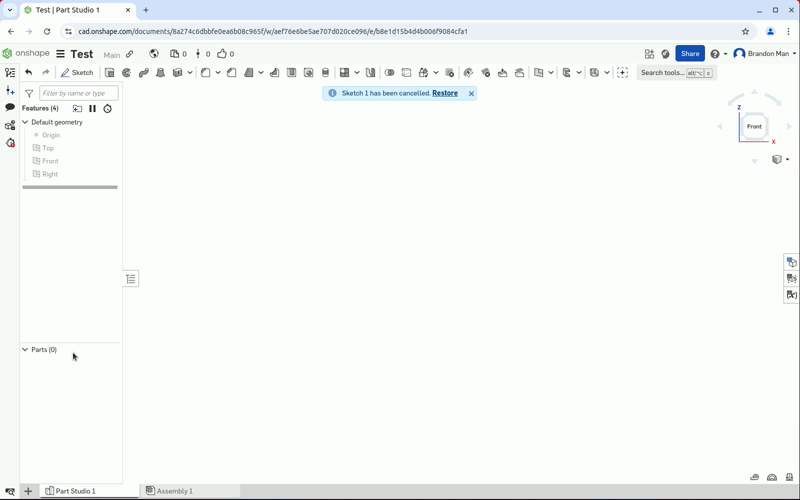
key(shift+s)
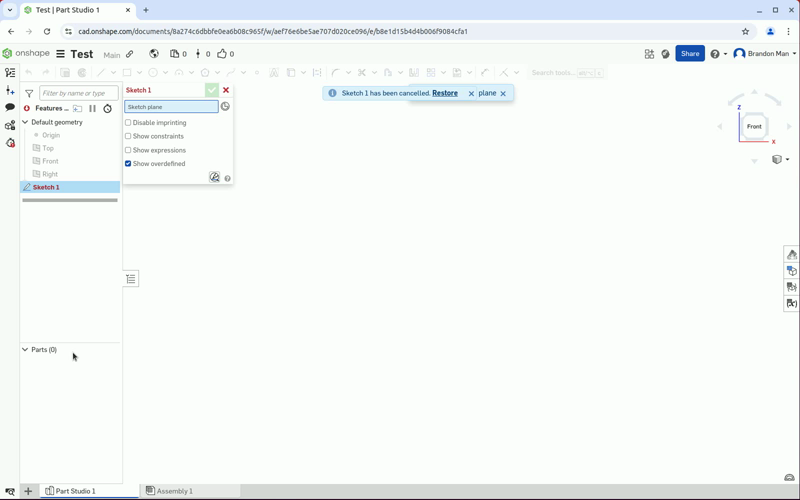
mouse_move(73, 163)
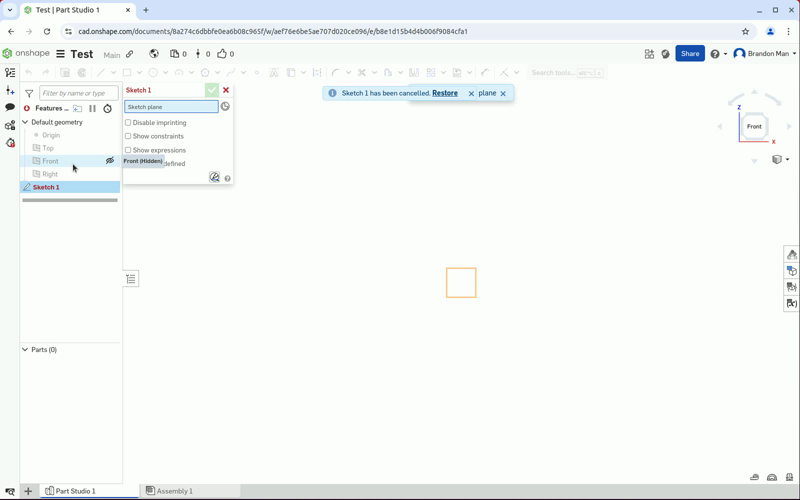
click(73, 163)
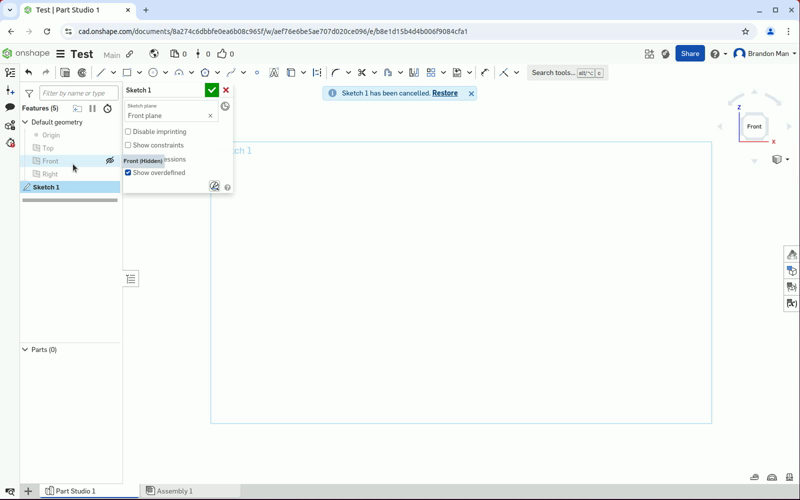
mouse_move(73, 352)
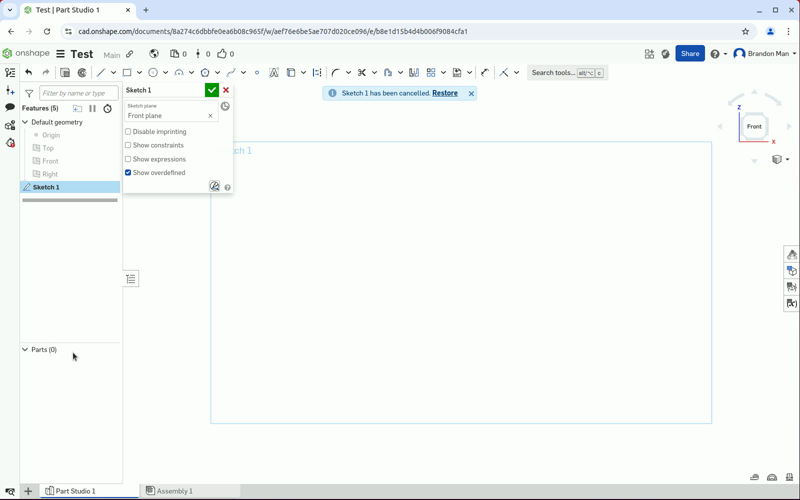
key(y)
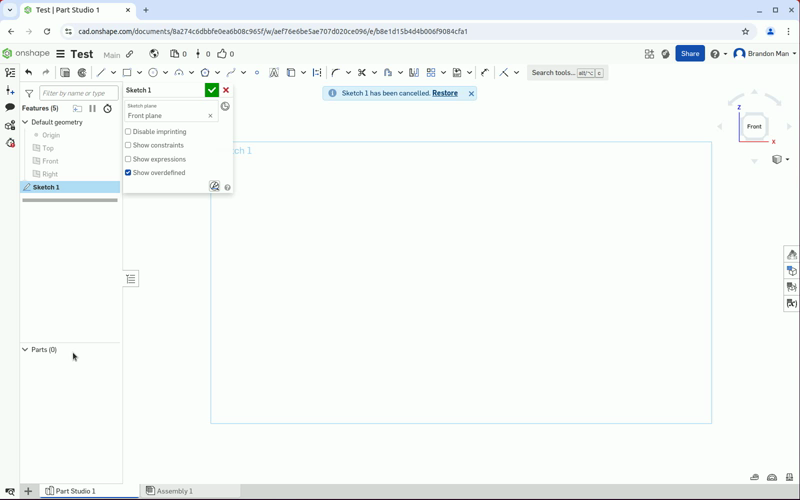
key(l)
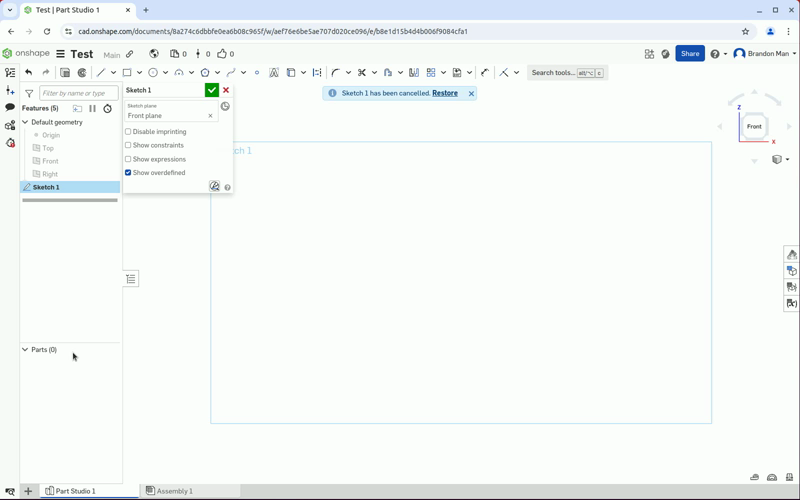
key_down(shift)
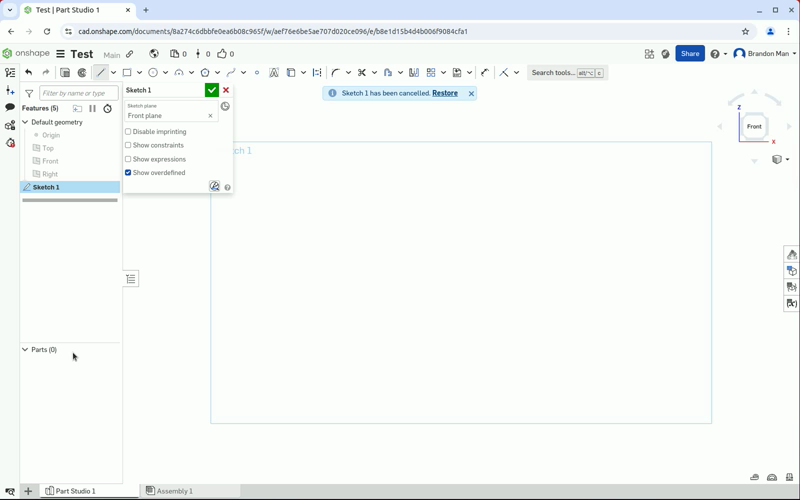
mouse_move(460, 282)
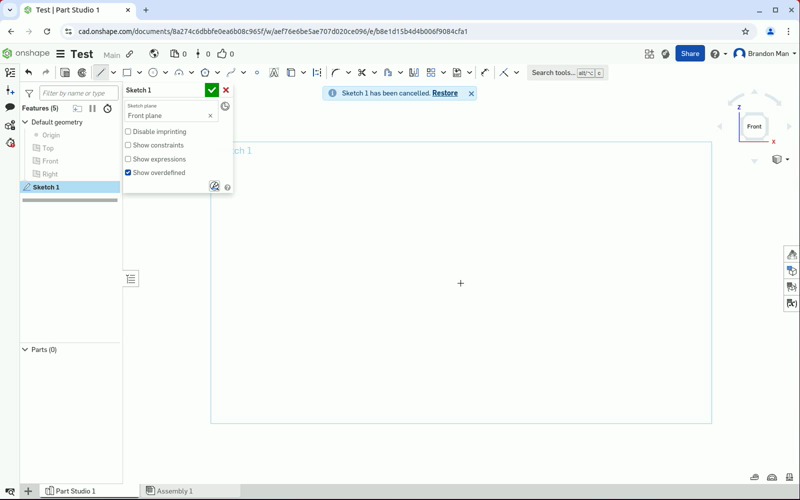
click(460, 282)
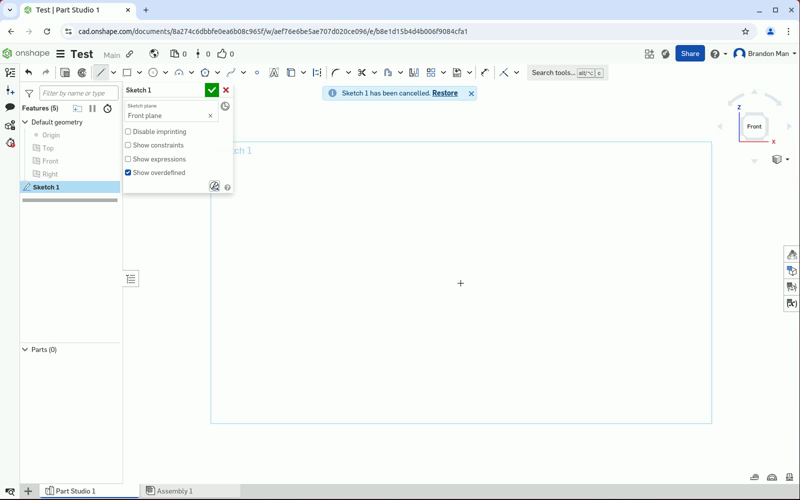
key_up(shift)
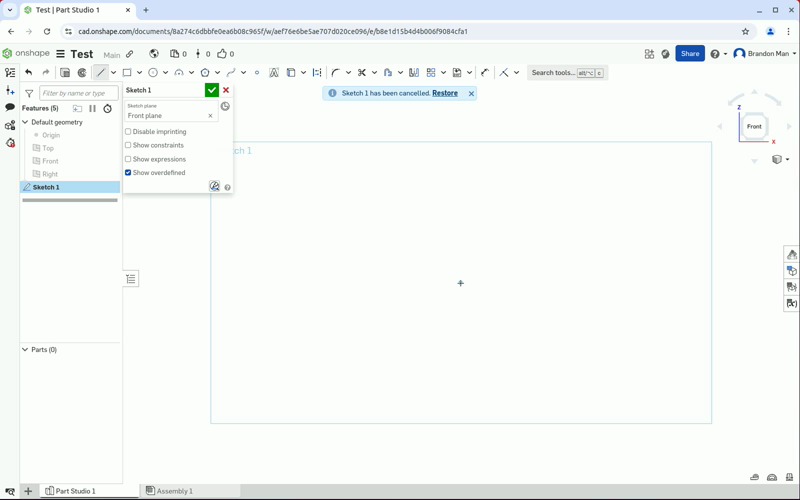
key_down(shift)
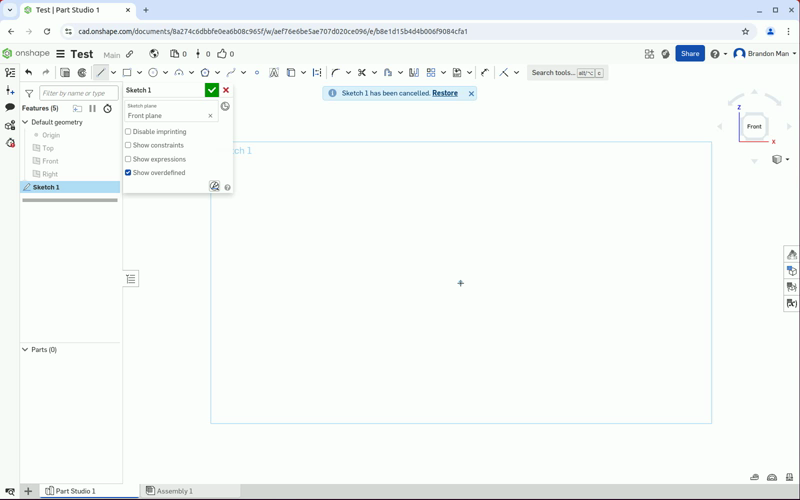
mouse_move(573, 282)
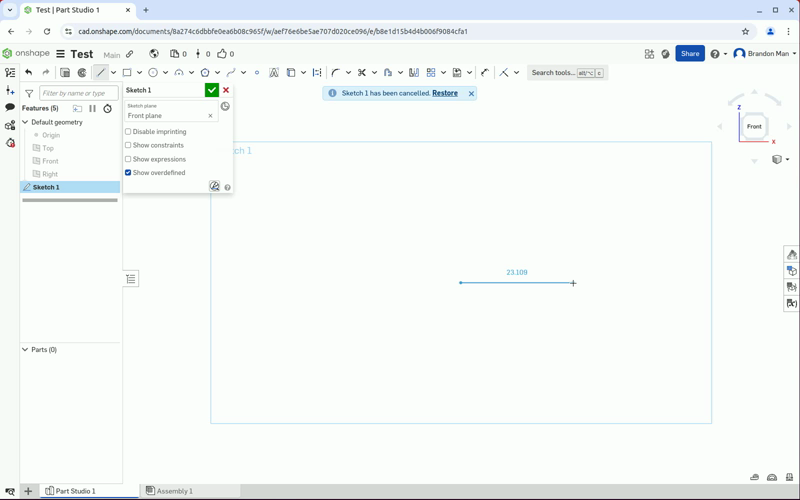
click(573, 282)
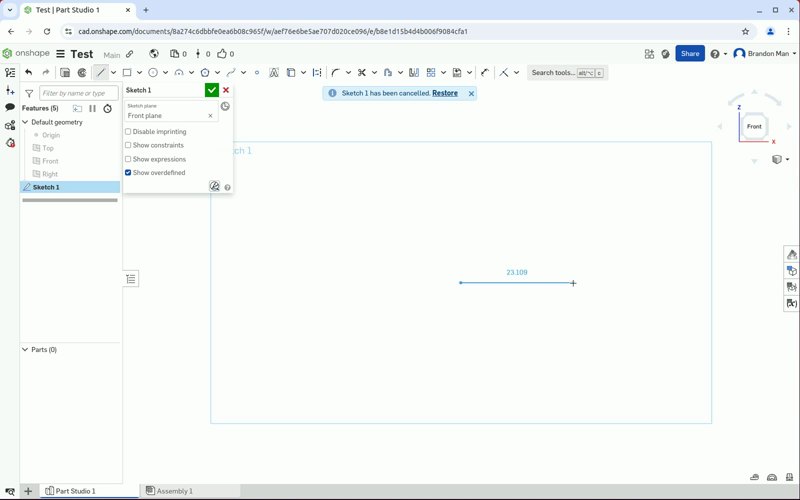
key_up(shift)
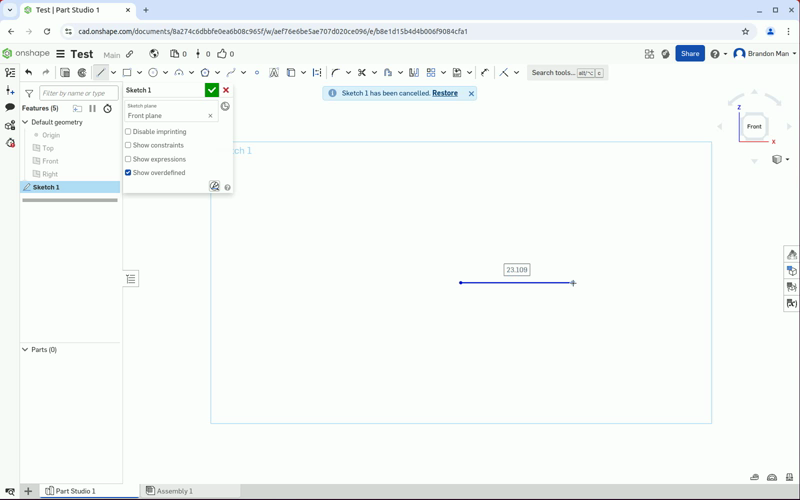
key_down(shift)
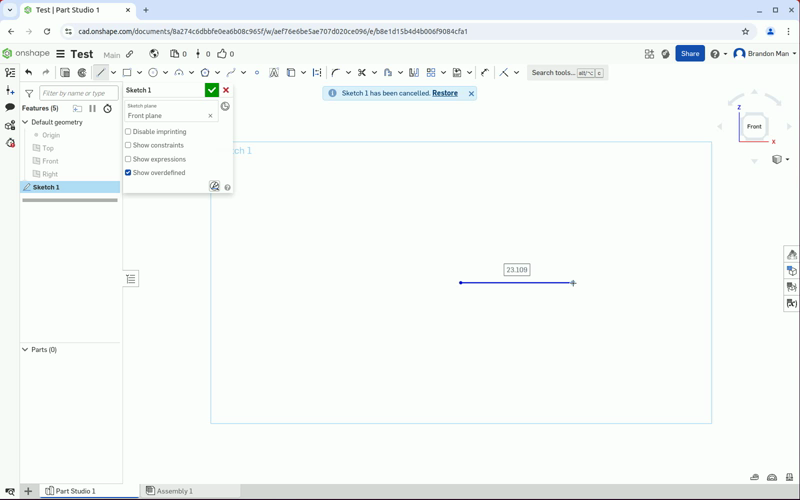
mouse_move(589, 282)
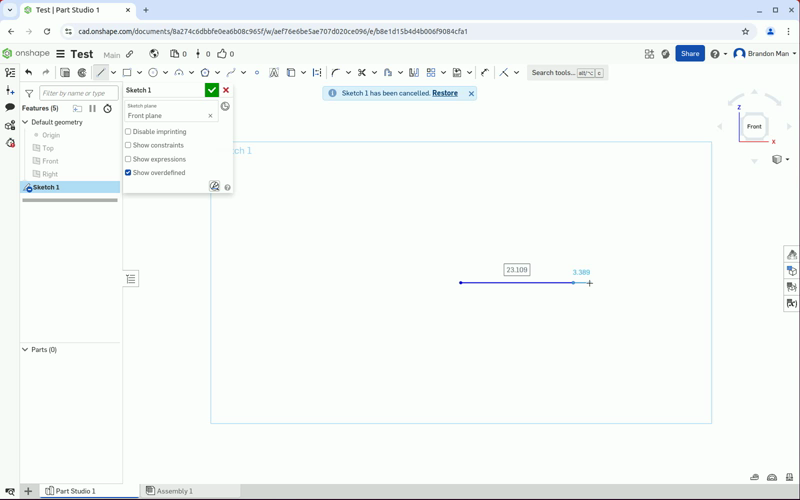
mouse_move(573, 254)
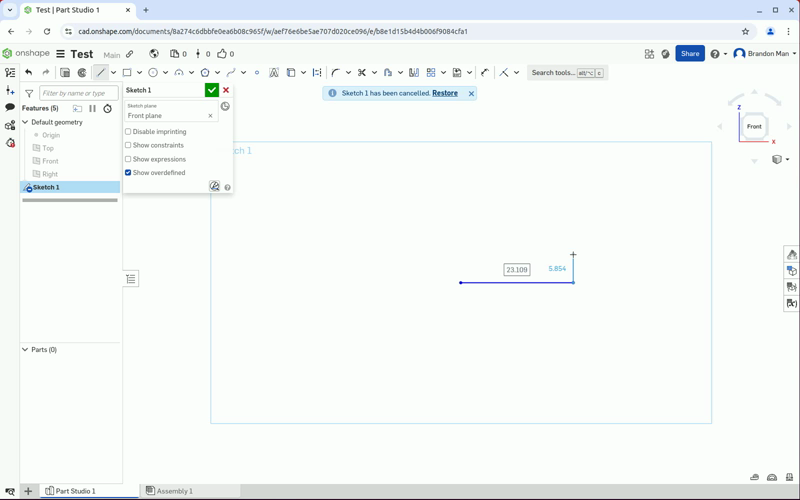
click(573, 254)
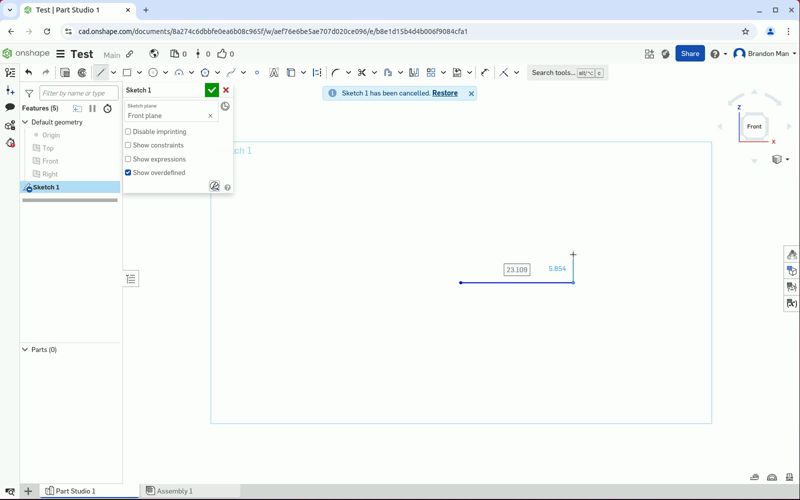
key_up(shift)
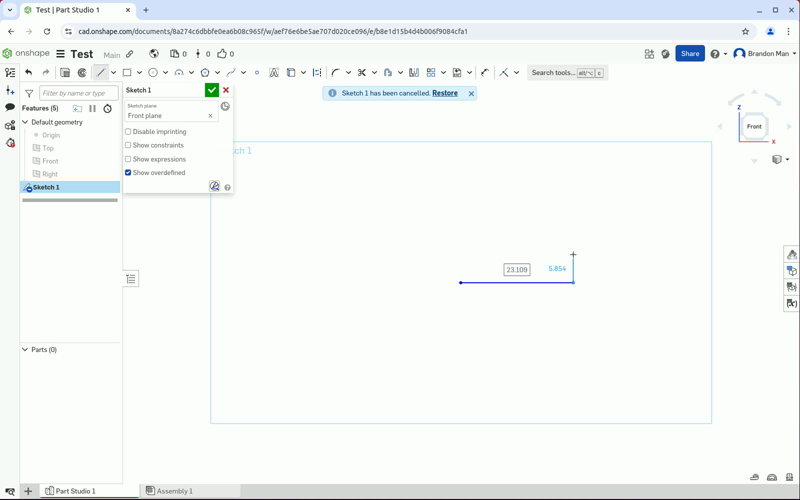
key_down(shift)
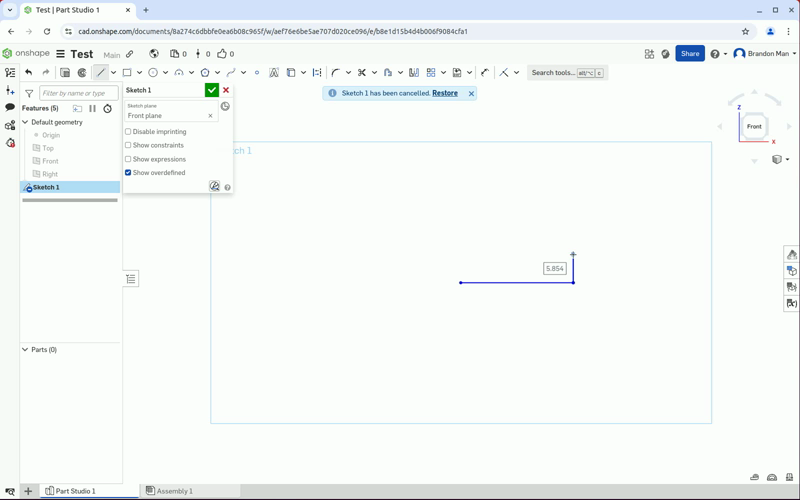
mouse_move(589, 254)
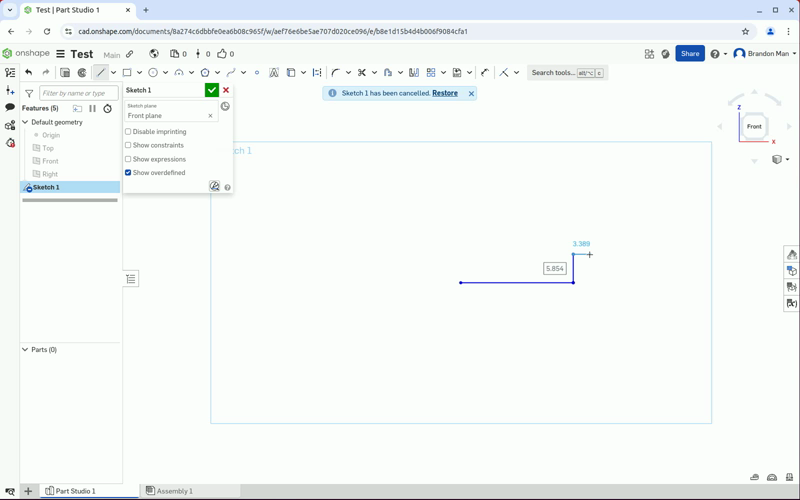
mouse_move(544, 213)
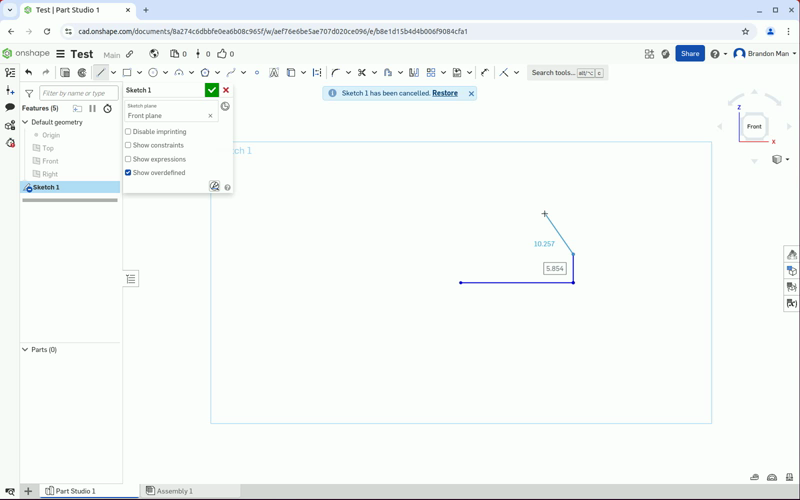
click(544, 213)
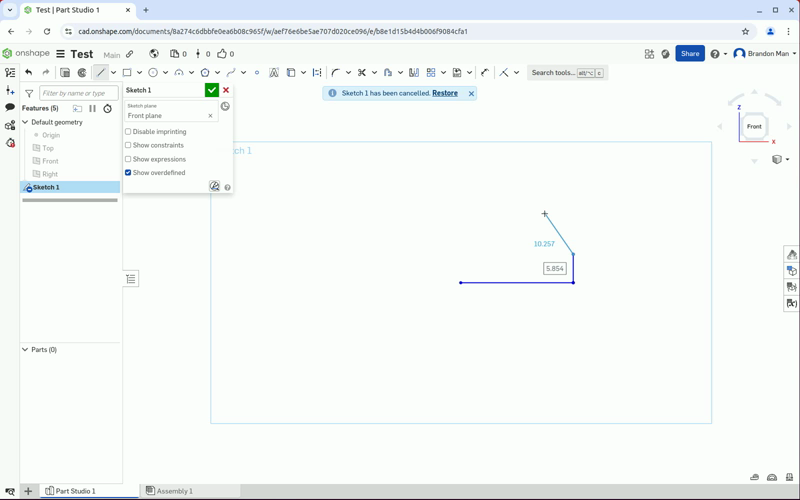
key_up(shift)
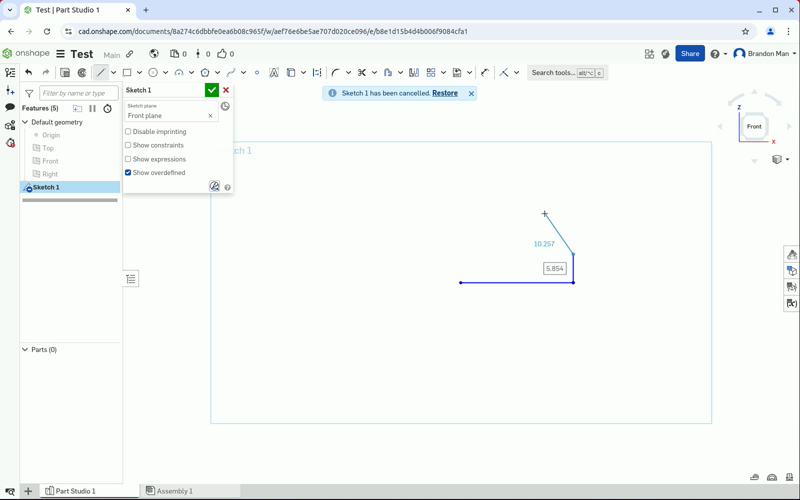
key_down(shift)
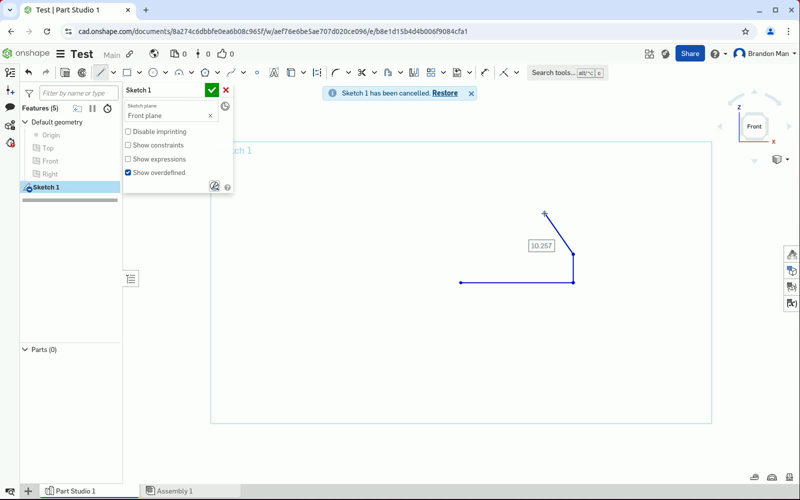
mouse_move(460, 213)
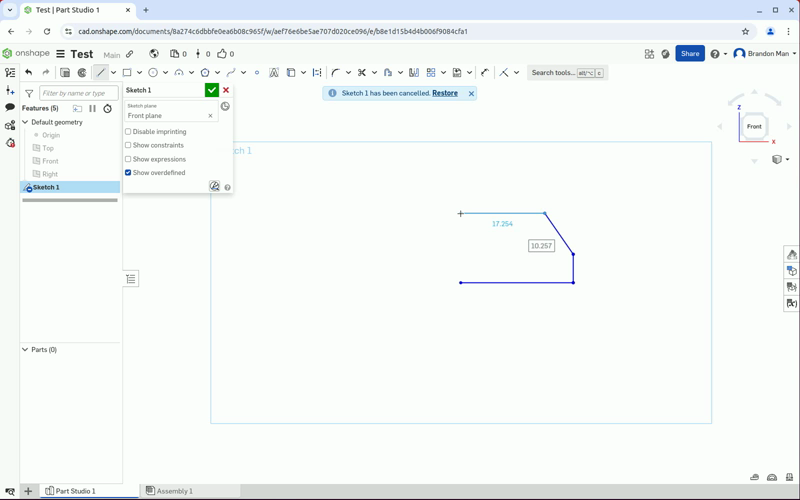
click(460, 213)
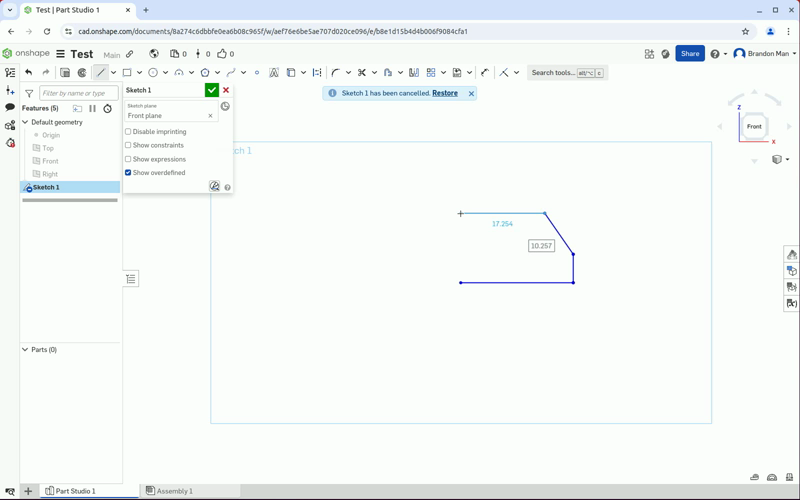
key_up(shift)
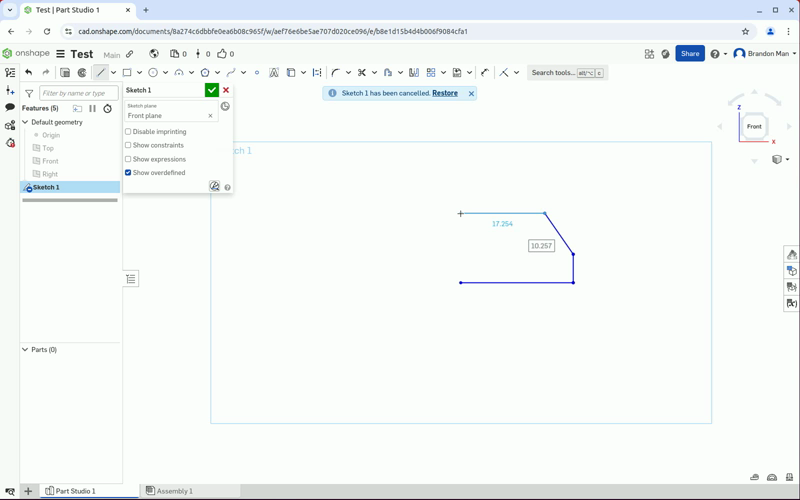
key_down(shift)
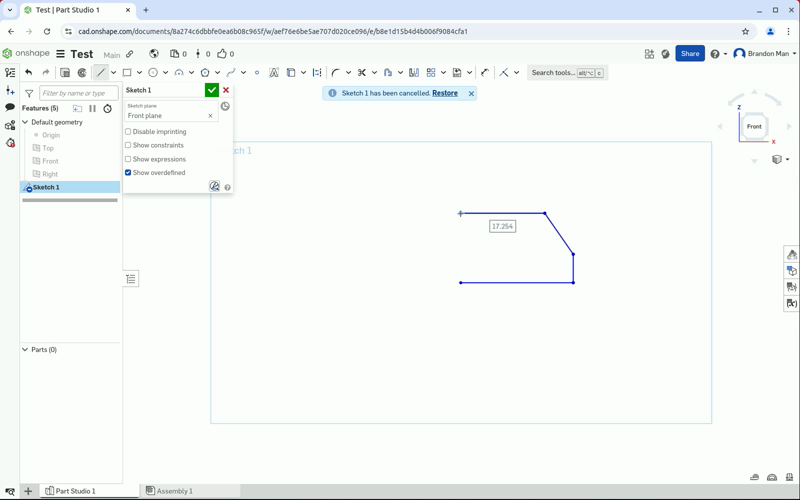
mouse_move(460, 282)
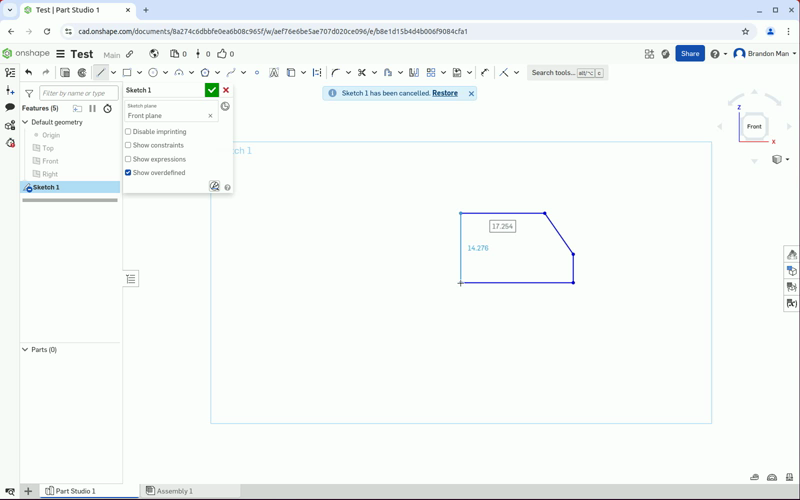
key_up(shift)
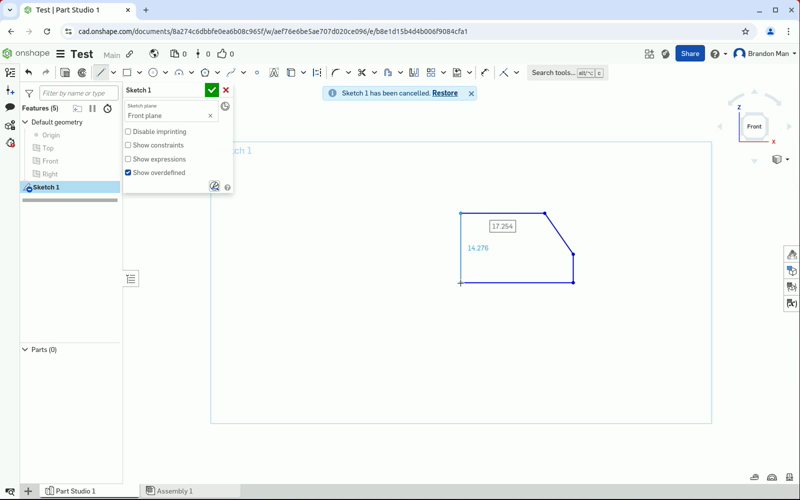
click(460, 282)
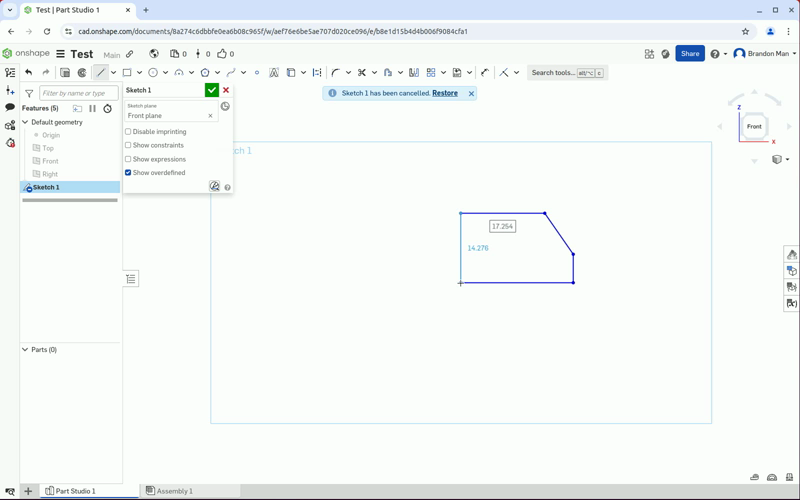
key(esc)
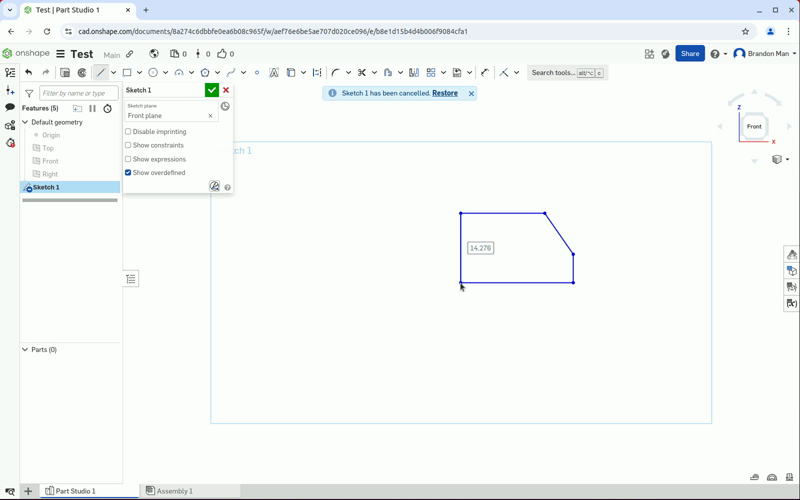
mouse_move(555, 248)
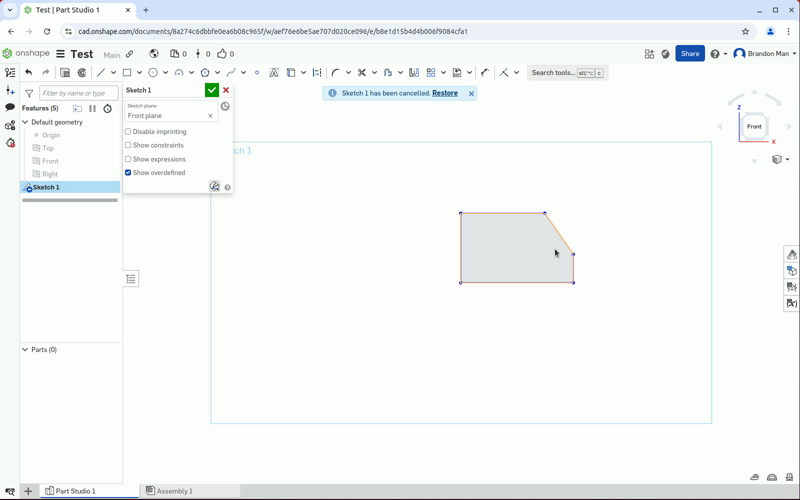
click(555, 248)
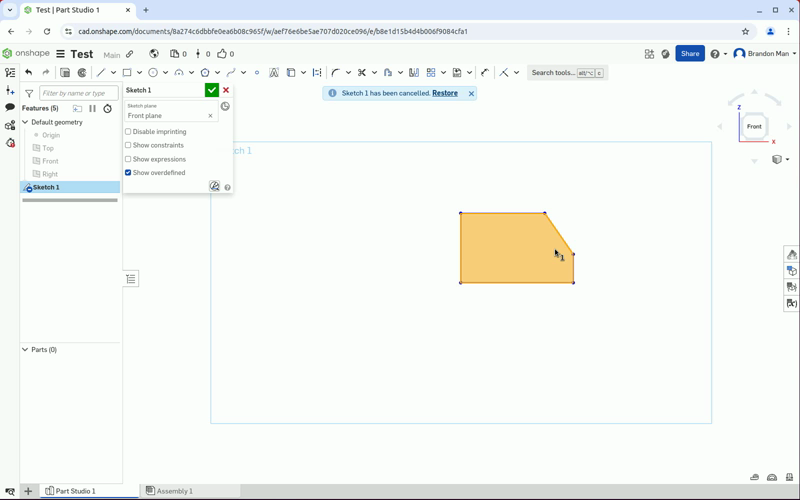
mouse_move(73, 352)
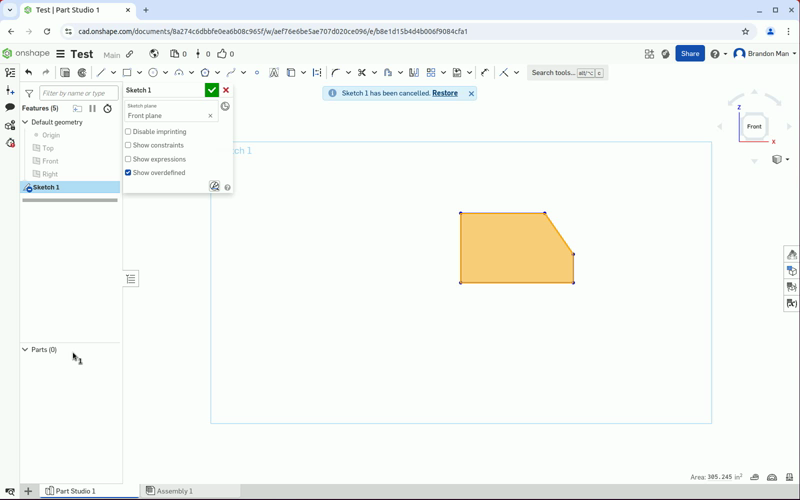
key(shift+y)
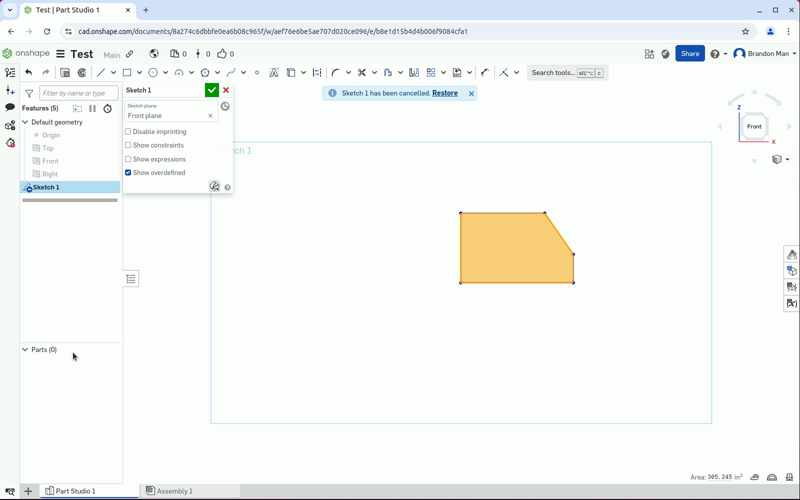
key(shift+e)
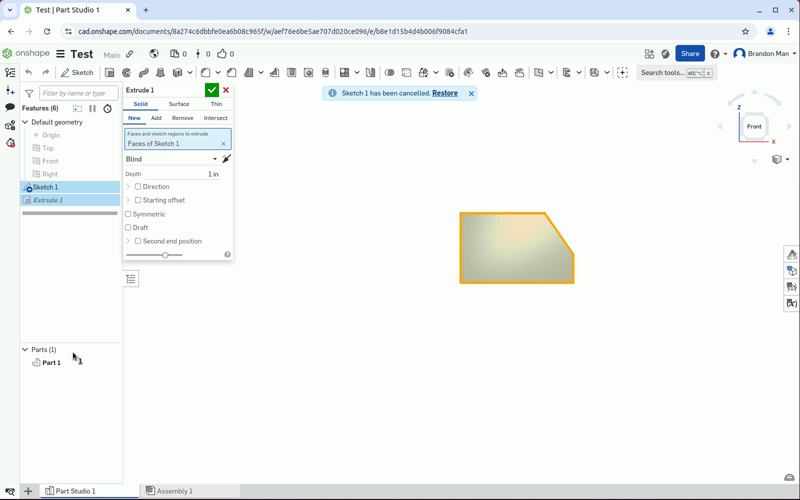
mouse_move(143, 106)
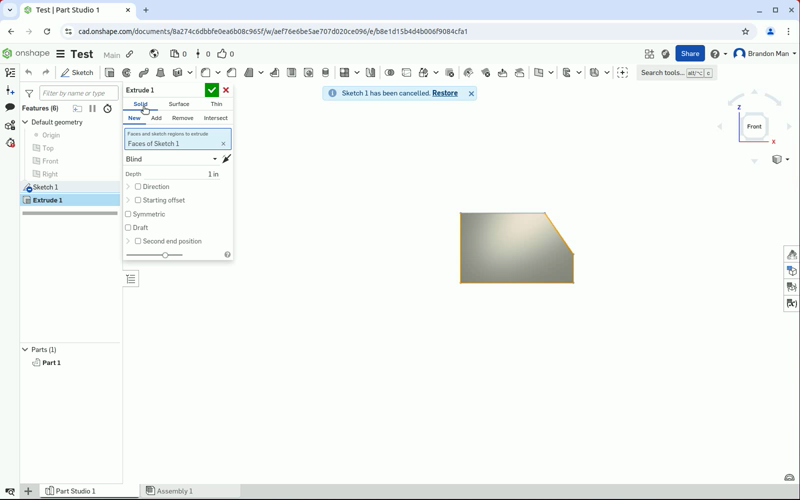
click(143, 106)
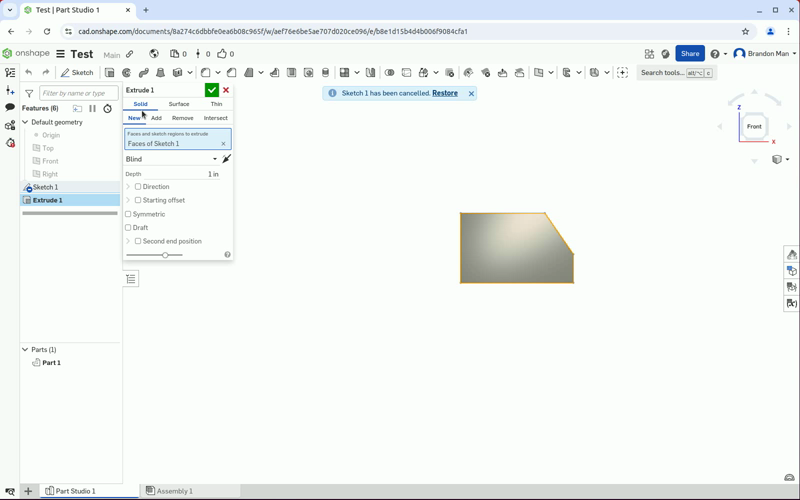
mouse_move(137, 120)
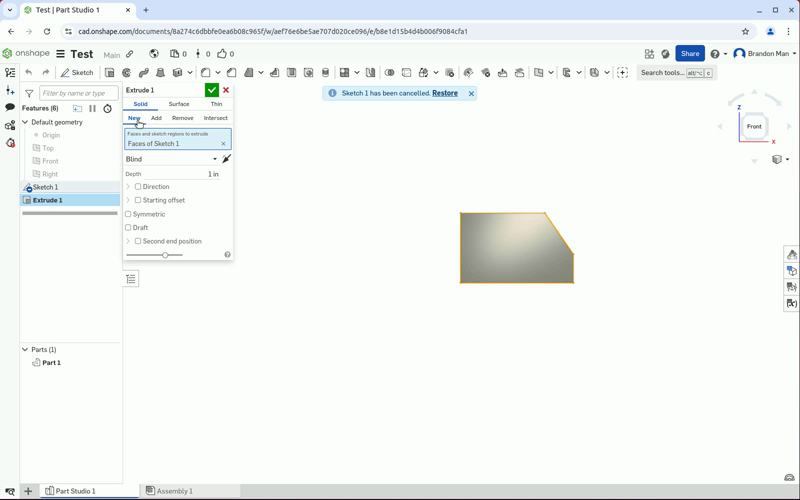
click(137, 120)
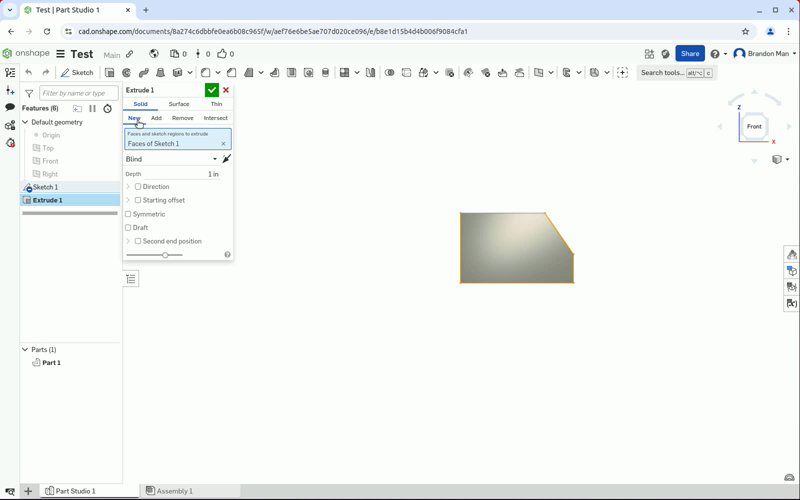
key(tab, 4)
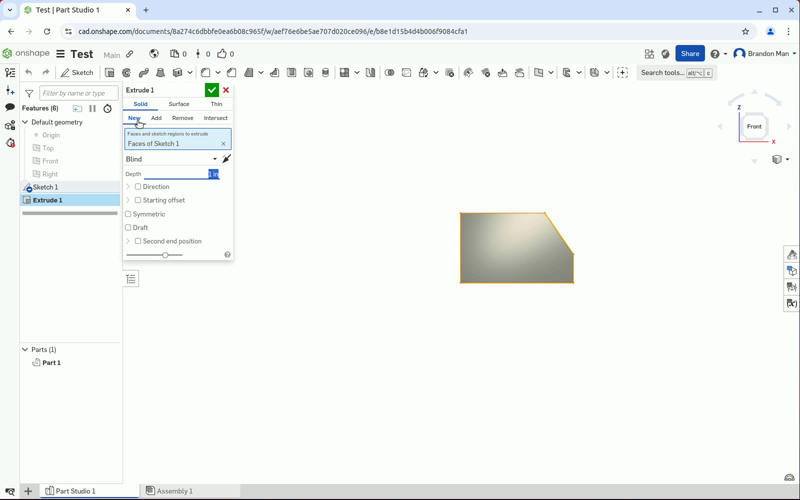
text(-14.443)
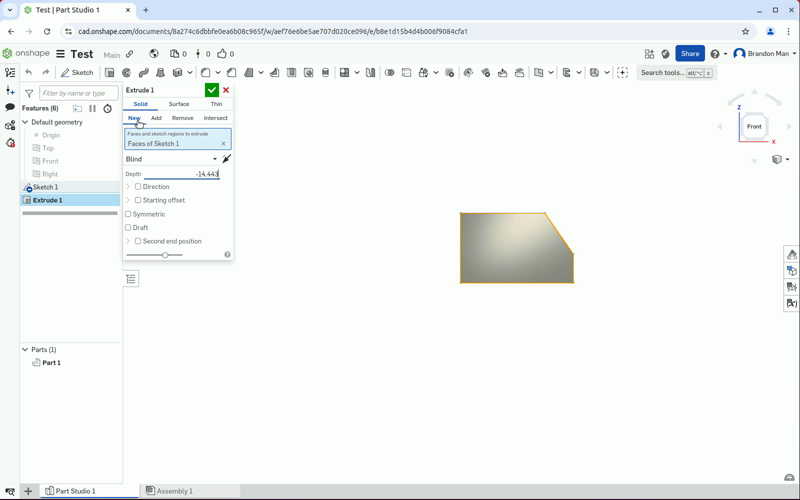
key(enter)
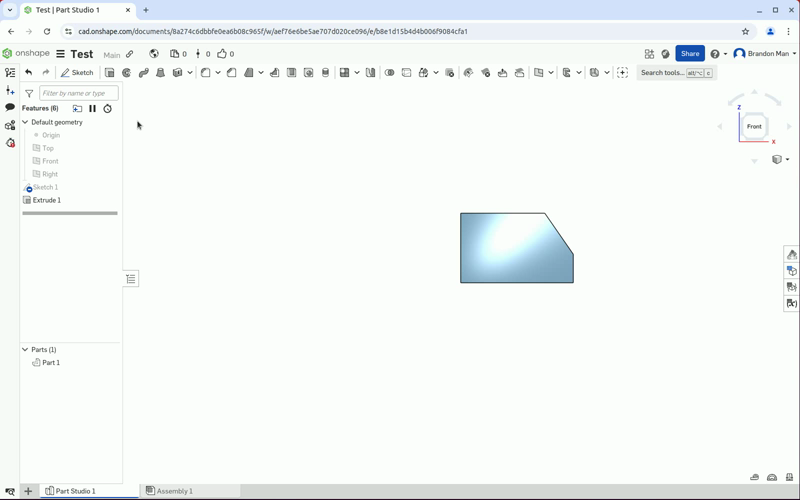
key(shift+h)
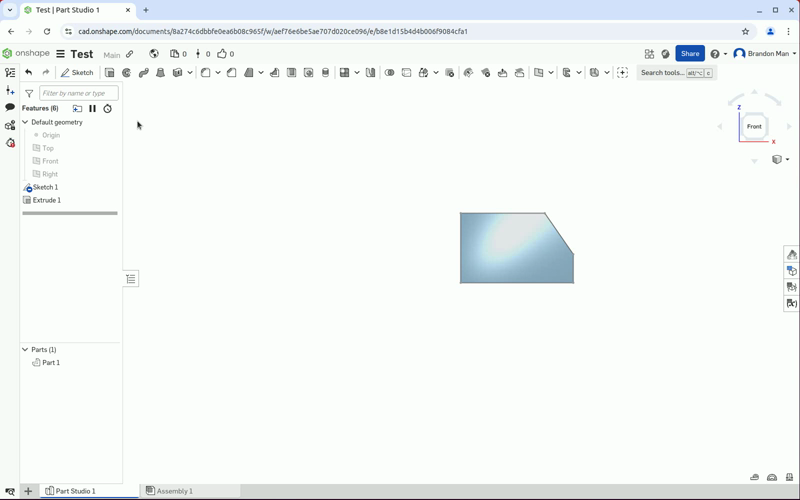
key(shift+h)
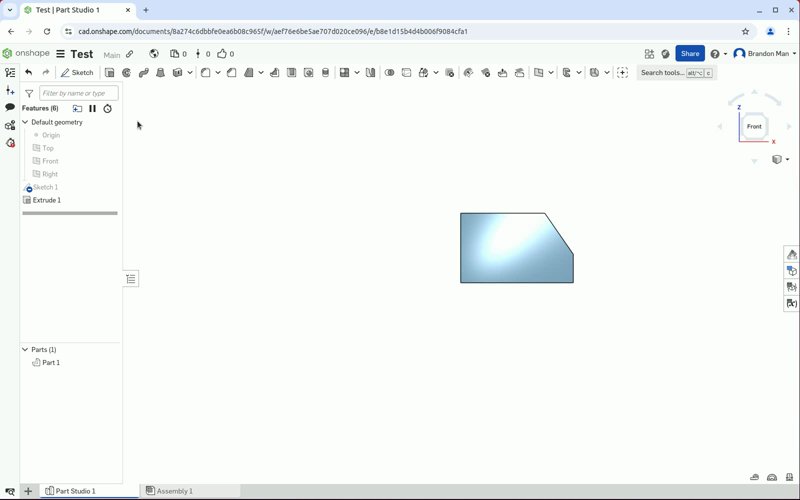
mouse_move(73, 189)
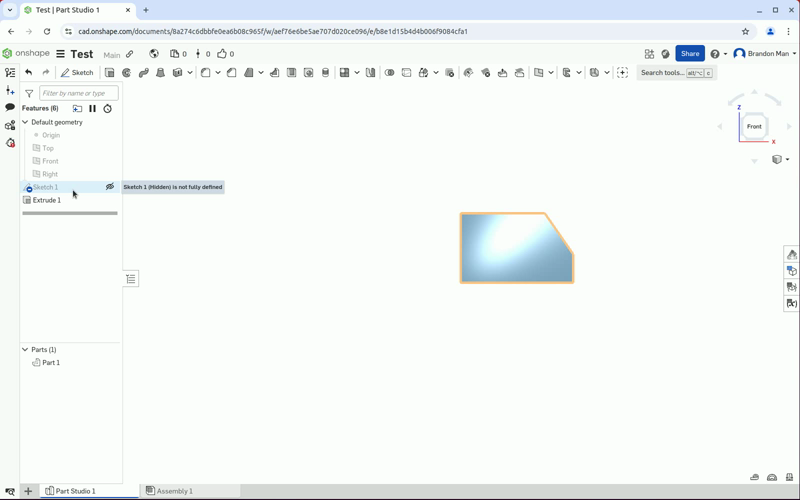
click(73, 189)
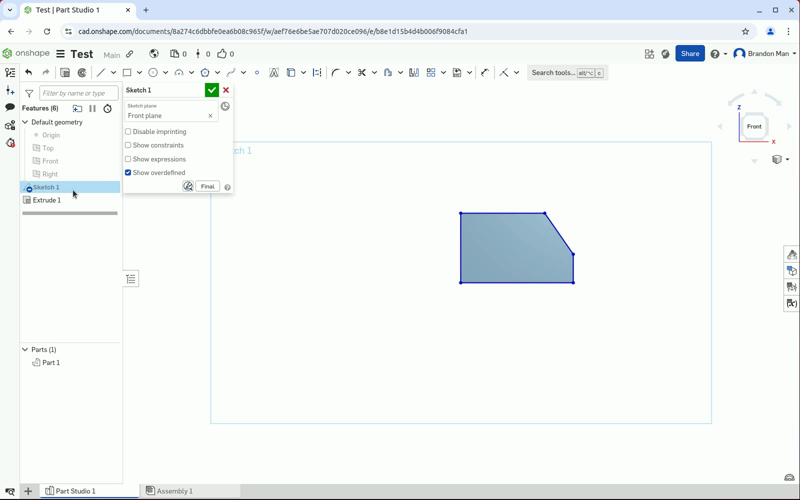
mouse_move(229, 92)
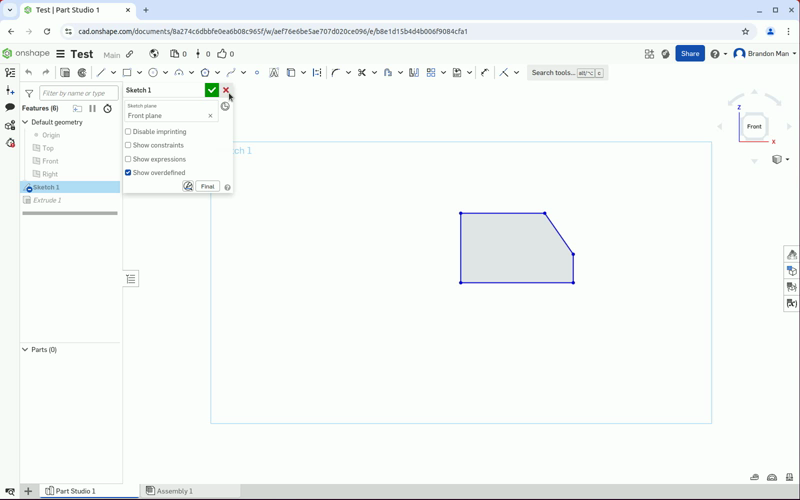
click(229, 92)
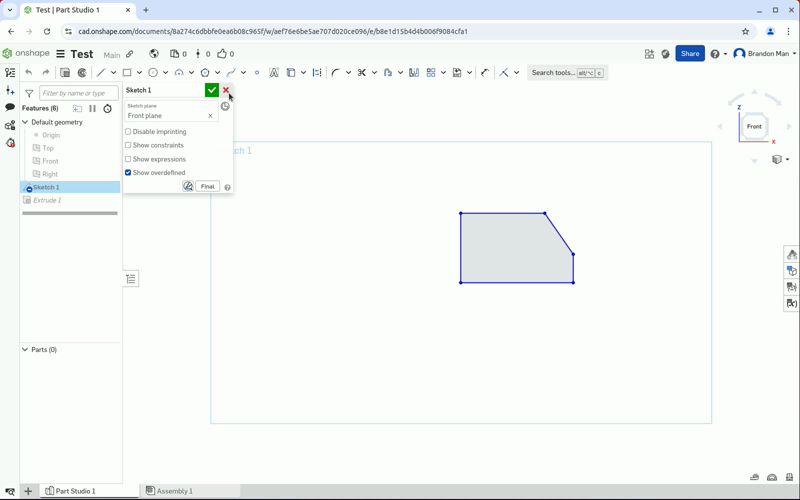
key(shift+s)
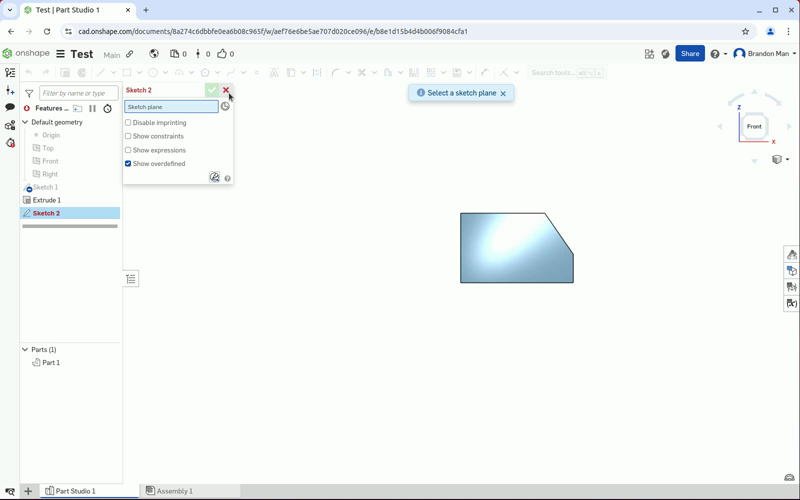
mouse_move(73, 163)
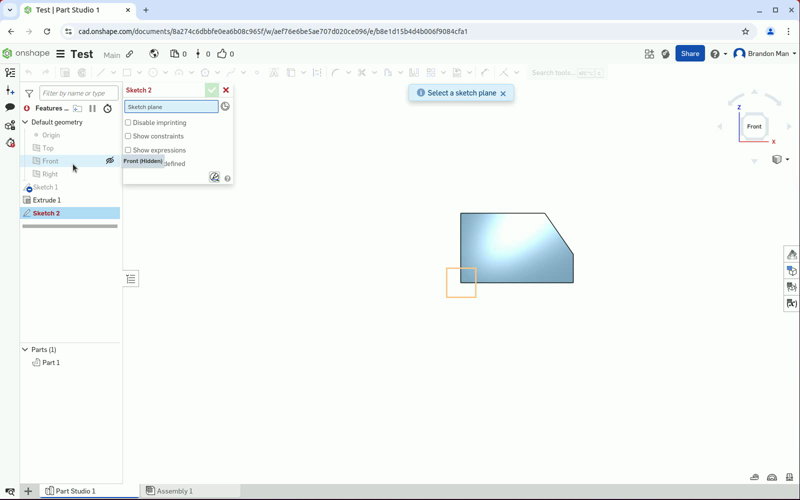
click(73, 163)
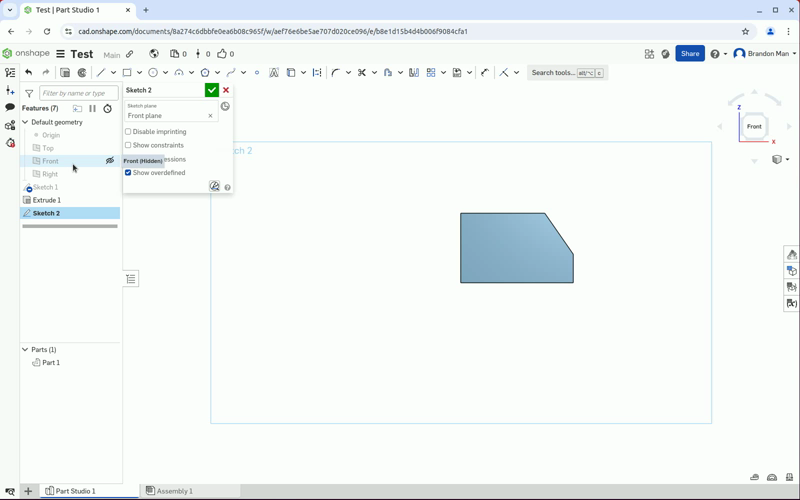
mouse_move(73, 352)
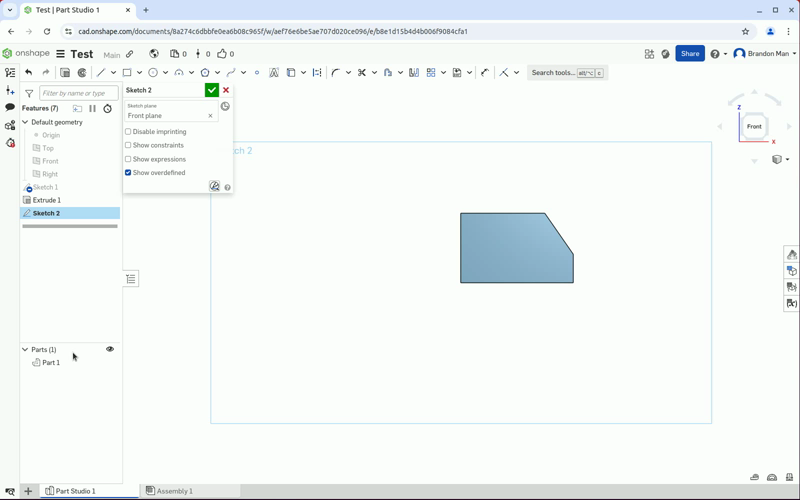
key(y)
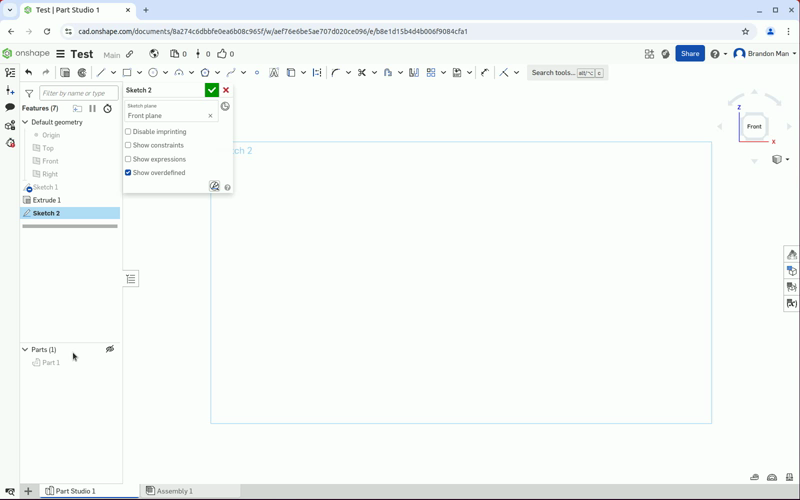
key(l)
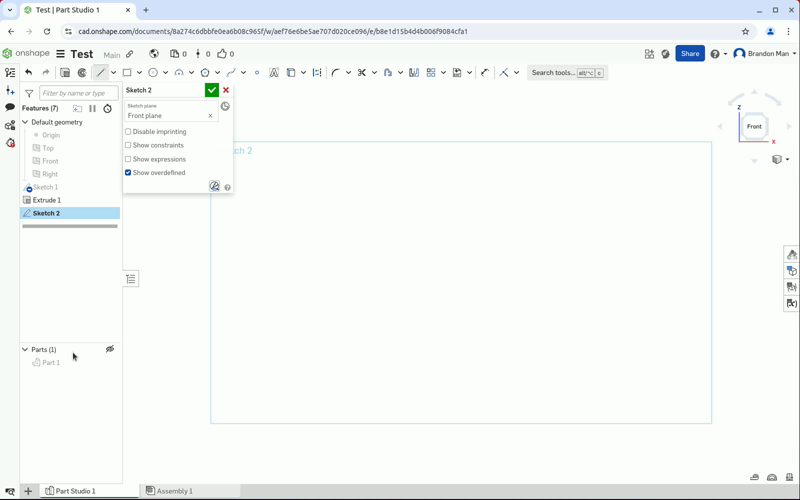
key_down(shift)
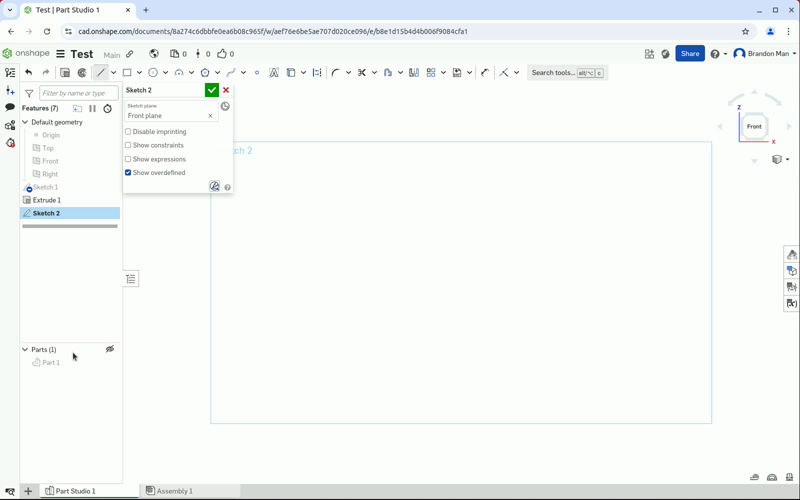
mouse_move(531, 254)
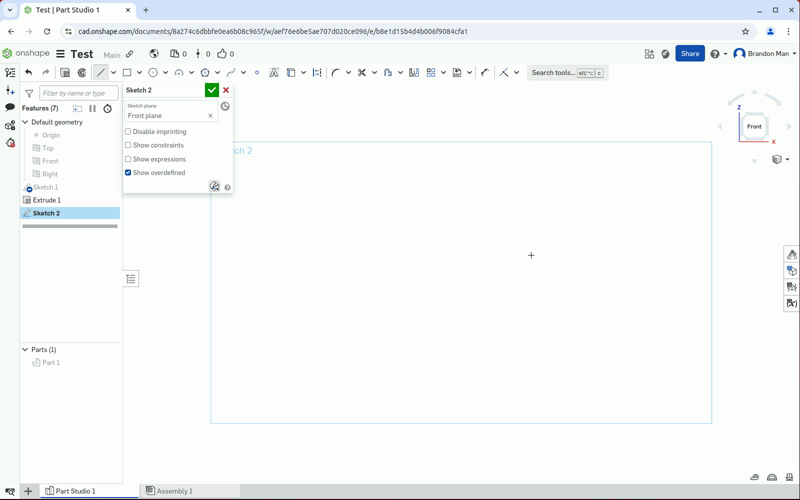
click(531, 254)
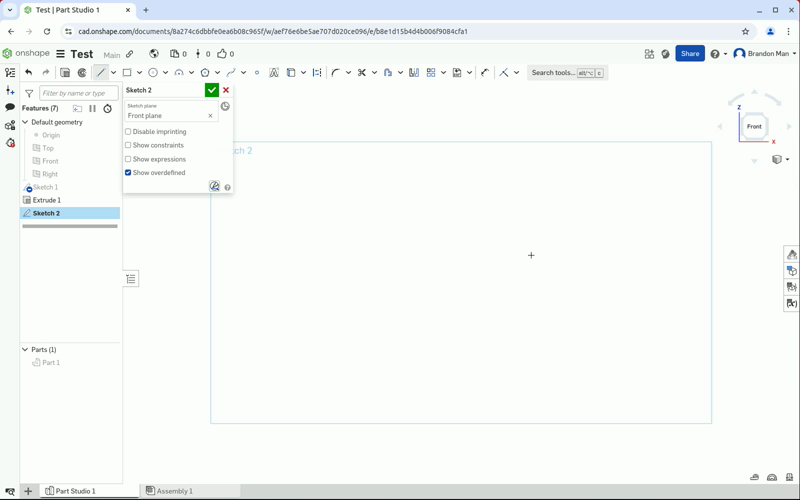
key_up(shift)
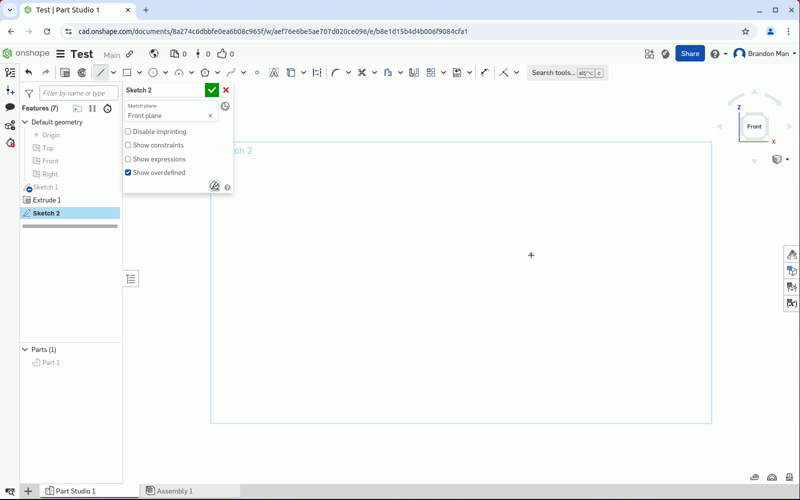
key_down(shift)
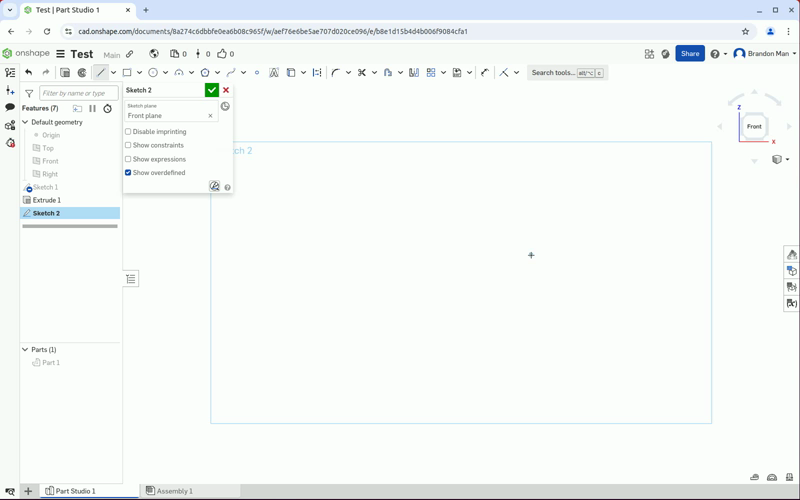
mouse_move(561, 254)
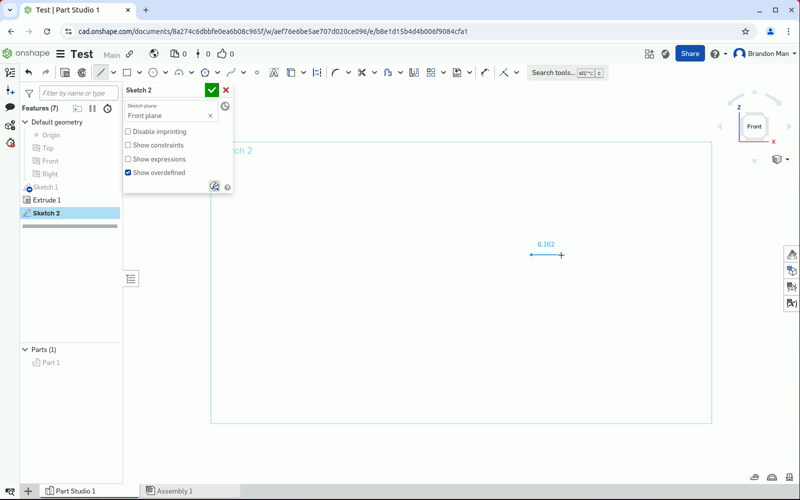
mouse_move(574, 254)
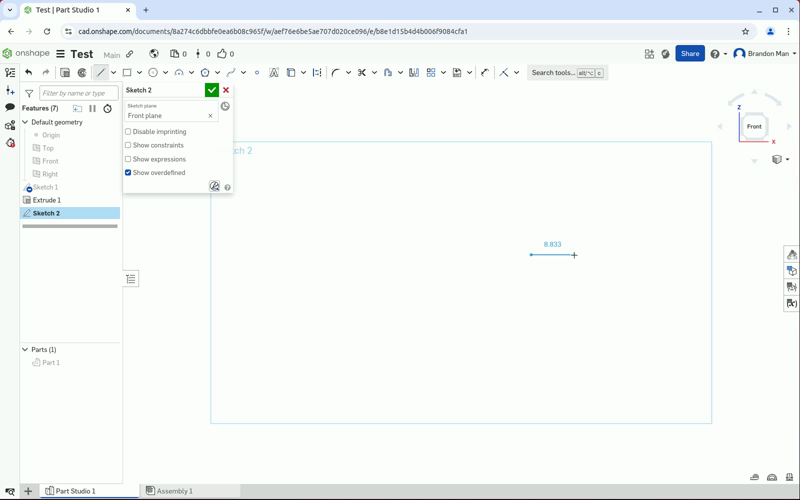
click(574, 254)
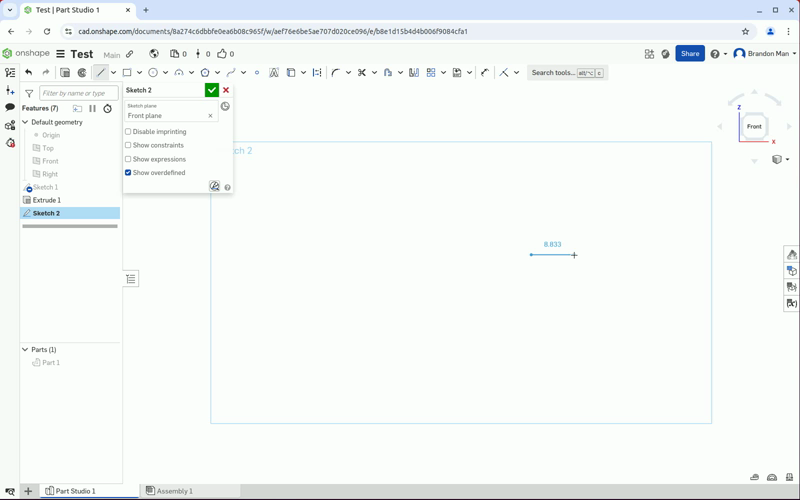
key_up(shift)
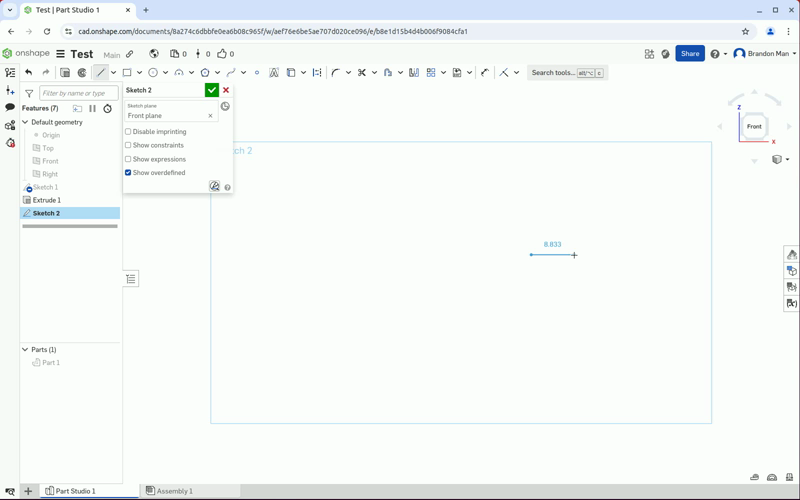
key_down(shift)
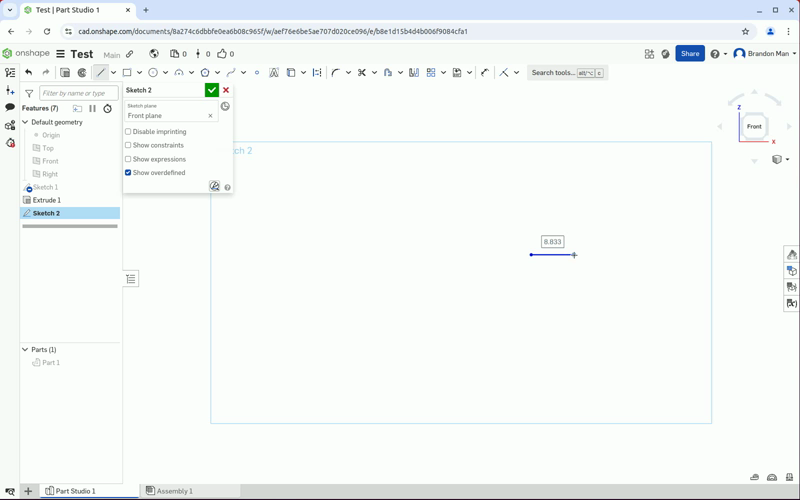
mouse_move(589, 254)
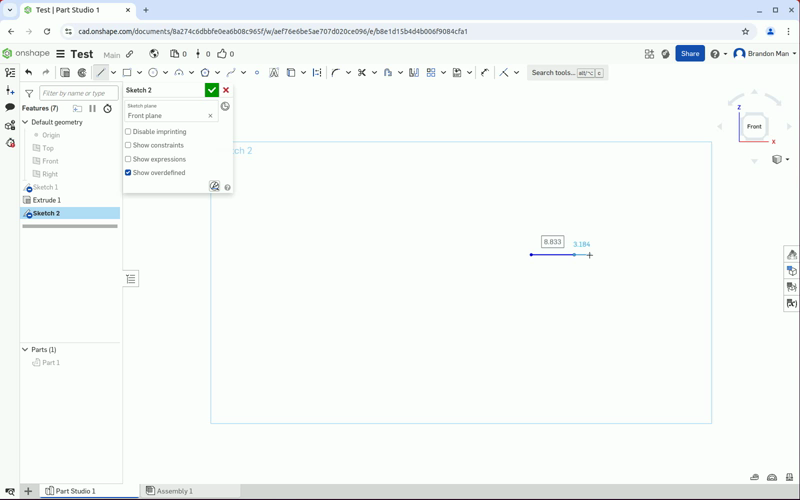
mouse_move(545, 211)
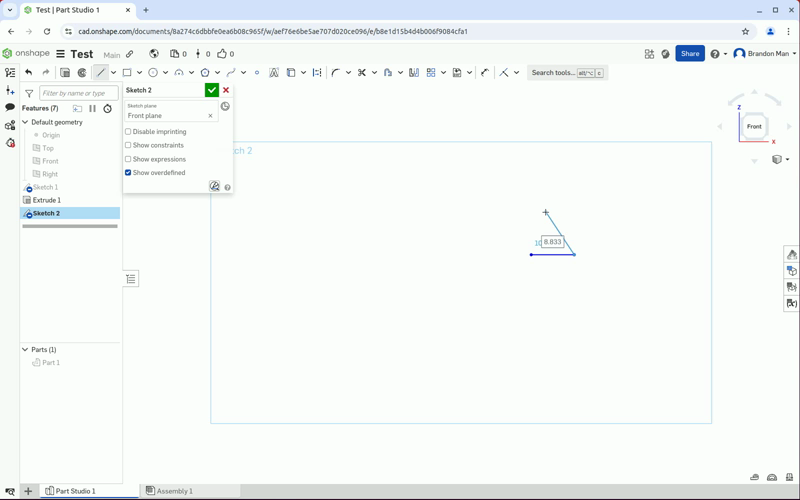
click(545, 211)
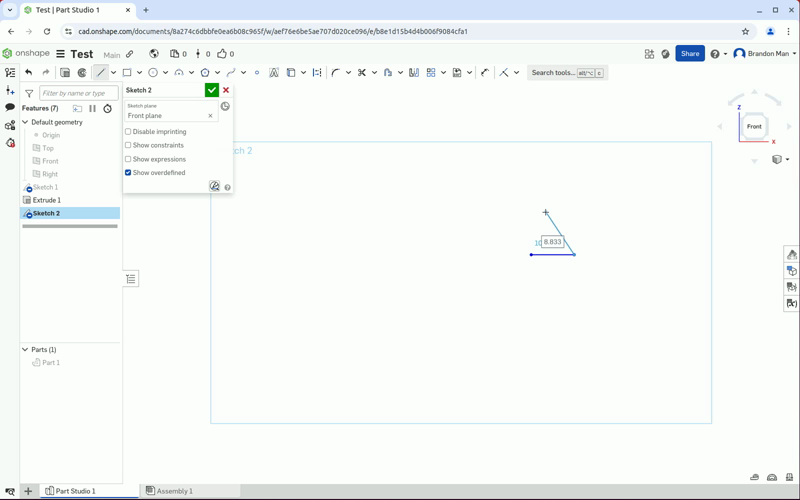
key_up(shift)
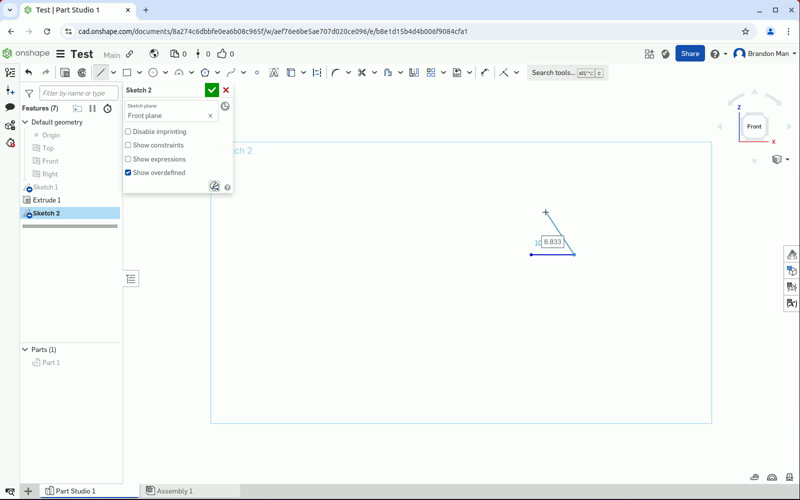
key_down(shift)
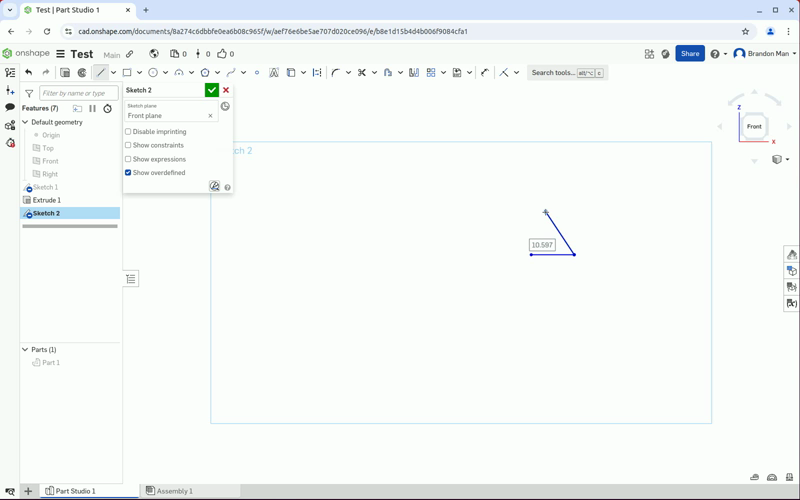
mouse_move(575, 211)
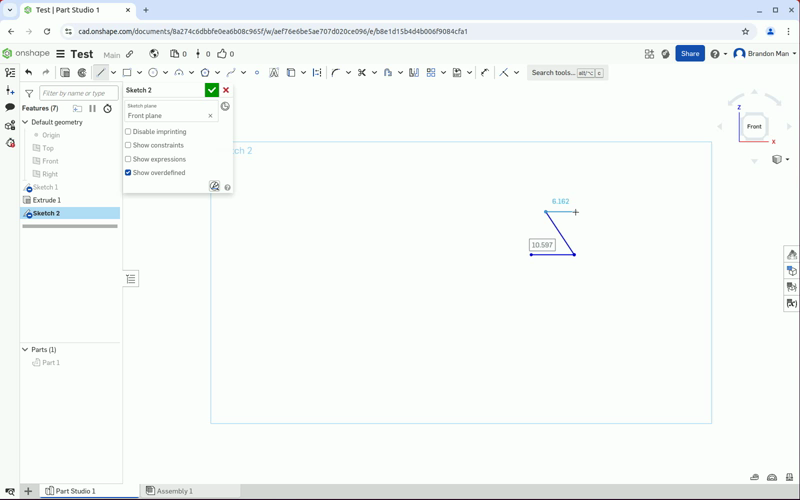
mouse_move(531, 211)
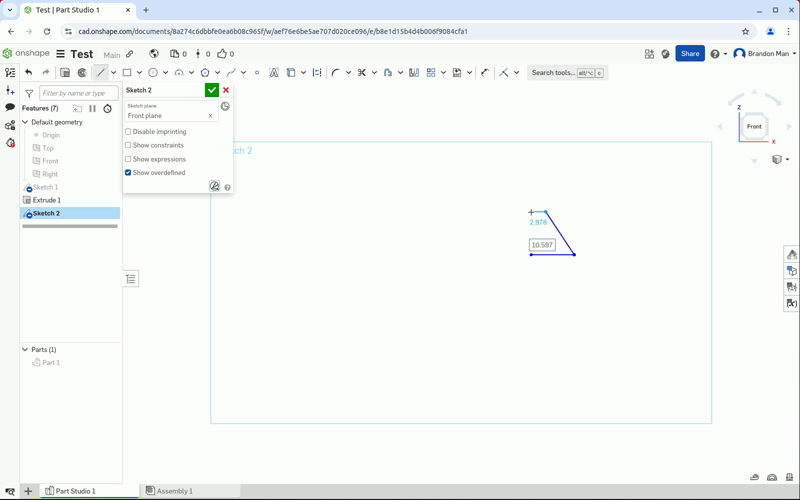
click(531, 211)
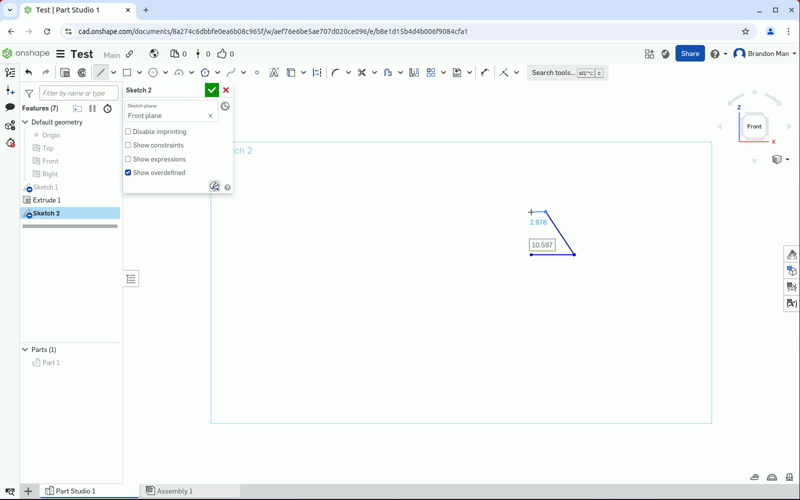
key_up(shift)
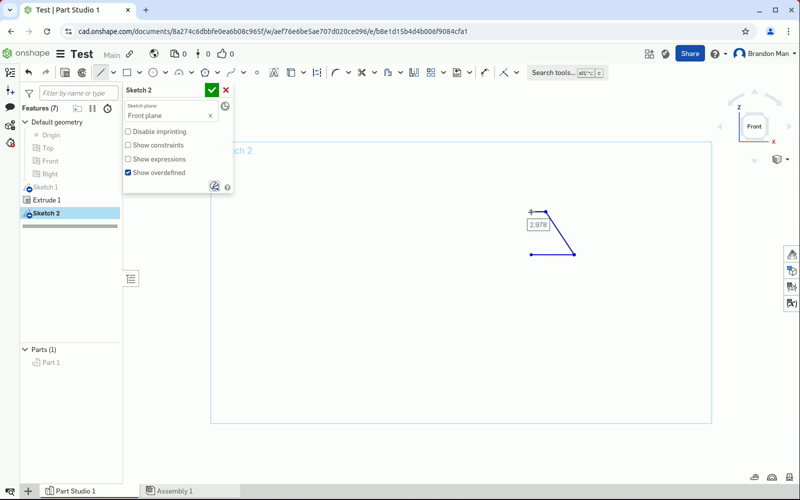
mouse_move(561, 211)
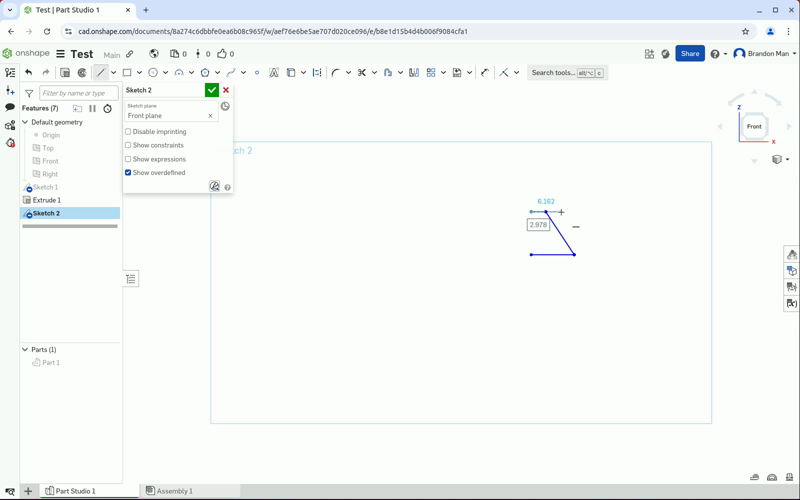
key_down(shift)
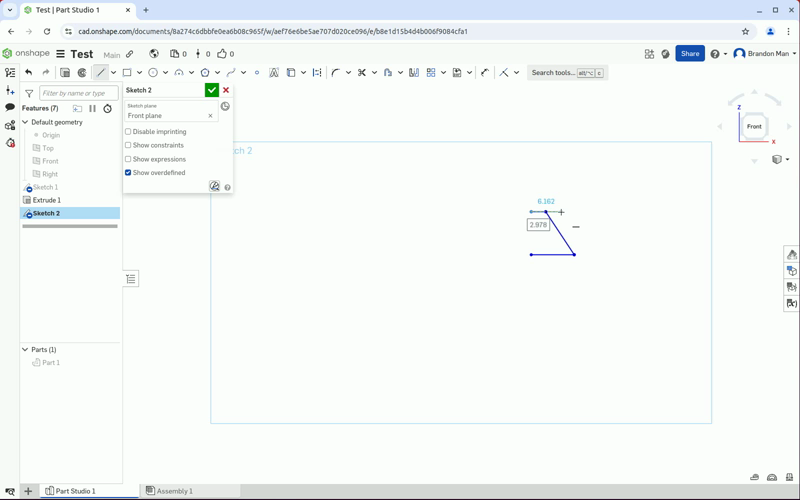
mouse_move(531, 254)
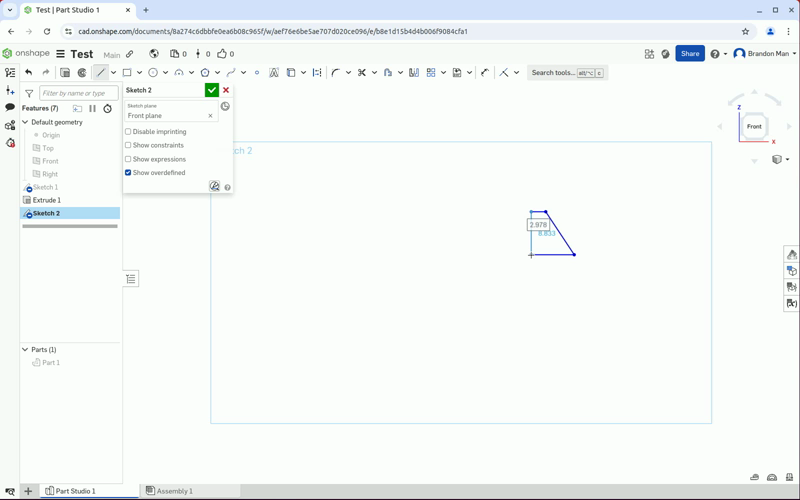
key_up(shift)
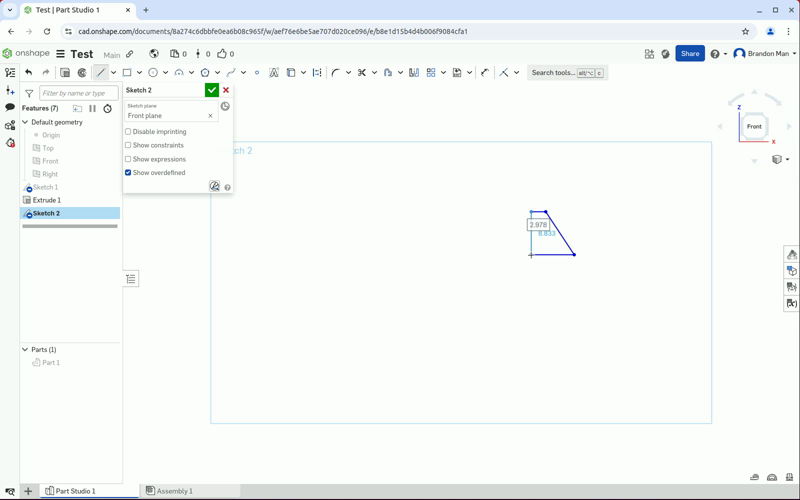
click(531, 254)
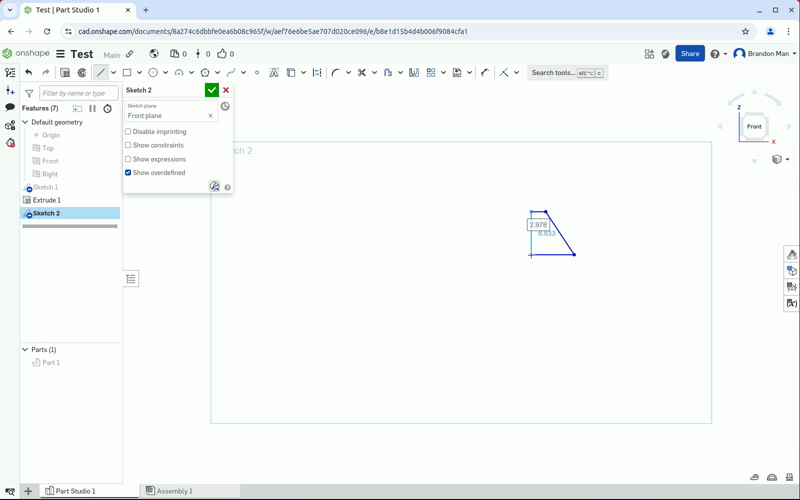
key(esc)
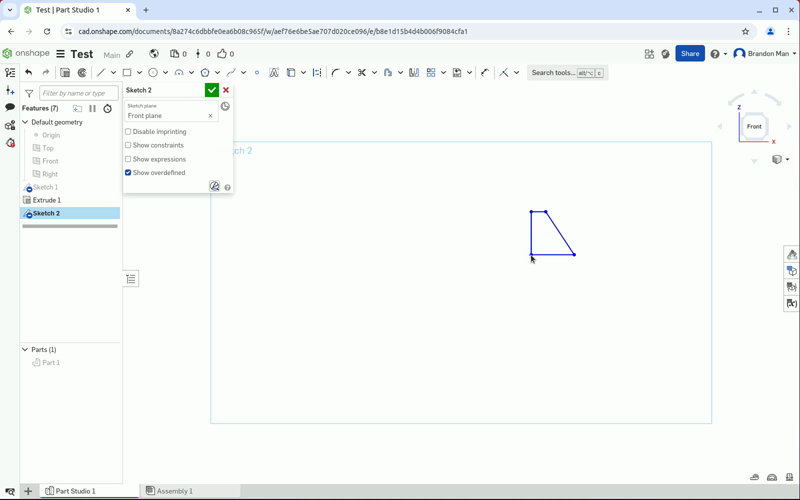
mouse_move(533, 230)
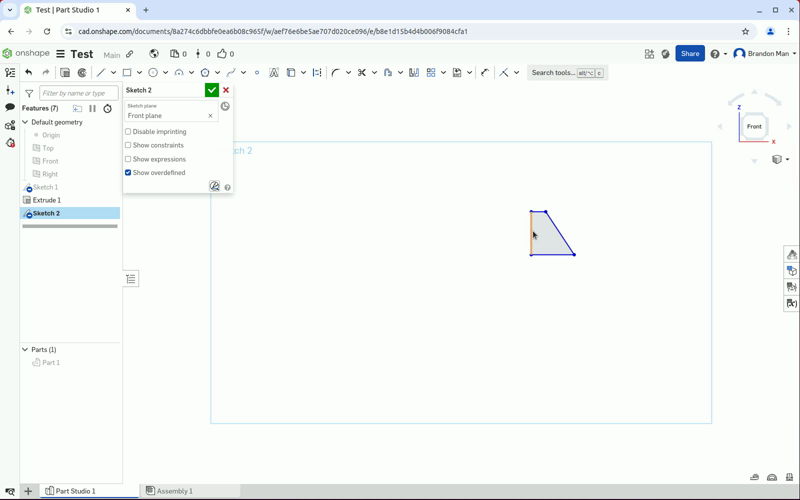
scroll(6)
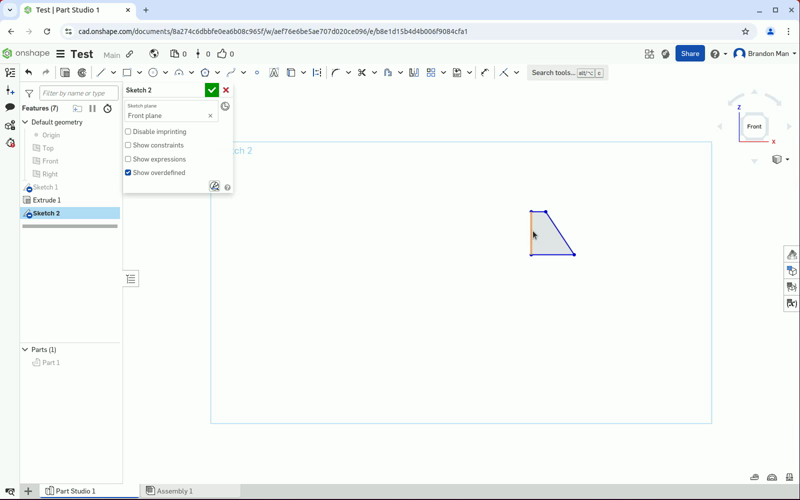
scroll(6)
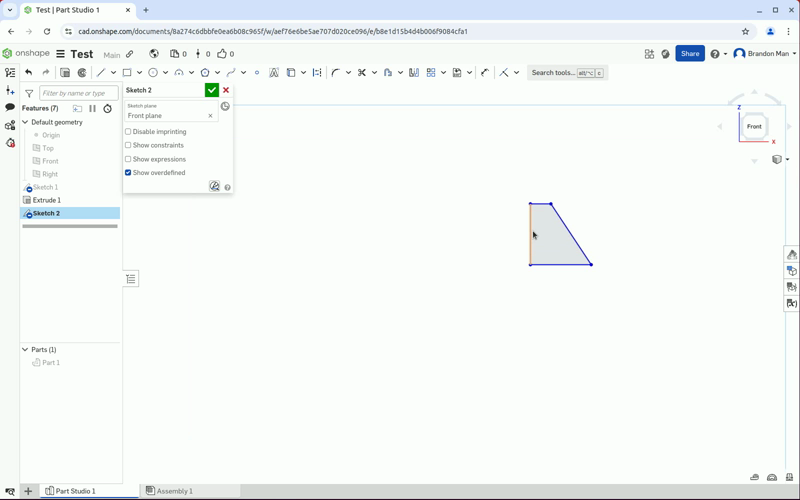
scroll(6)
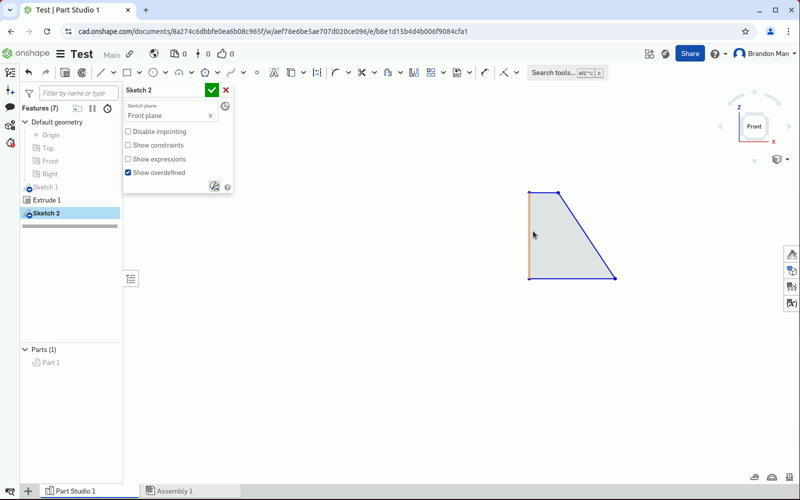
scroll(6)
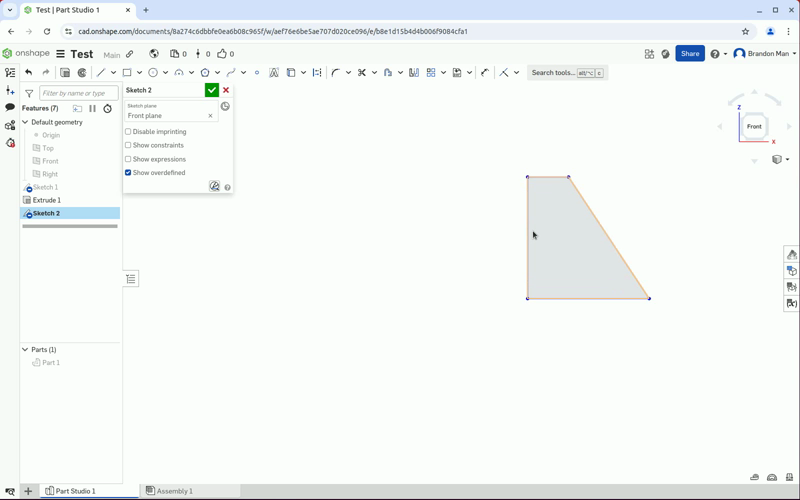
scroll(6)
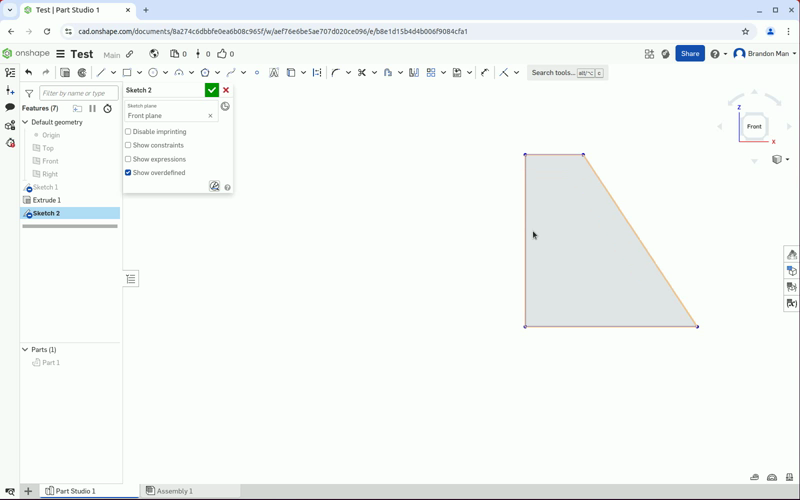
scroll(6)
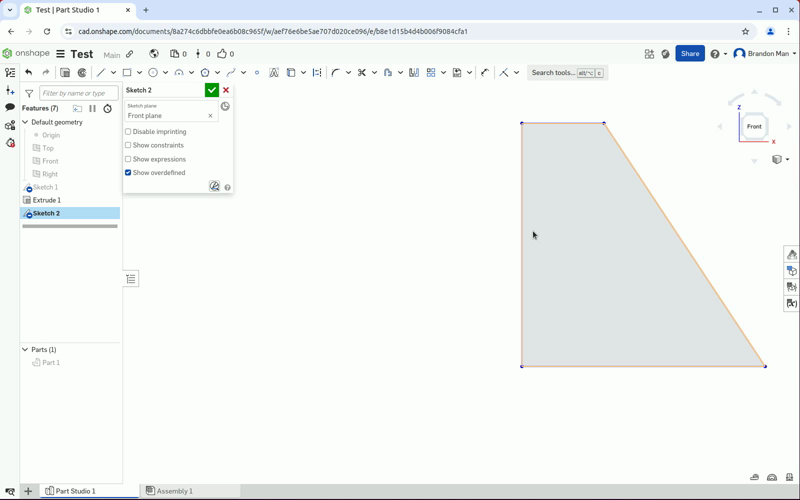
scroll(6)
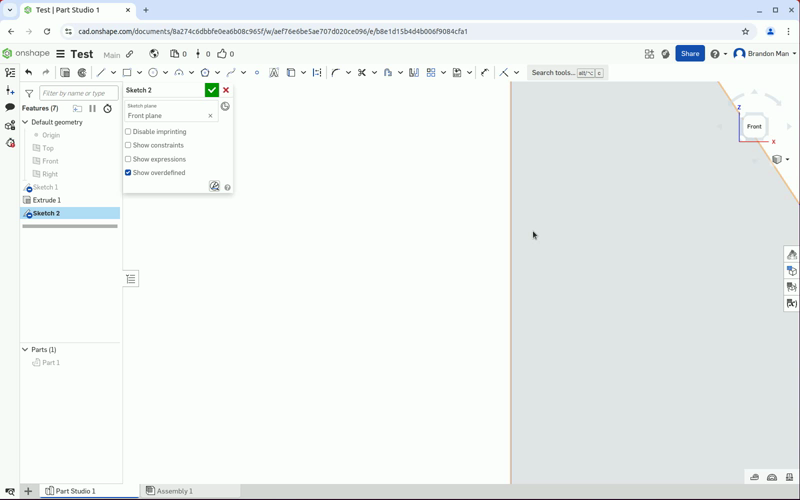
click(533, 230)
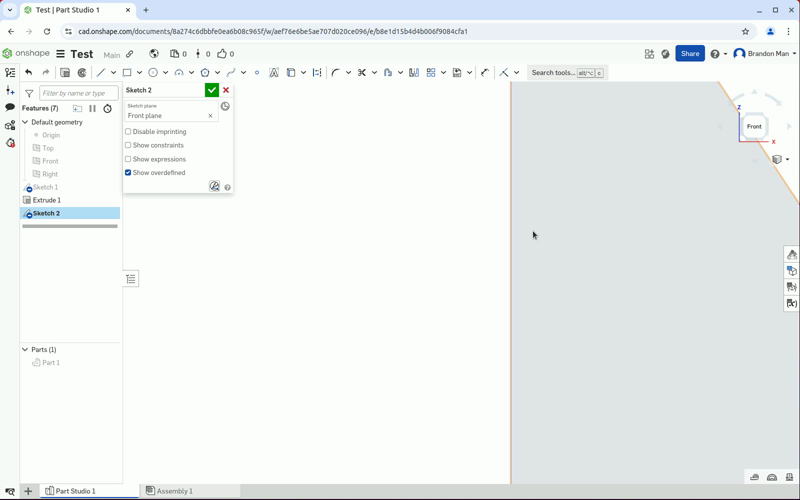
scroll(-6)
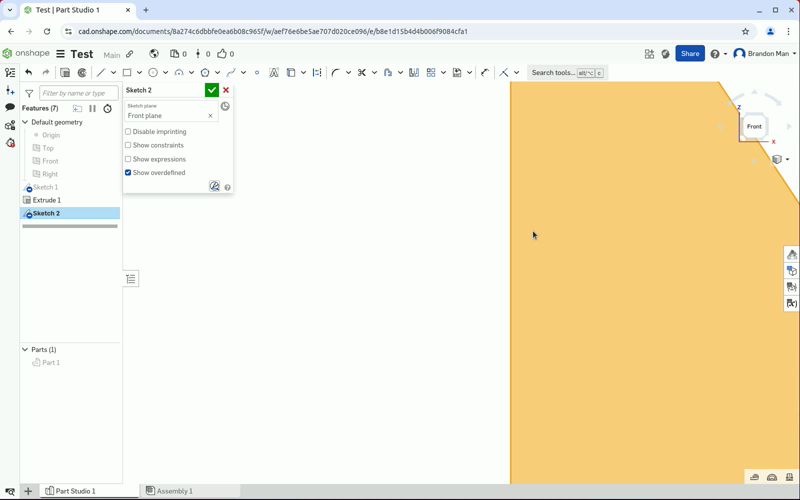
scroll(-6)
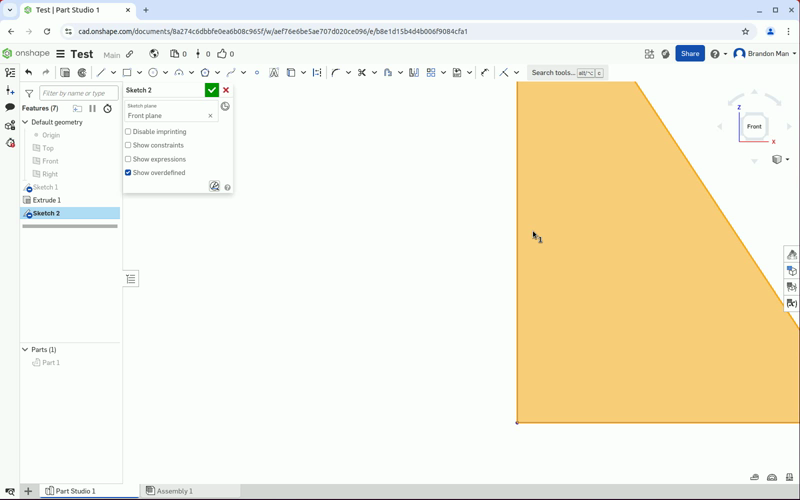
scroll(-6)
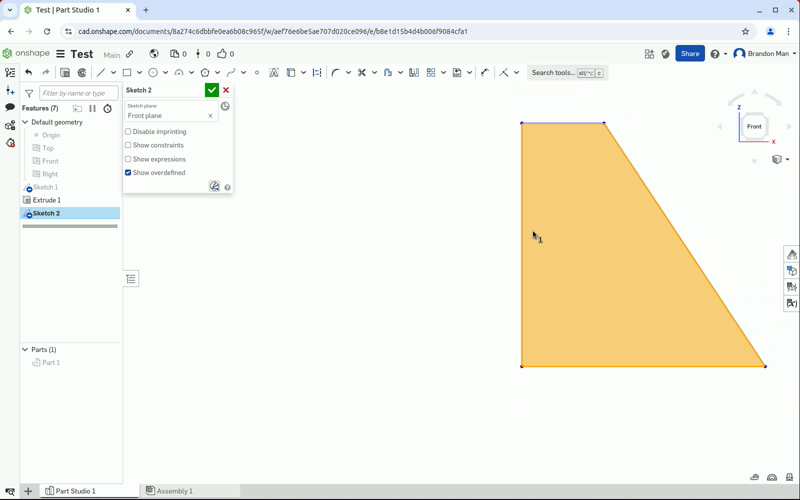
scroll(-6)
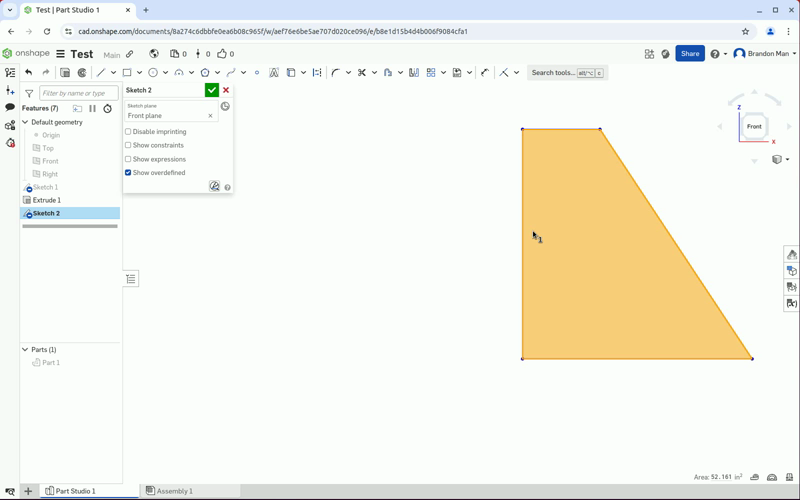
scroll(-6)
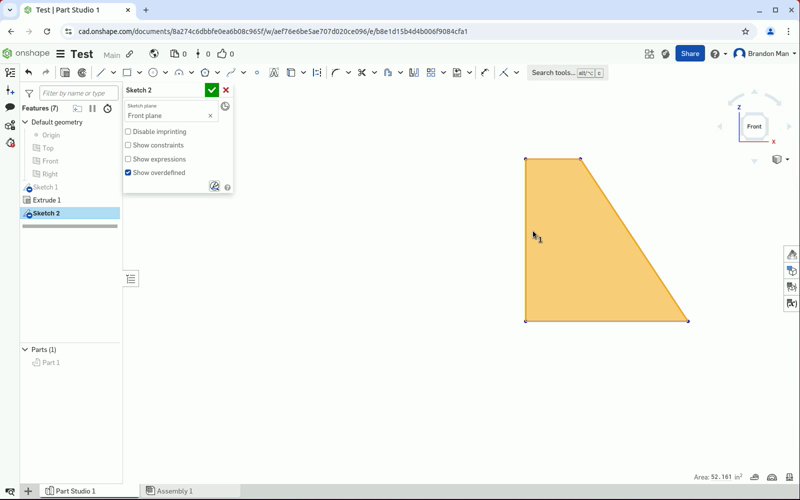
scroll(-6)
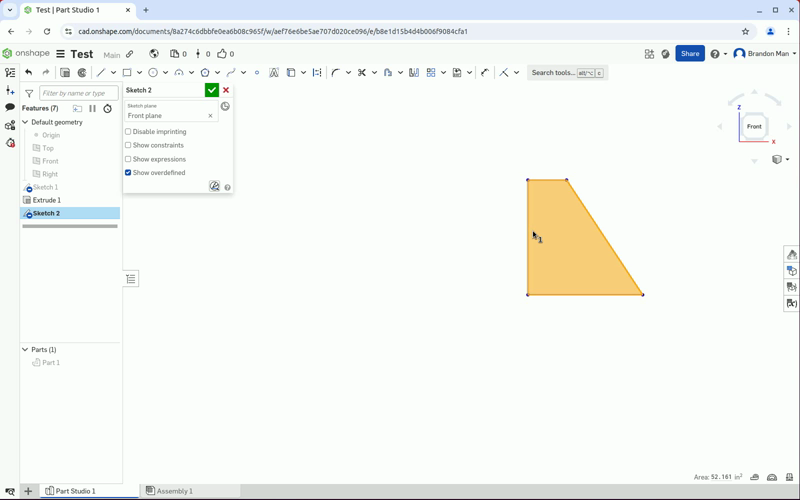
scroll(-6)
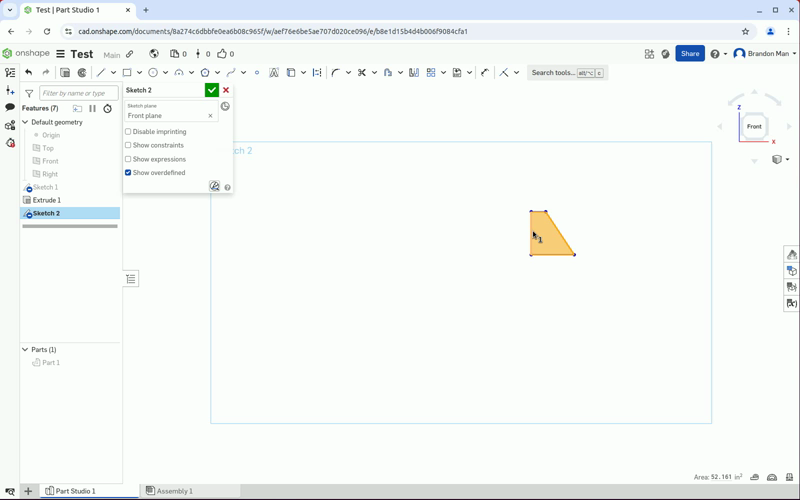
mouse_move(73, 352)
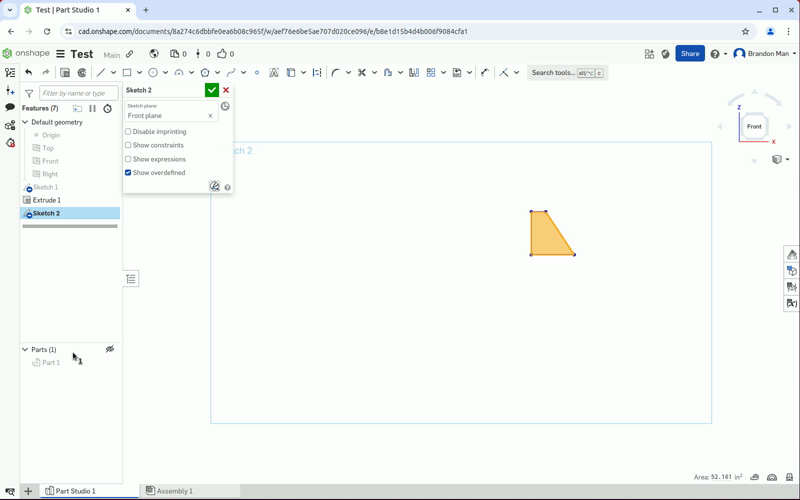
key(shift+y)
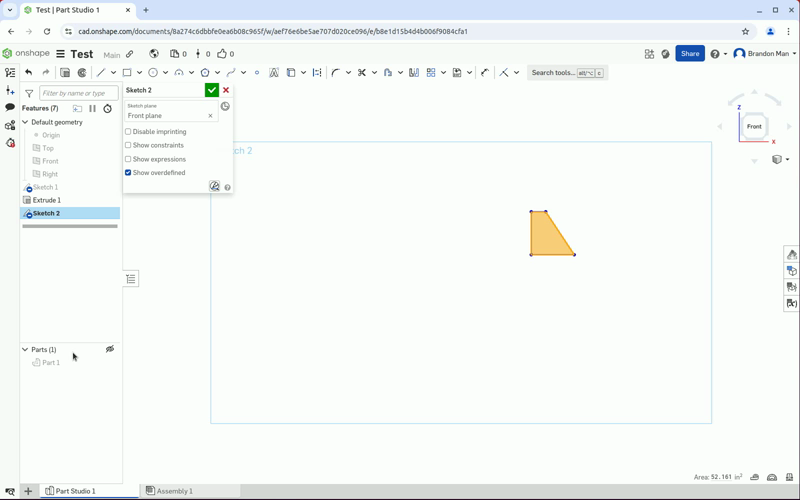
key(shift+e)
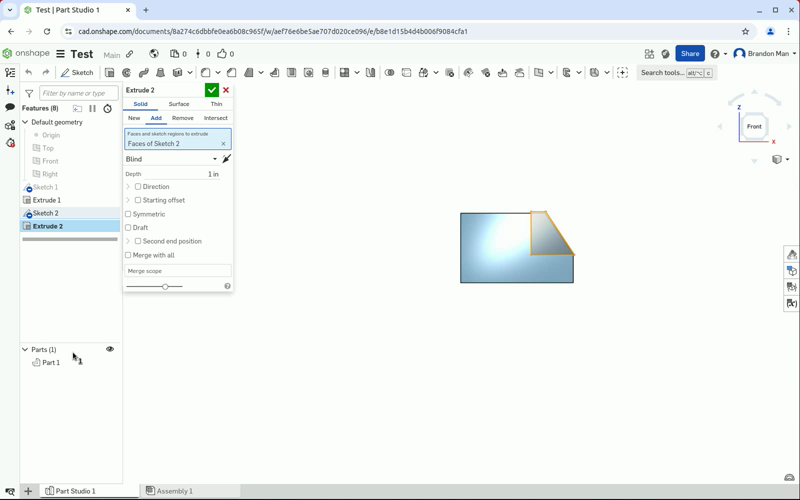
mouse_move(143, 106)
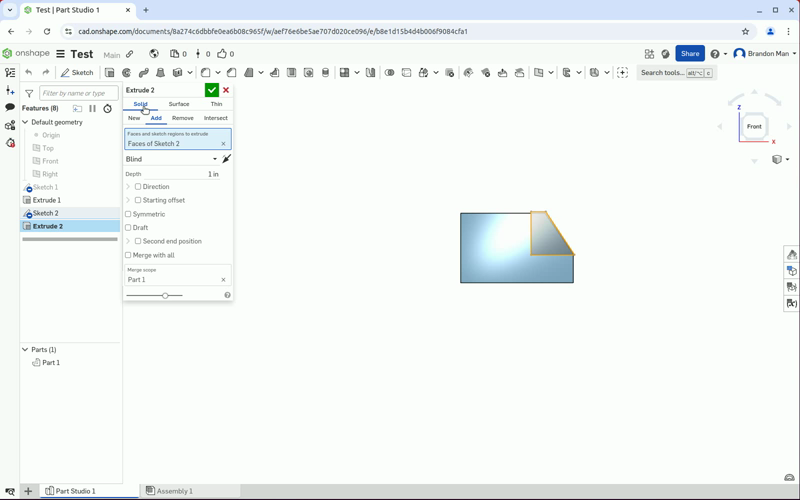
click(143, 106)
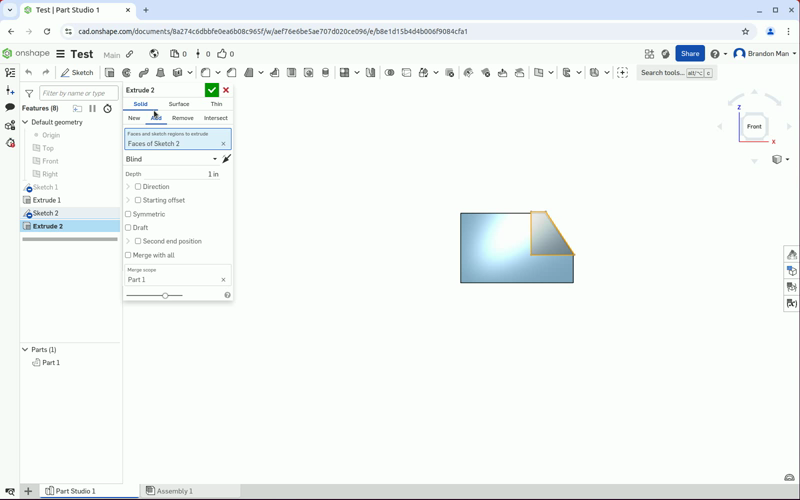
mouse_move(186, 120)
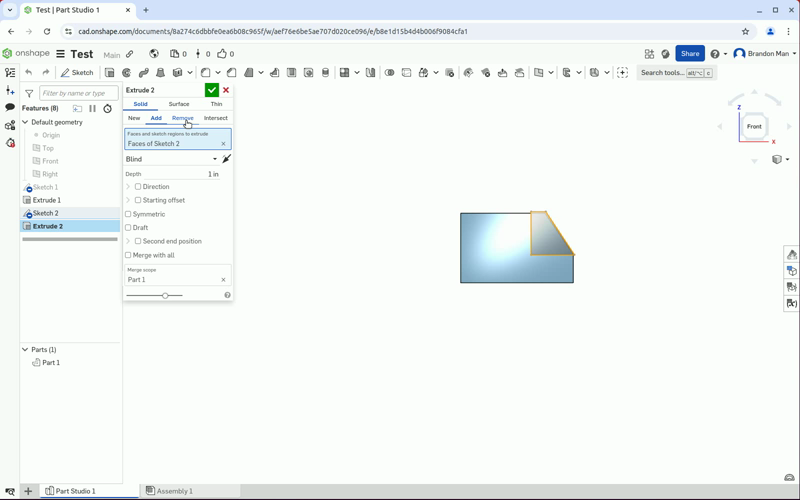
click(186, 120)
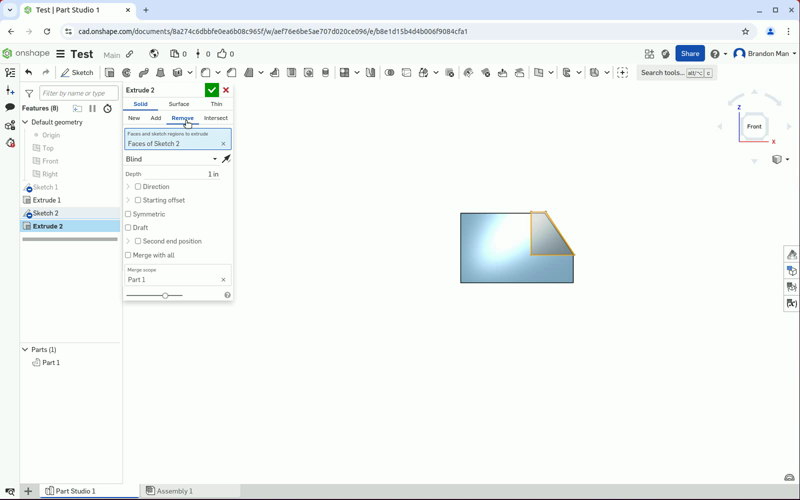
key(tab, 4)
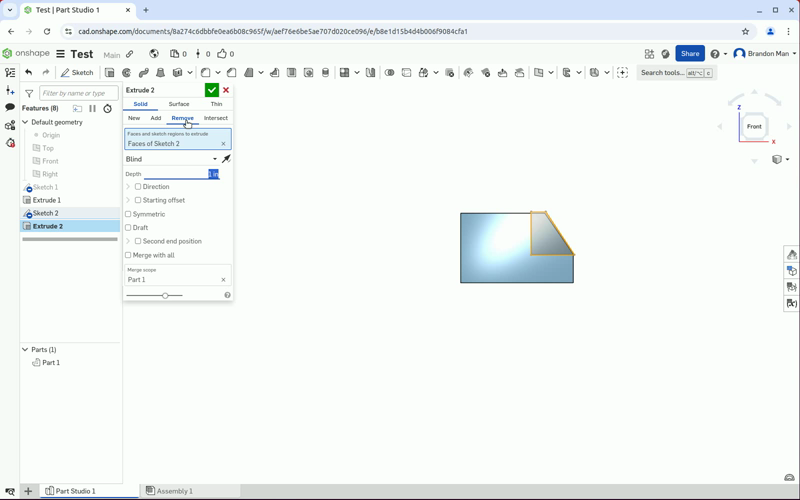
text(8.666)
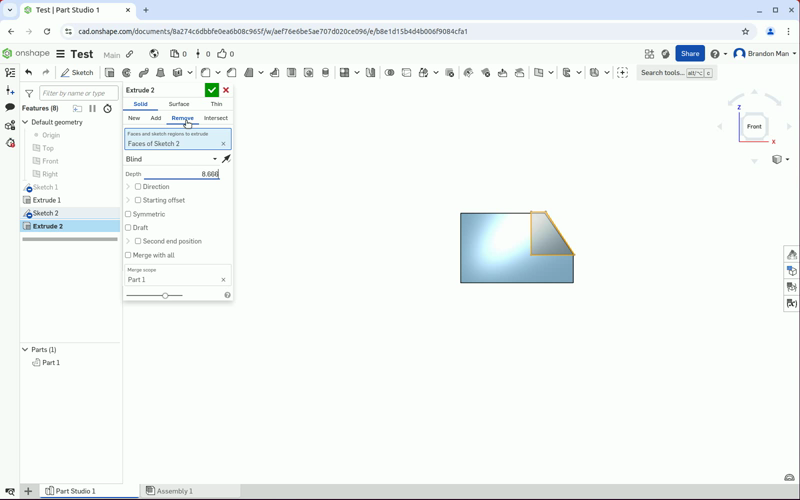
key(tab, 6)
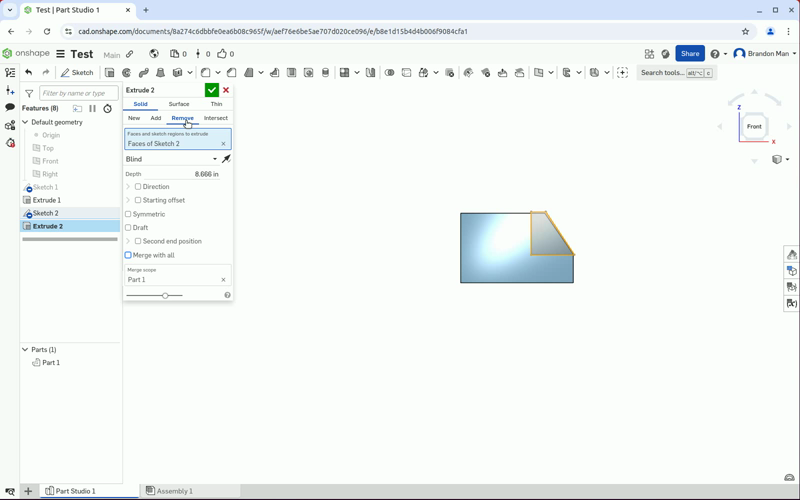
key(space)
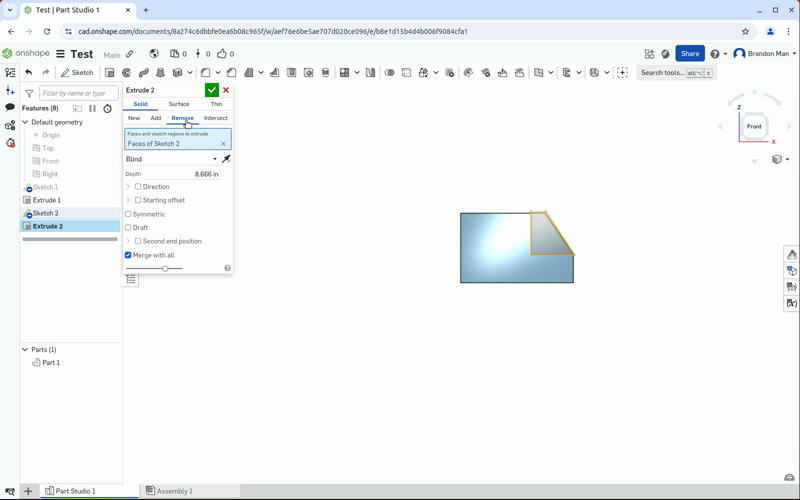
key(enter)
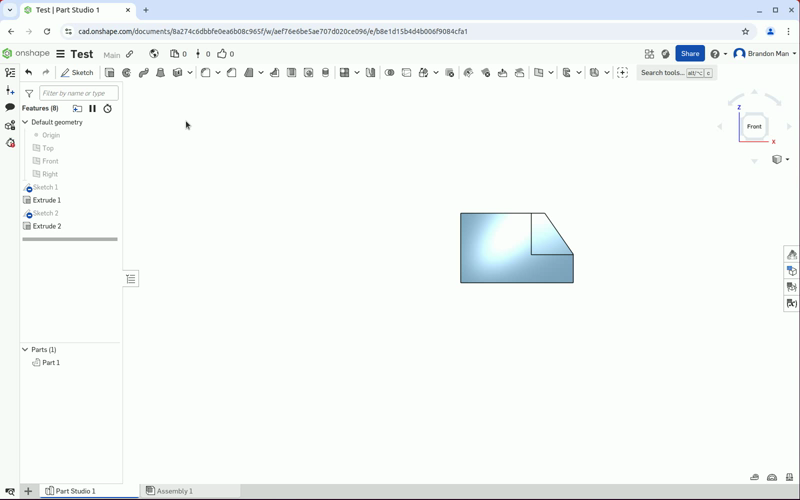
key(shift+h)
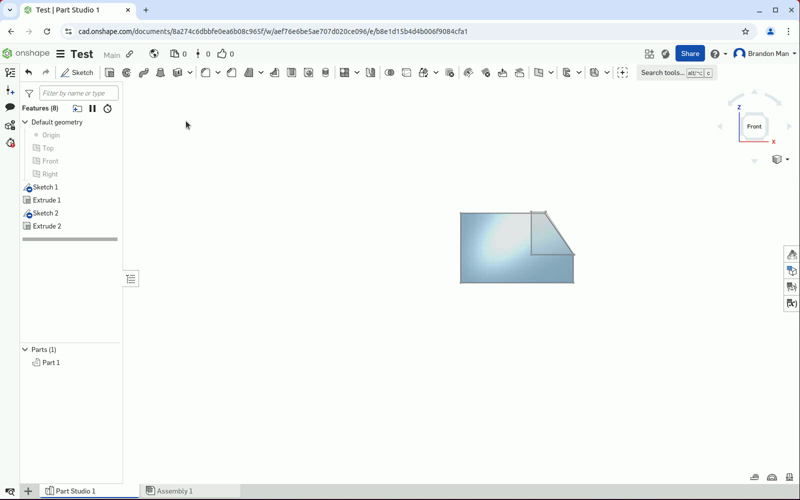
key(shift+h)
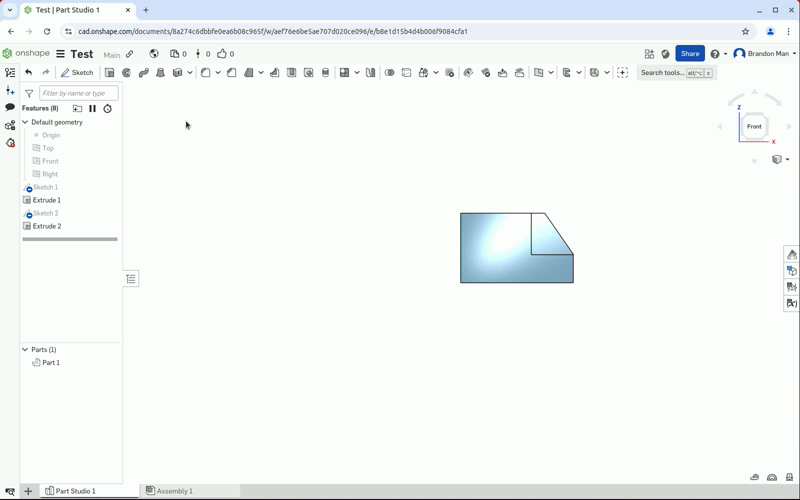
mouse_move(73, 189)
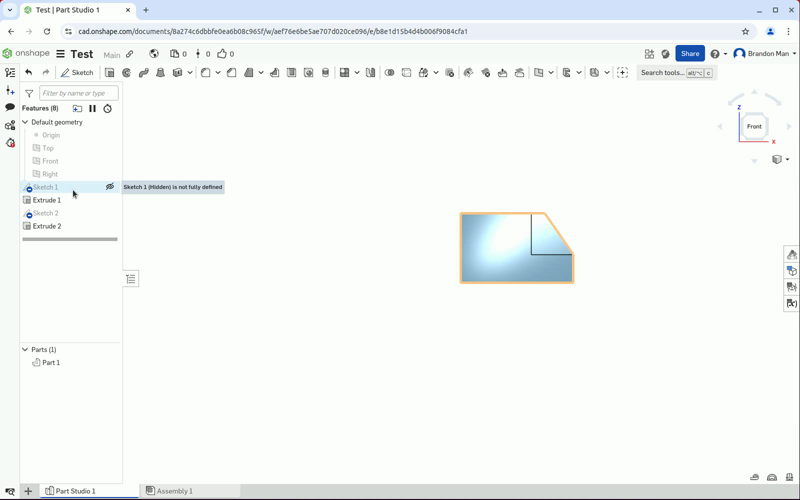
click(73, 189)
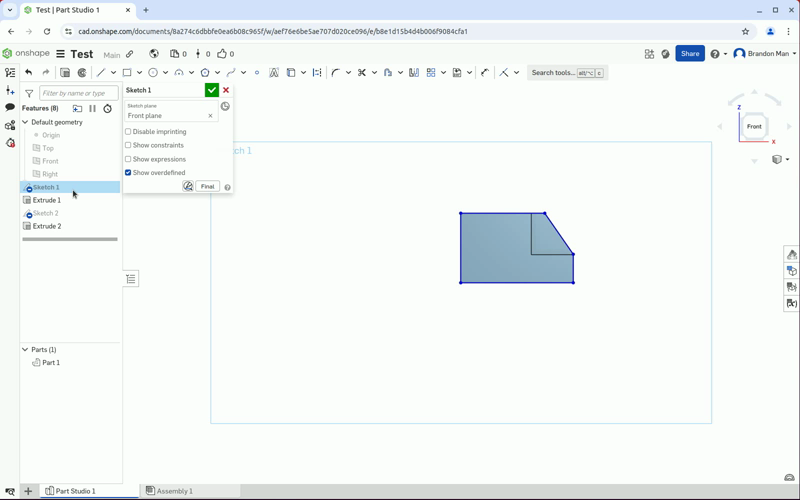
mouse_move(229, 92)
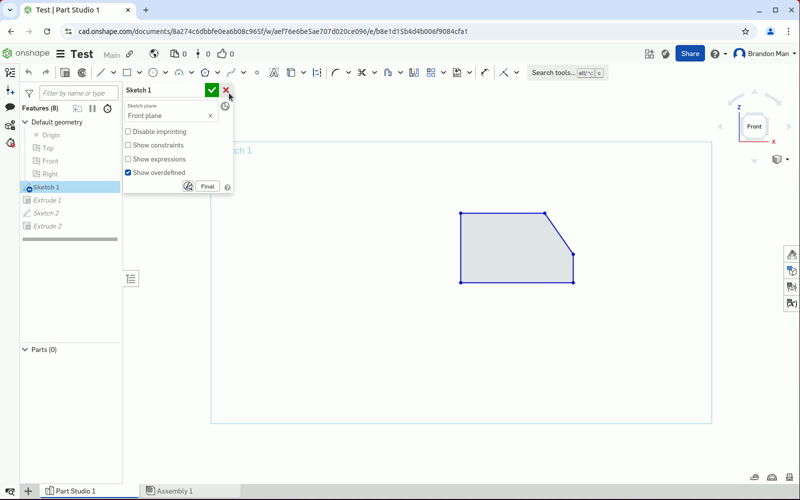
click(229, 92)
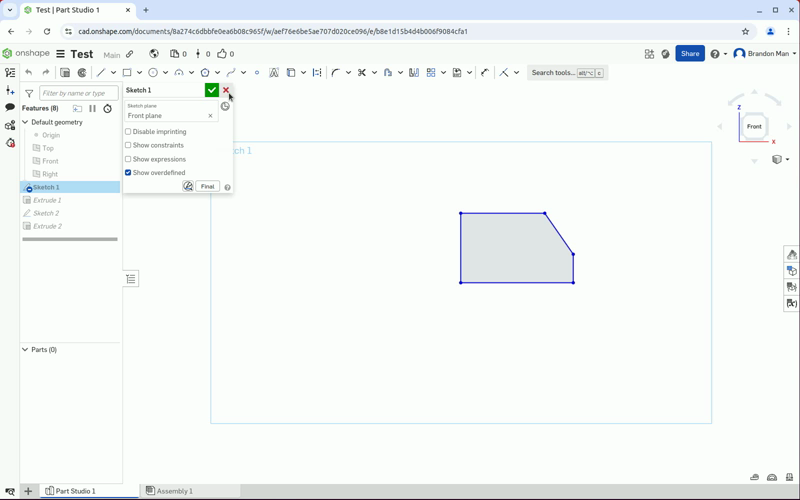
key(shift+s)
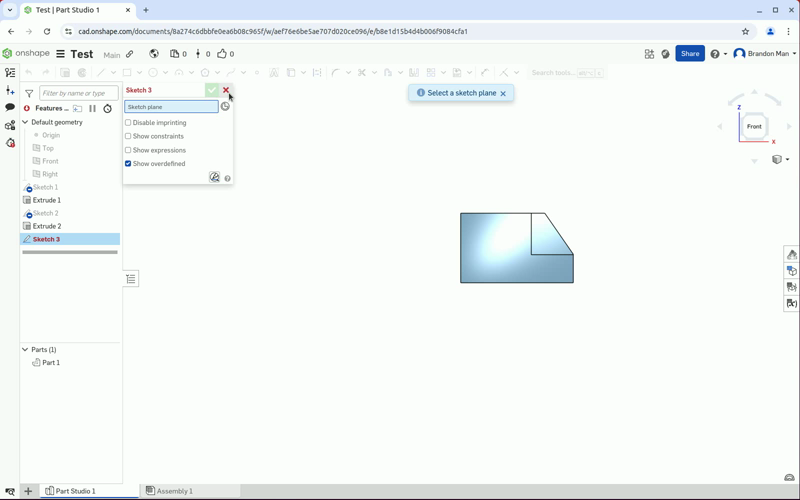
mouse_move(73, 163)
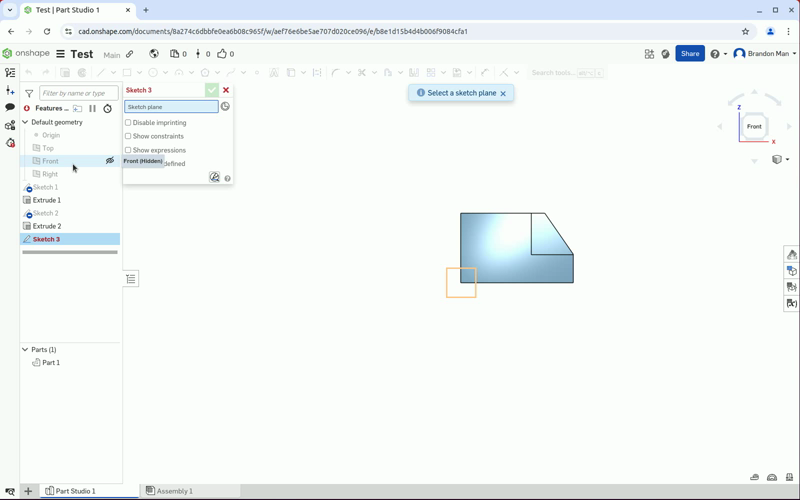
click(73, 163)
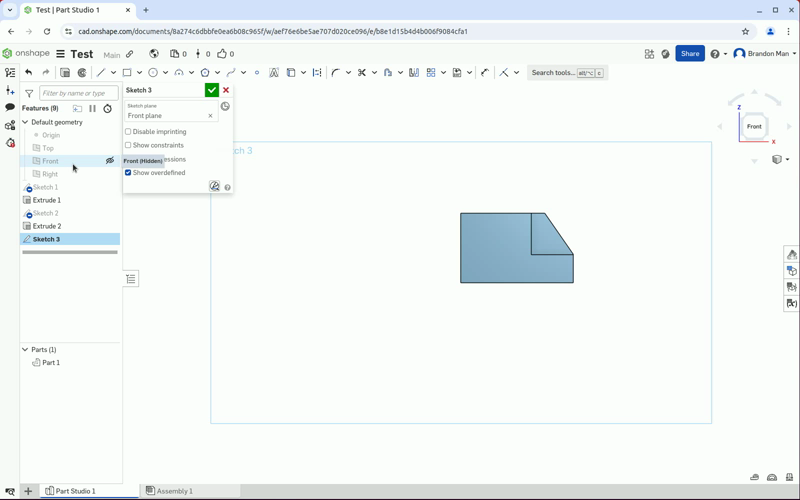
mouse_move(73, 352)
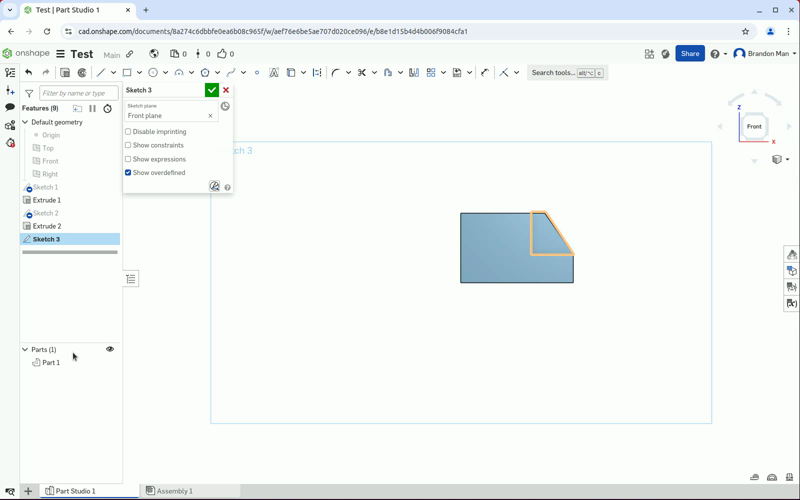
key(y)
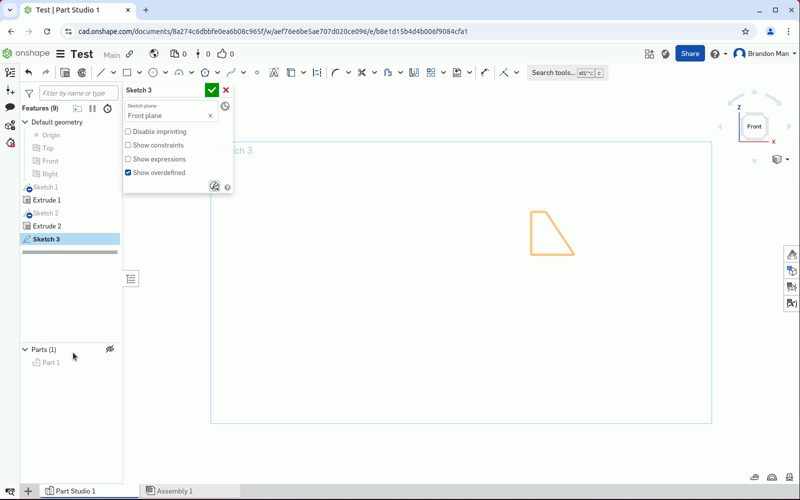
key(l)
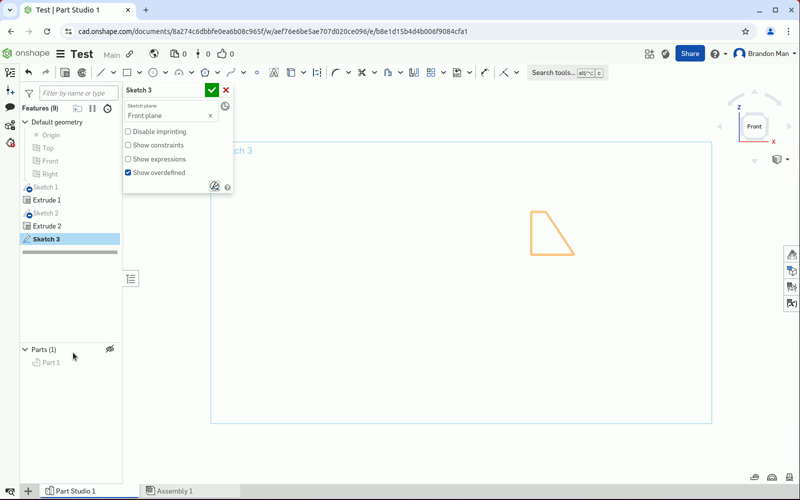
key_down(shift)
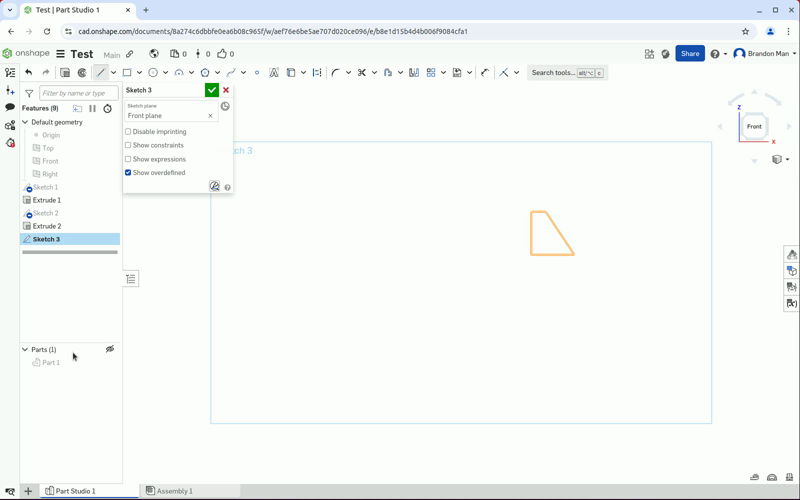
mouse_move(460, 254)
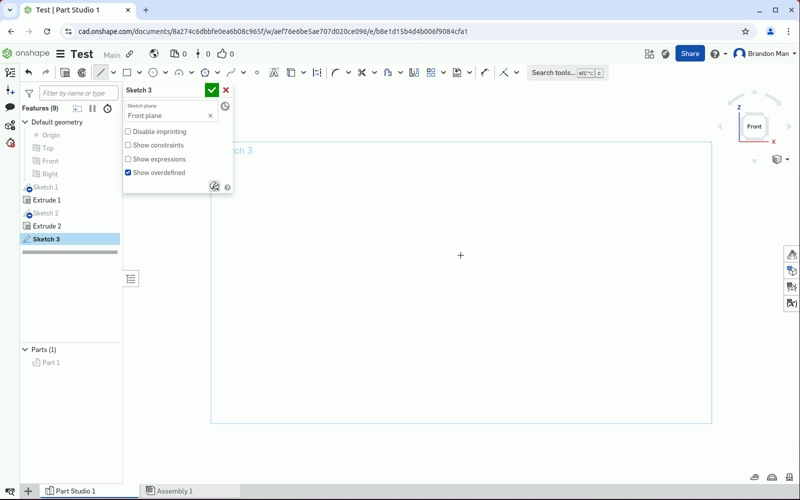
click(460, 254)
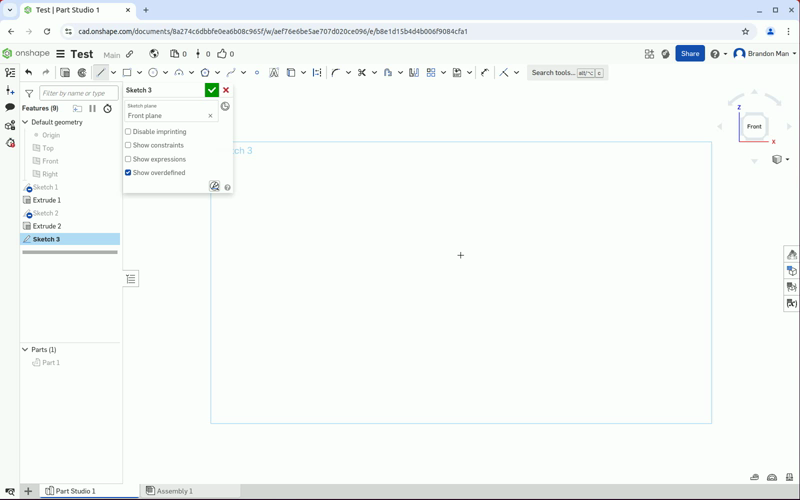
key_up(shift)
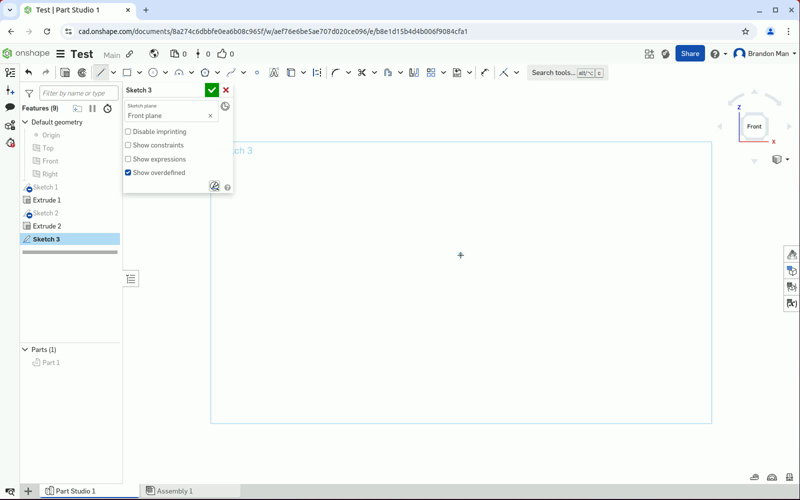
key_down(shift)
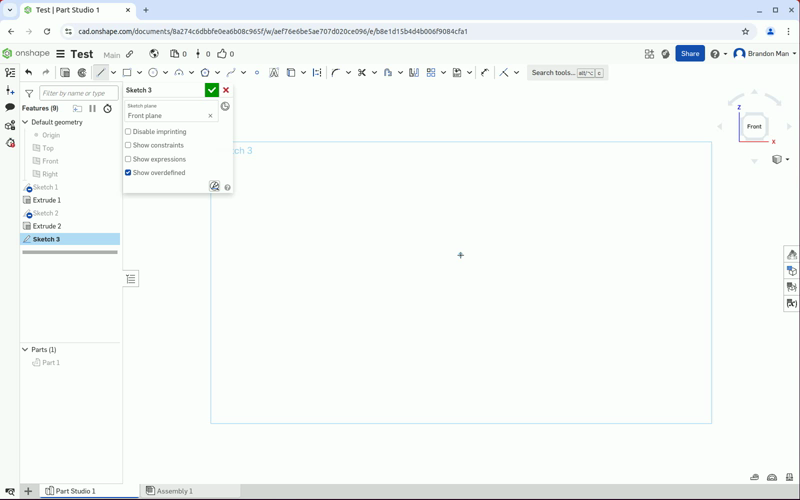
mouse_move(490, 254)
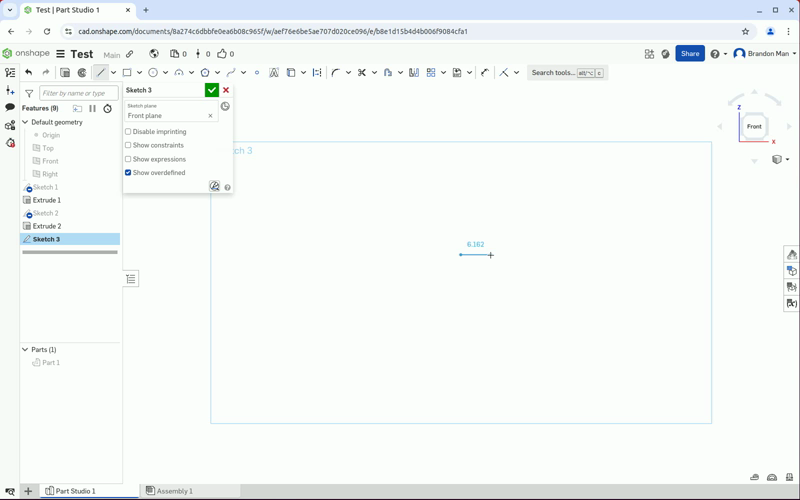
mouse_move(503, 254)
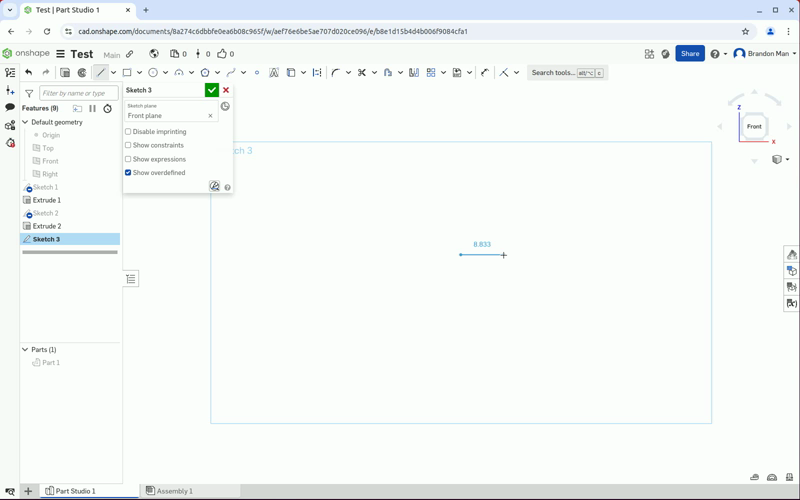
click(503, 254)
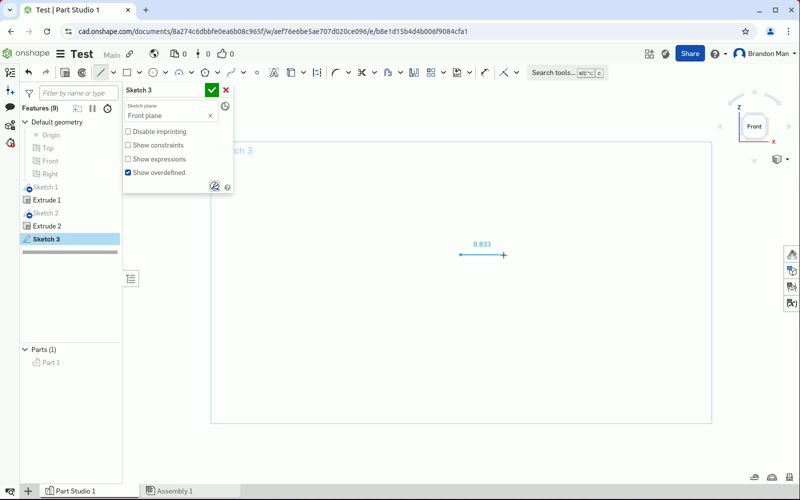
key_up(shift)
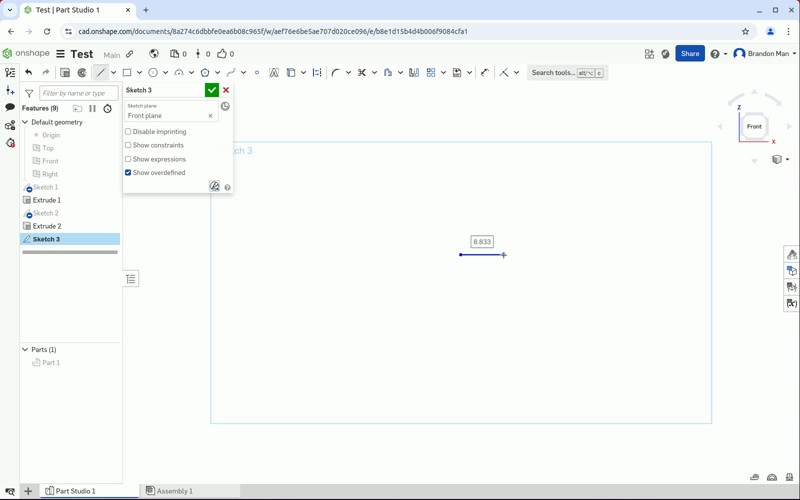
key_down(shift)
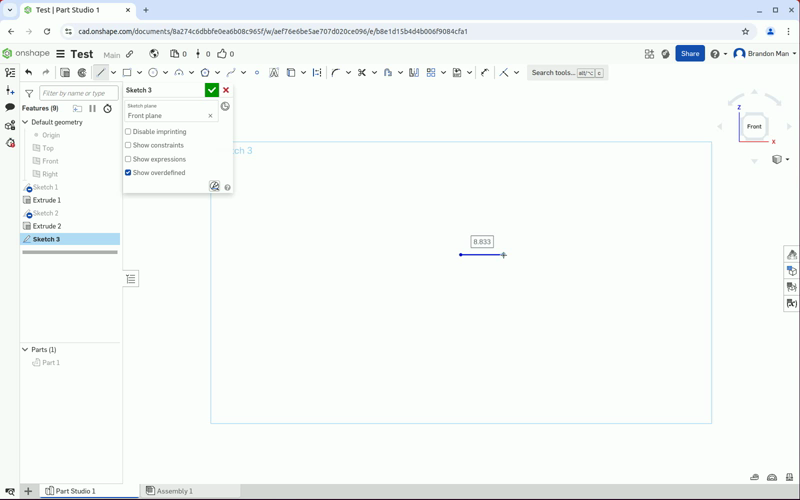
mouse_move(533, 254)
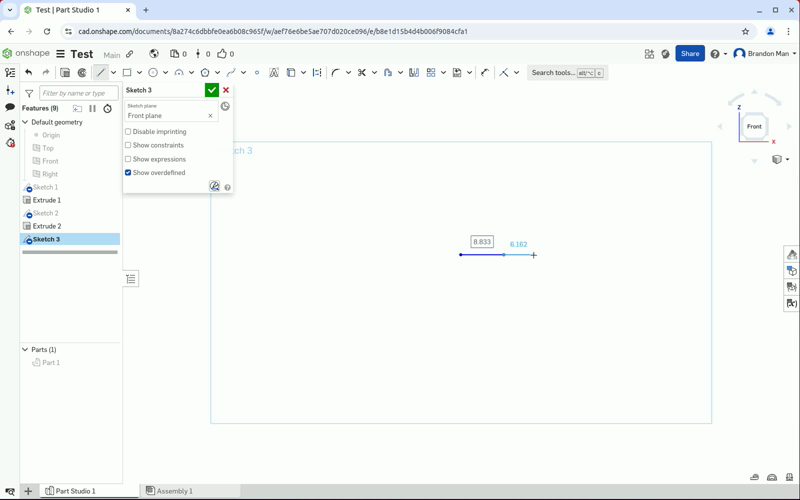
mouse_move(503, 211)
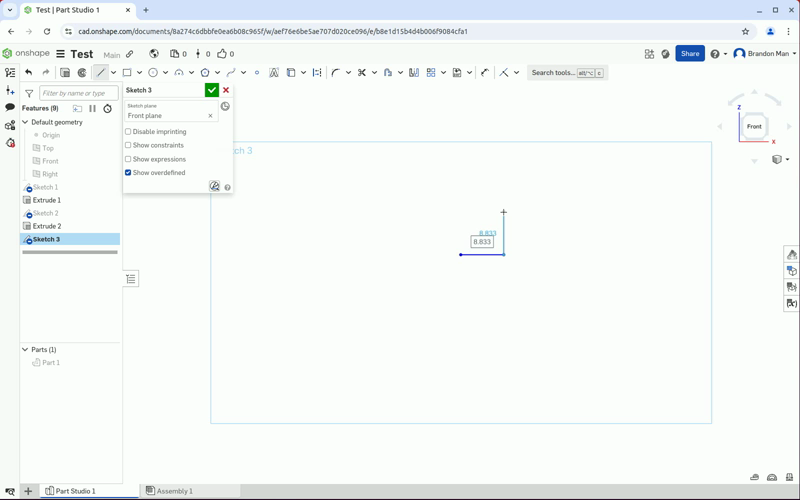
click(503, 211)
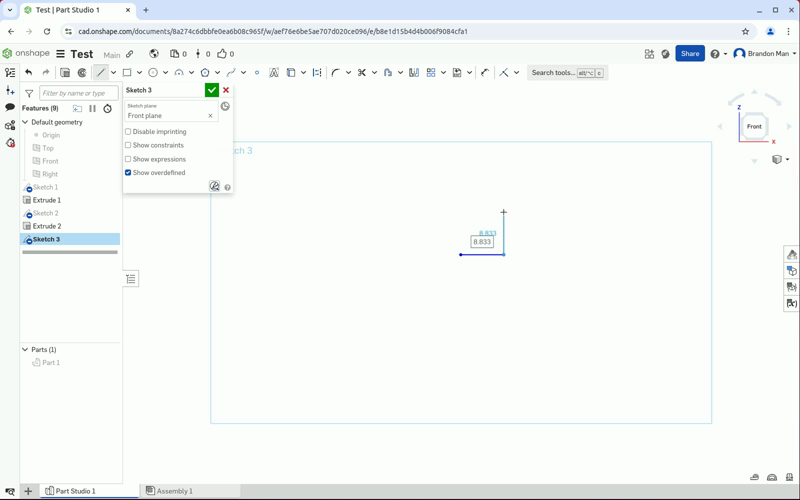
key_up(shift)
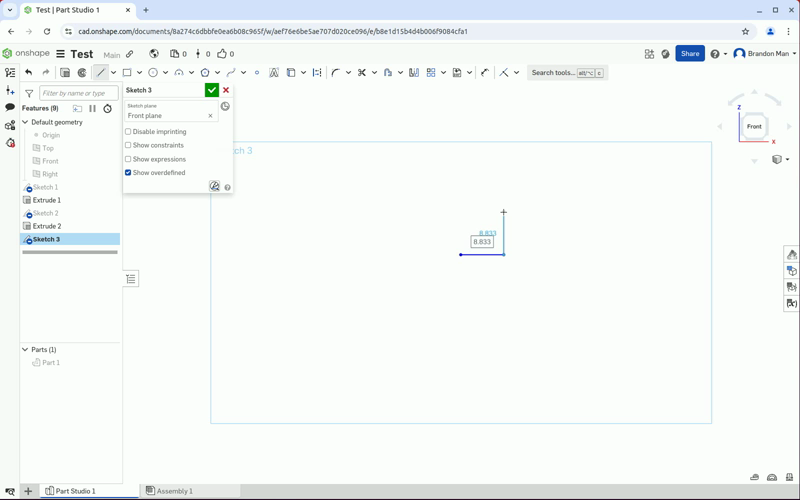
key_down(shift)
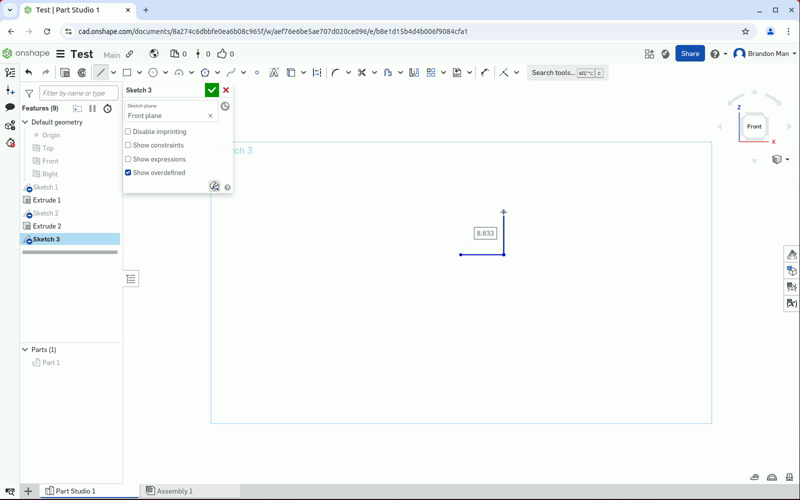
mouse_move(533, 211)
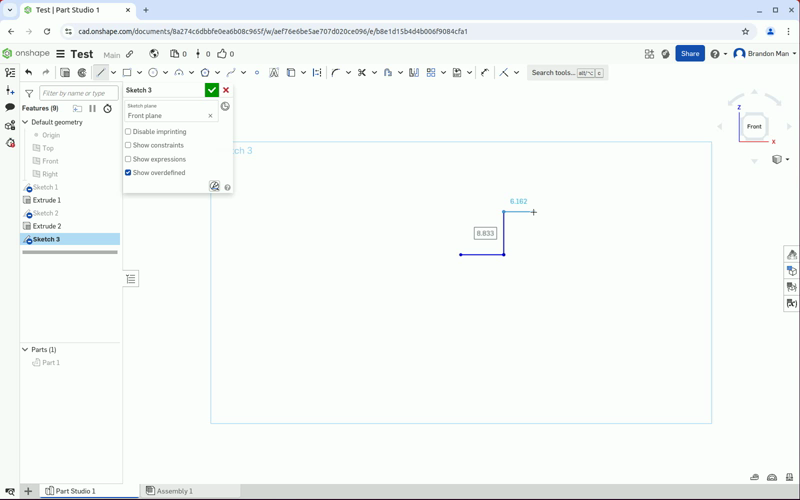
mouse_move(460, 211)
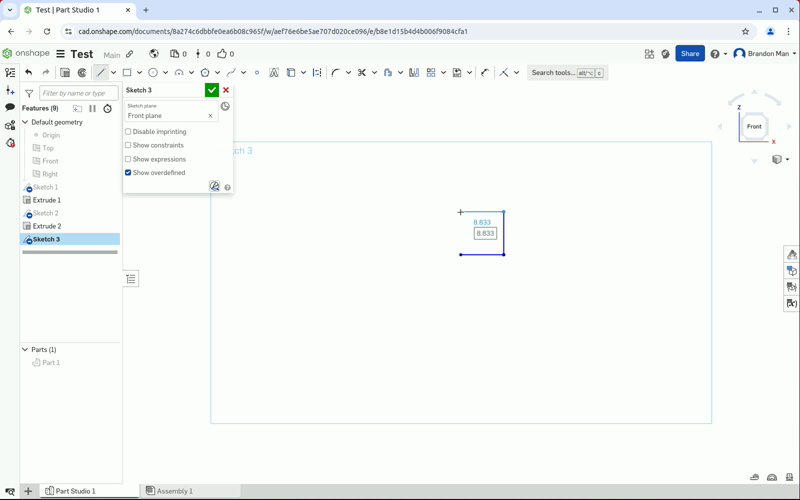
click(460, 211)
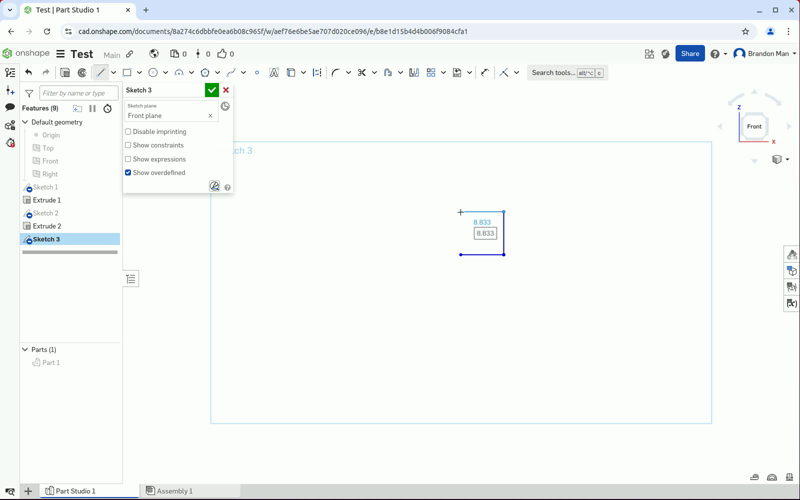
key_up(shift)
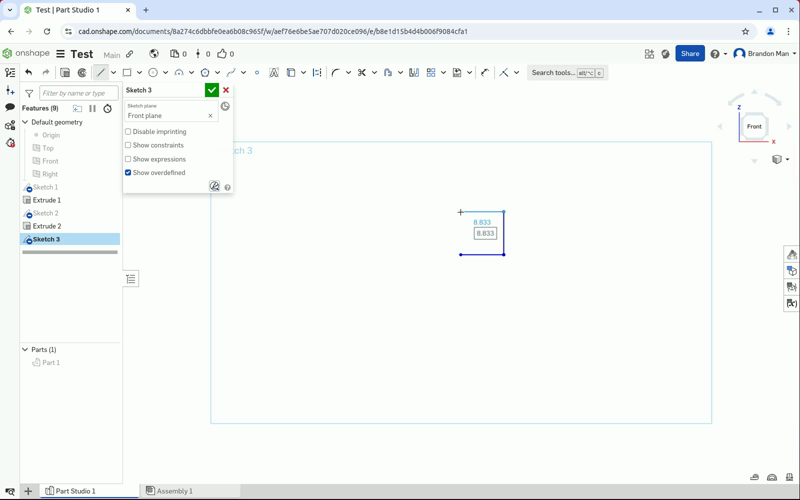
mouse_move(490, 211)
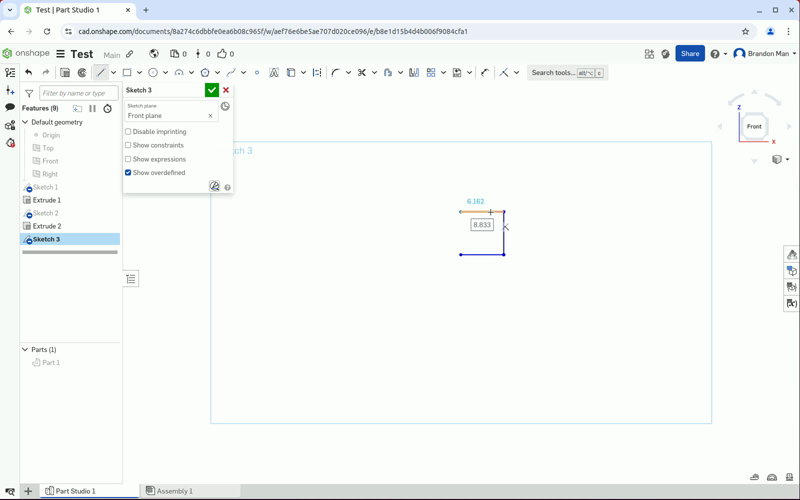
key_down(shift)
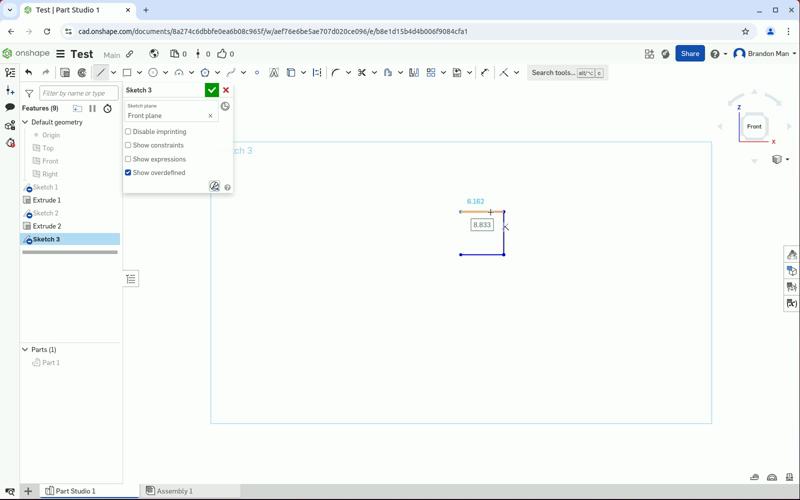
mouse_move(460, 254)
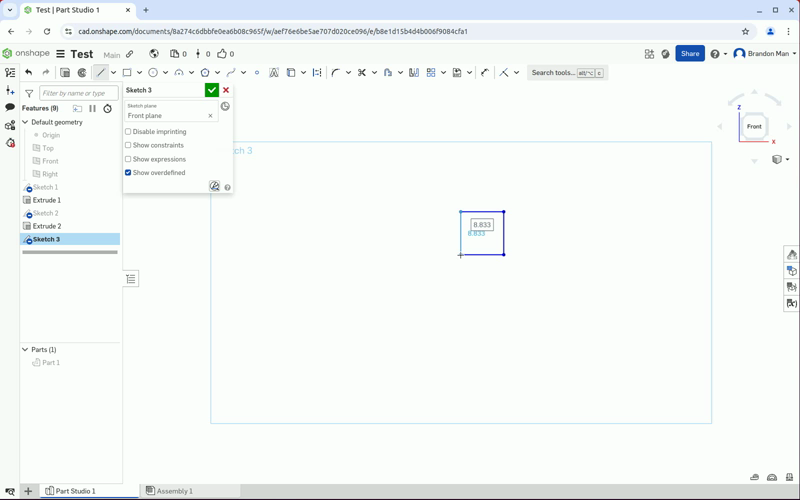
key_up(shift)
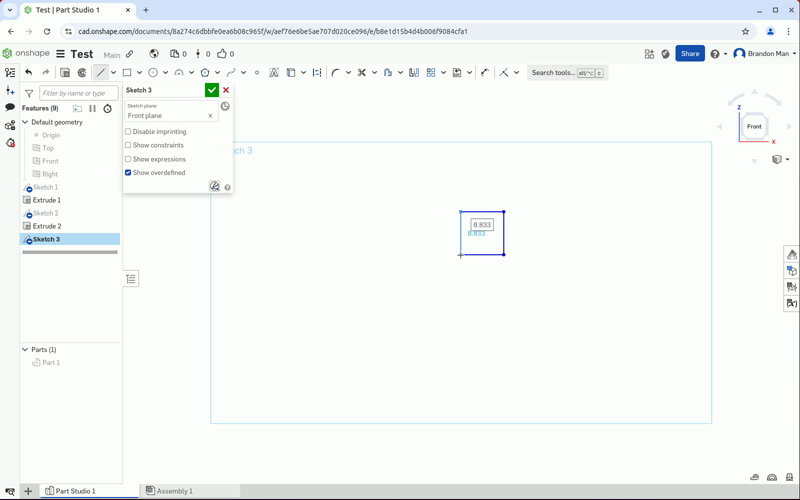
click(460, 254)
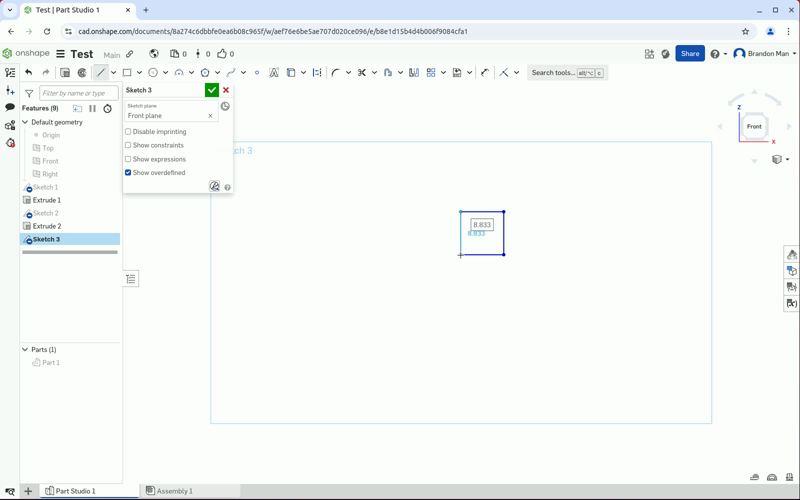
key(esc)
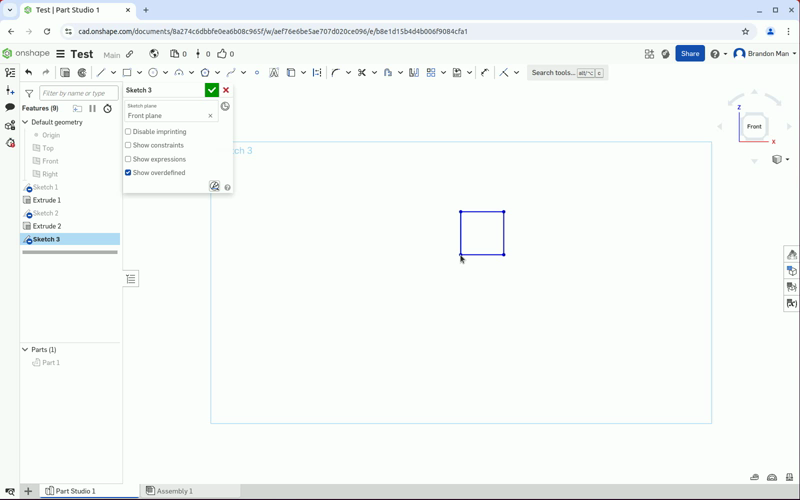
mouse_move(486, 230)
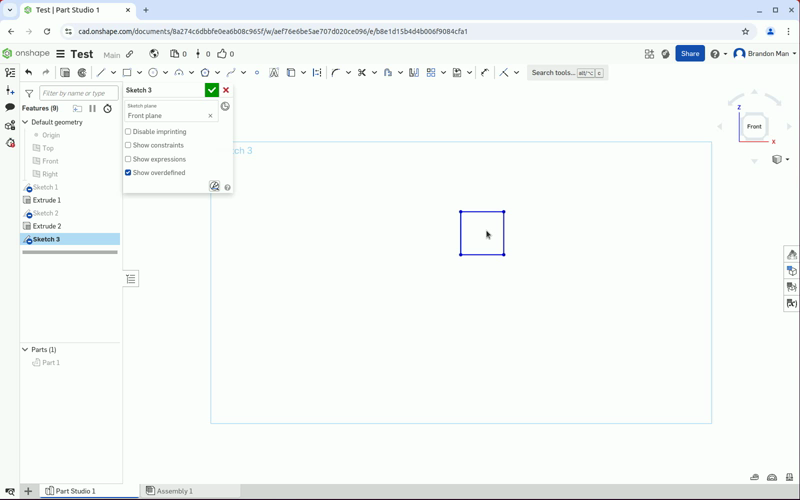
click(486, 230)
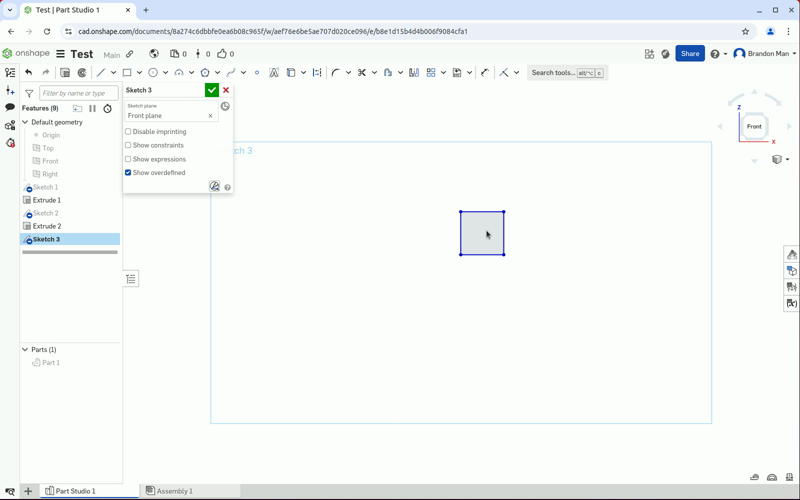
mouse_move(73, 352)
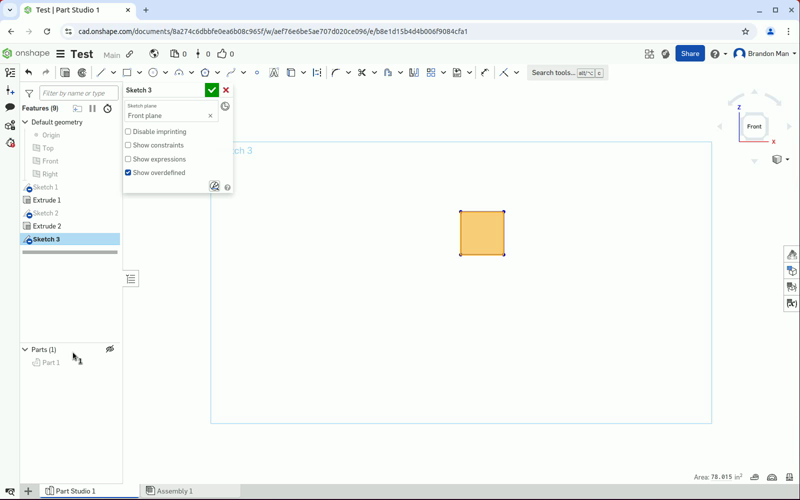
key(shift+y)
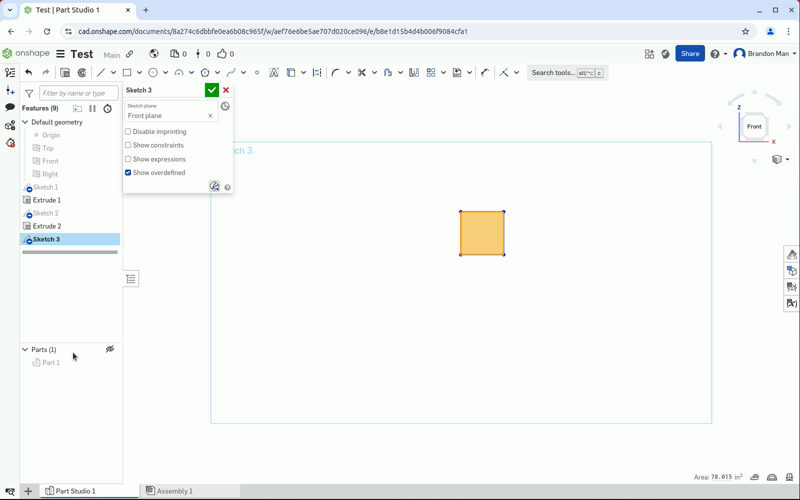
key(shift+e)
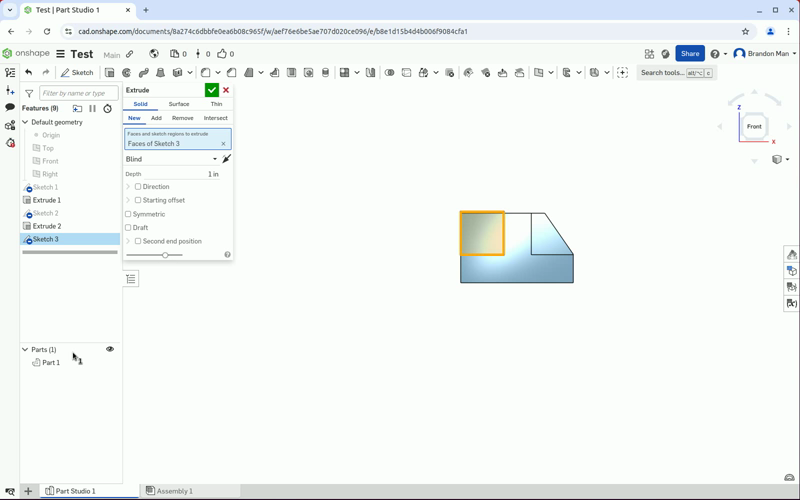
mouse_move(143, 106)
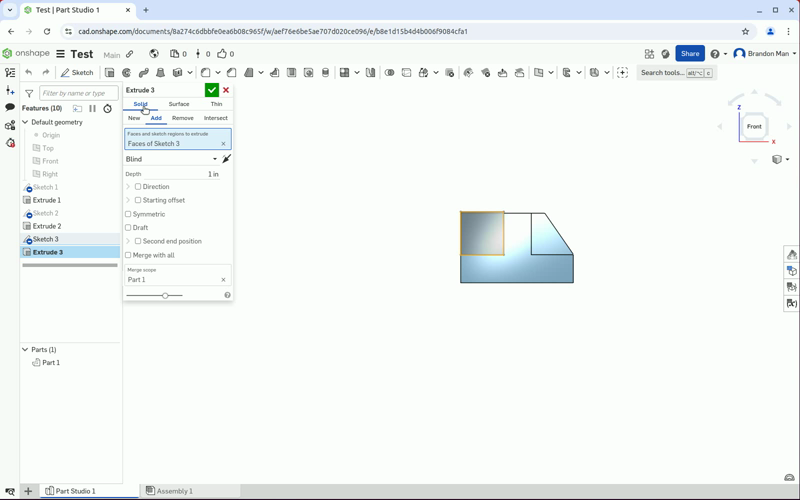
click(143, 106)
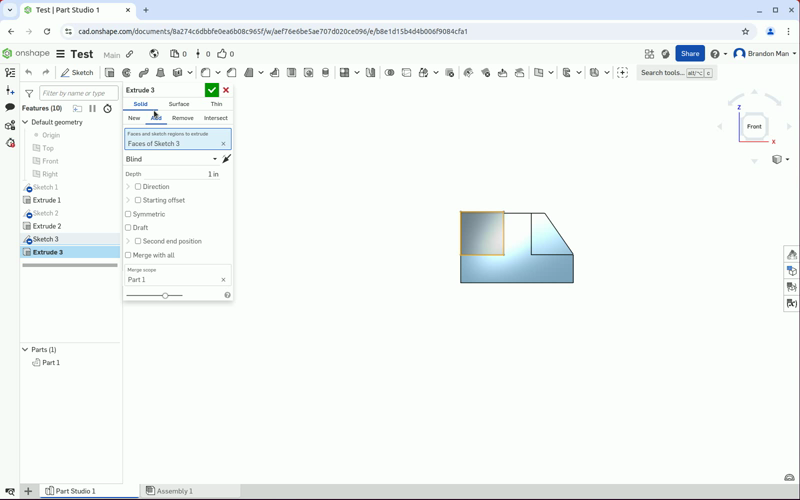
mouse_move(186, 120)
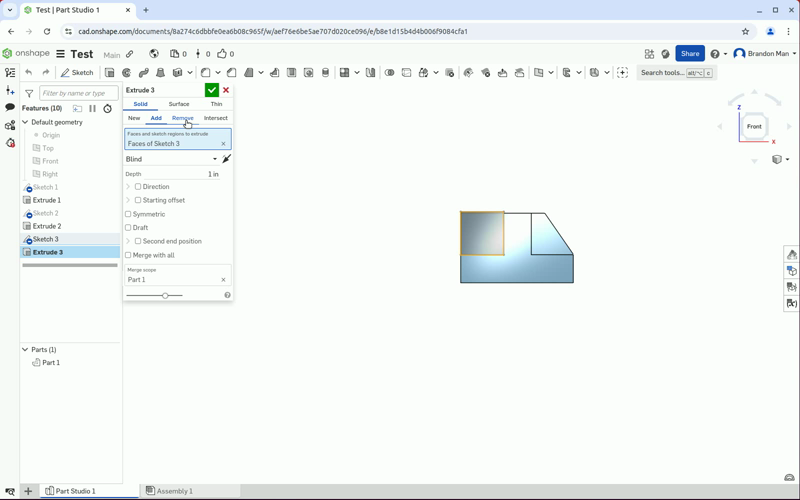
click(186, 120)
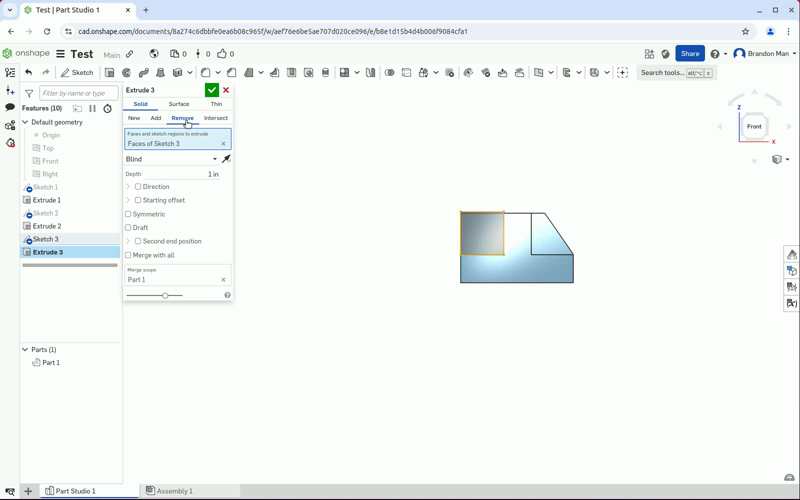
key(tab, 4)
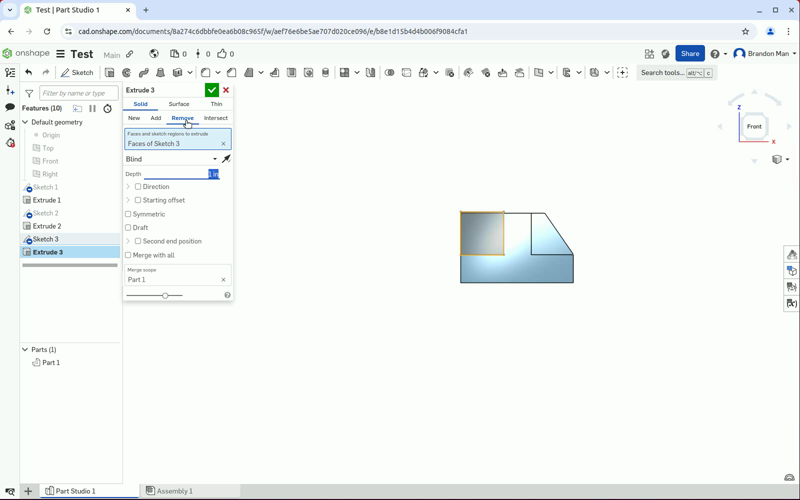
text(8.666)
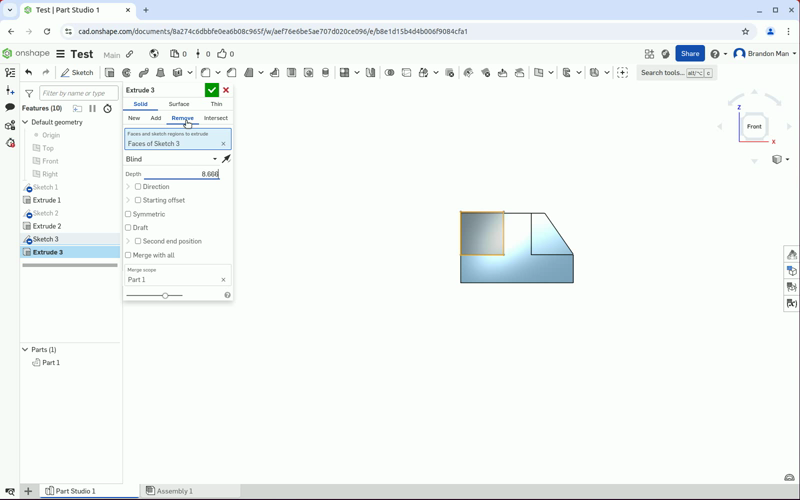
key(tab, 6)
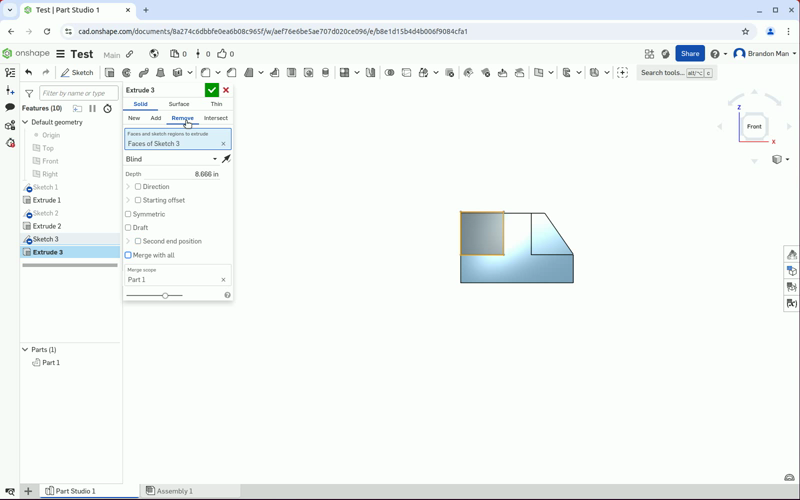
key(space)
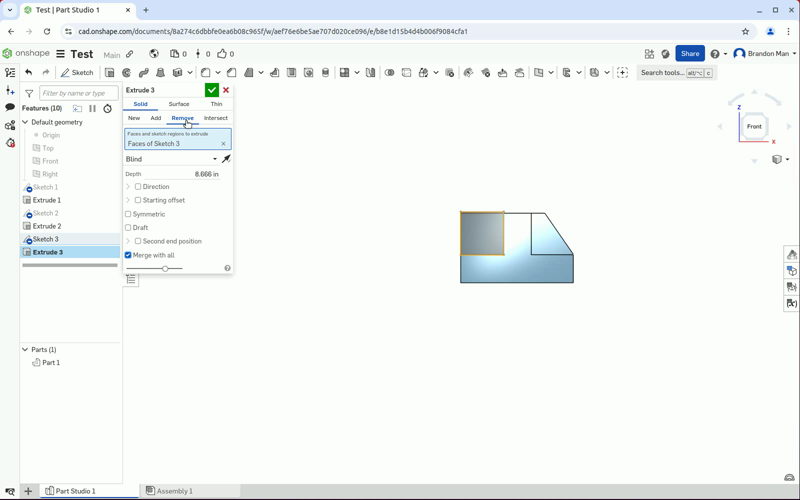
key(enter)
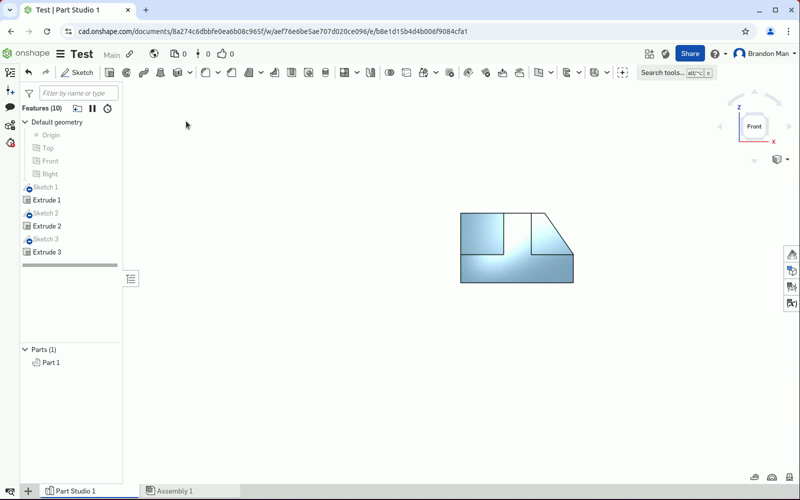
key(shift+h)
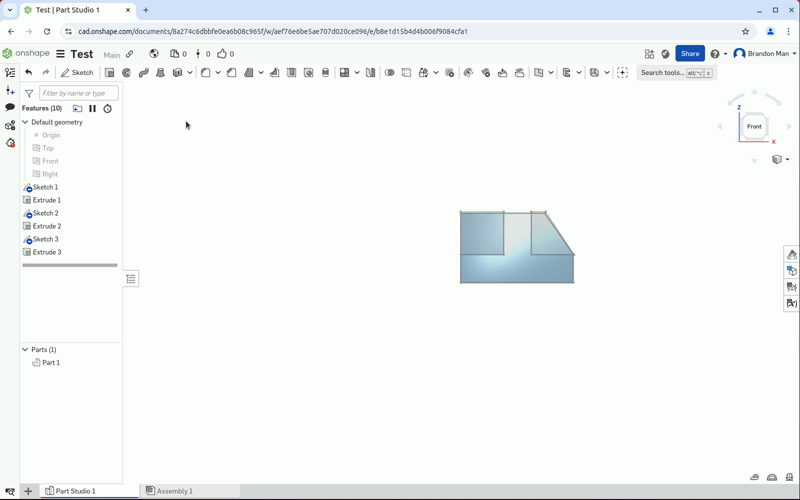
key(shift+h)
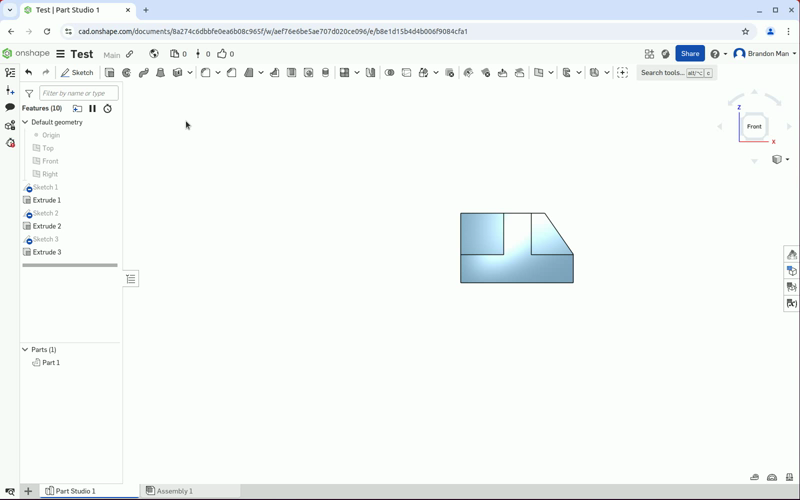
mouse_move(73, 189)
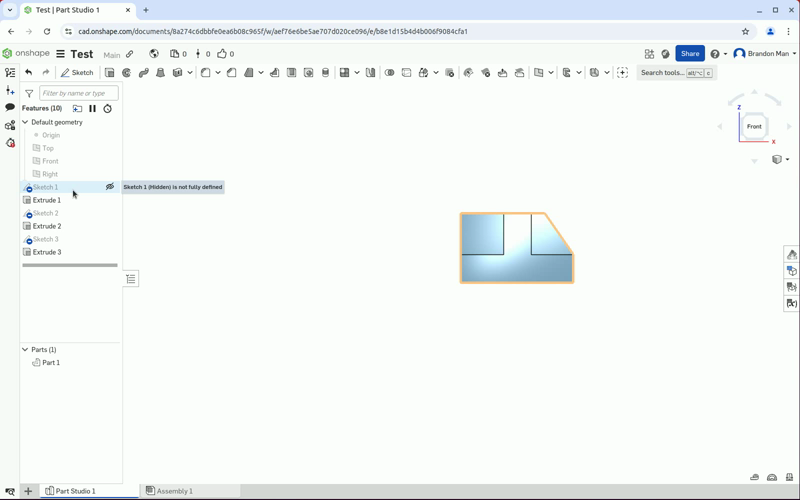
click(73, 189)
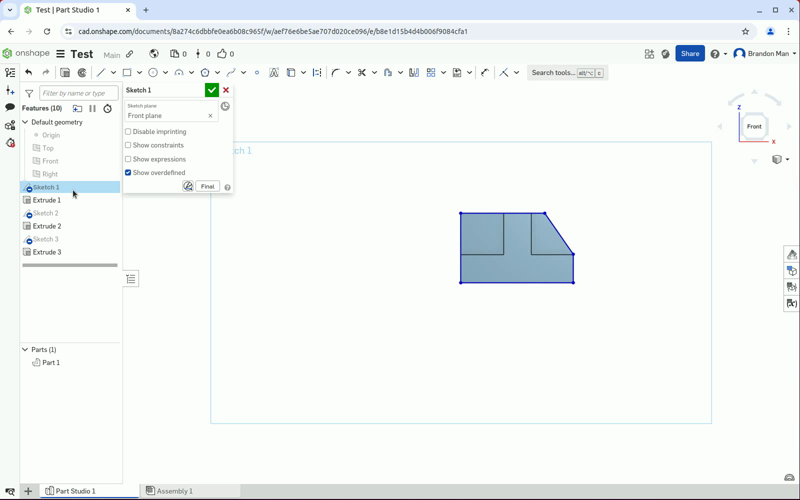
mouse_move(229, 92)
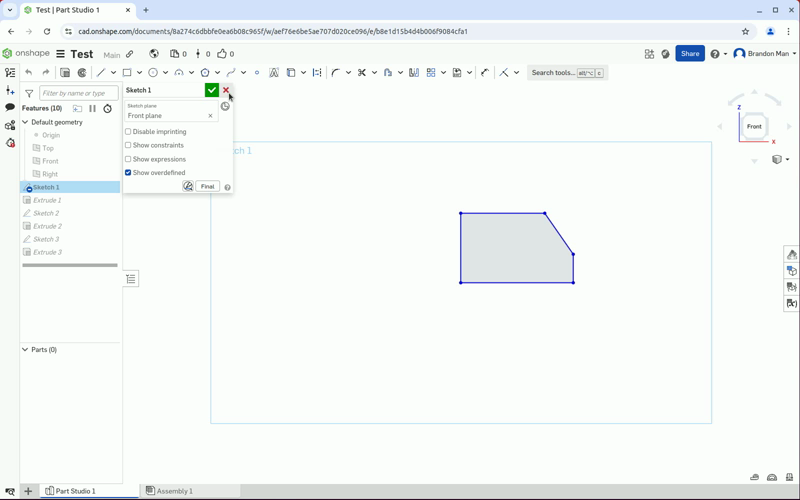
click(229, 92)
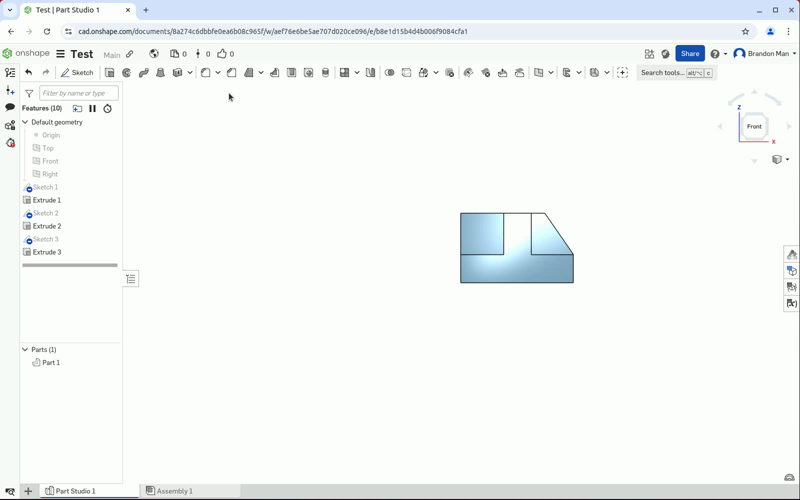
mouse_move(73, 352)
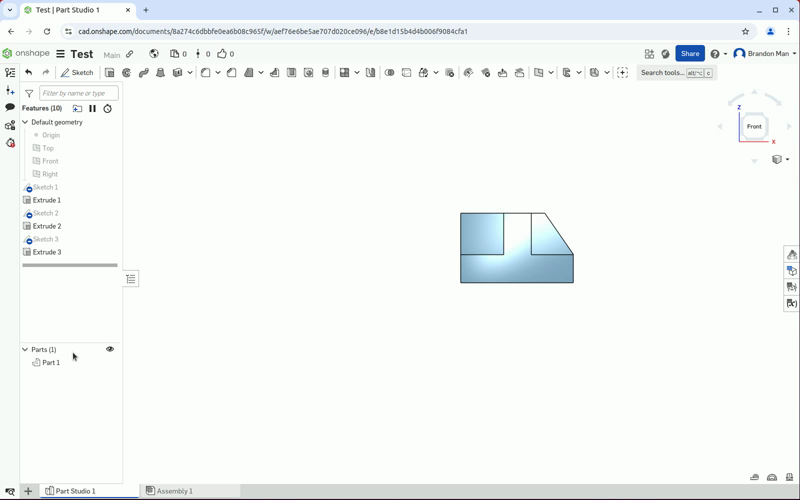
key(y)
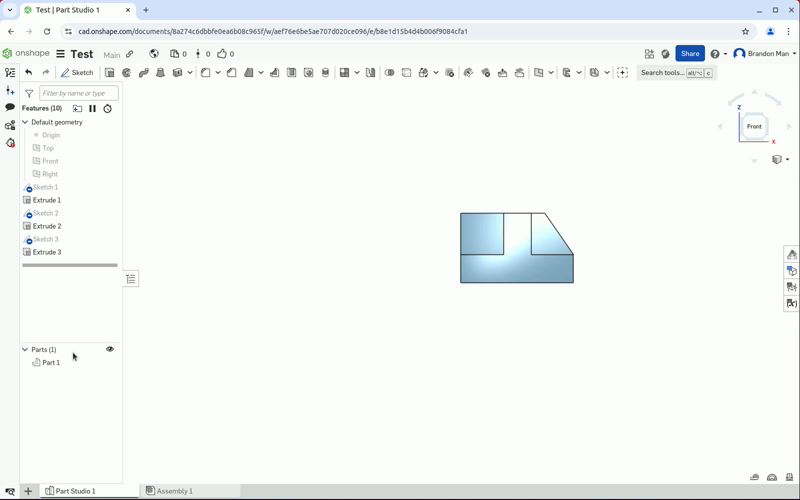
key(shift+p)
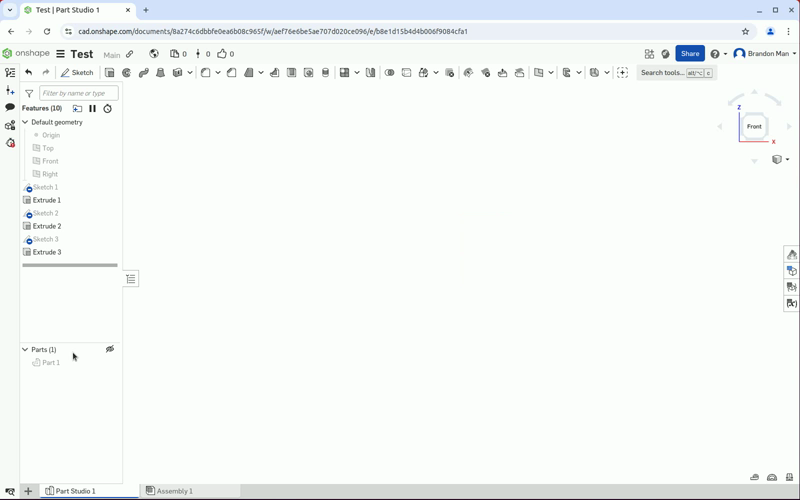
key(space)
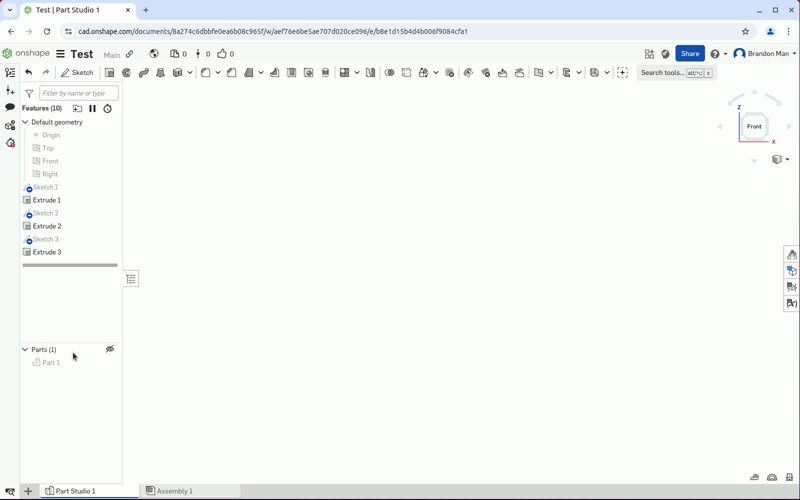
key_down(shift)
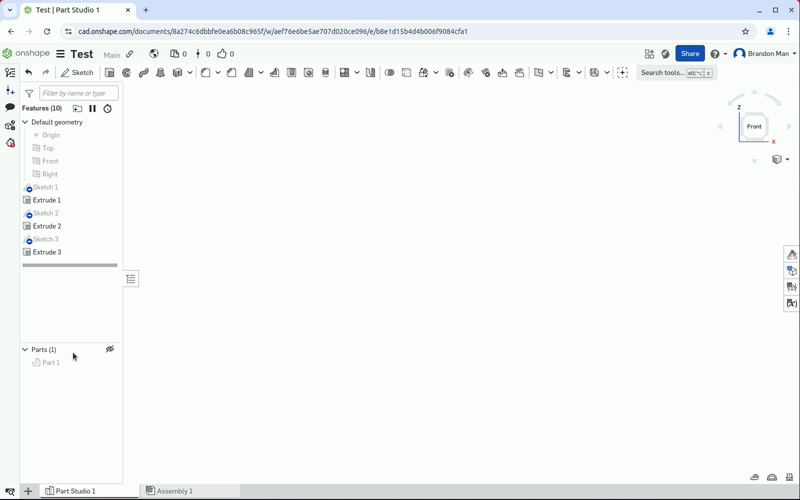
key(left)
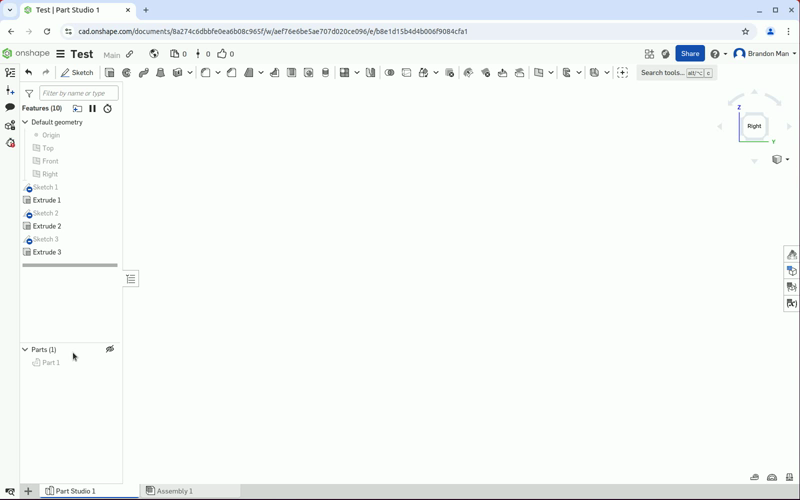
key_up(shift)
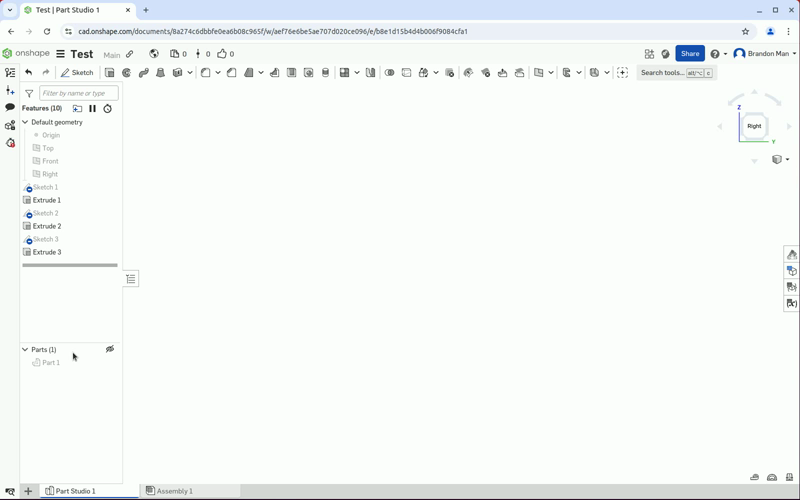
mouse_move(73, 352)
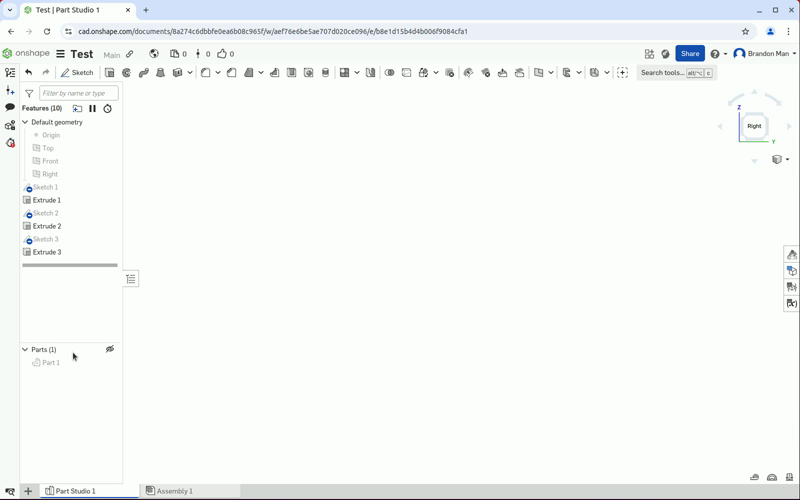
key(shift+y)
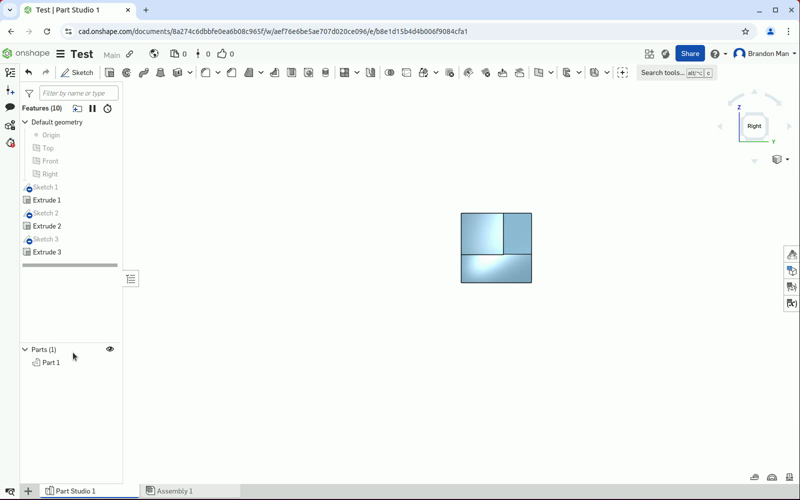
mouse_move(541, 75)
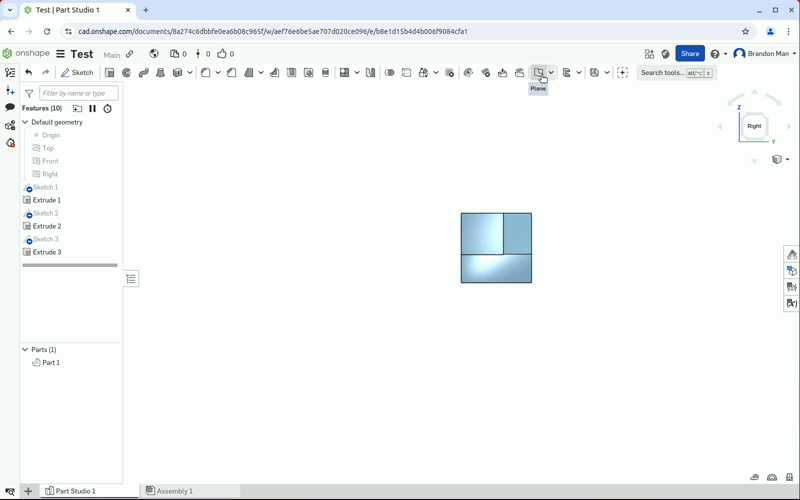
click(541, 75)
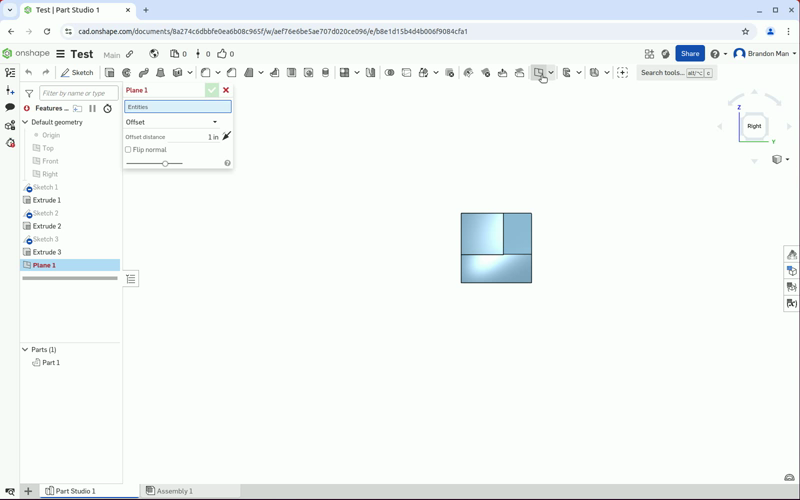
mouse_move(73, 176)
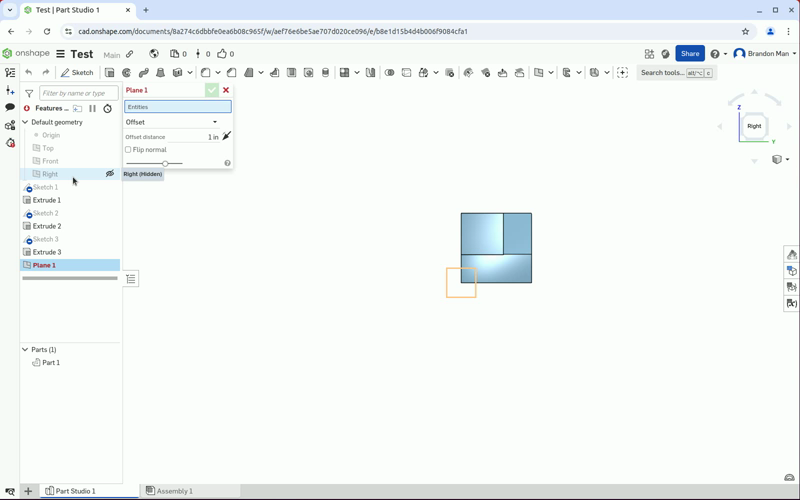
click(73, 176)
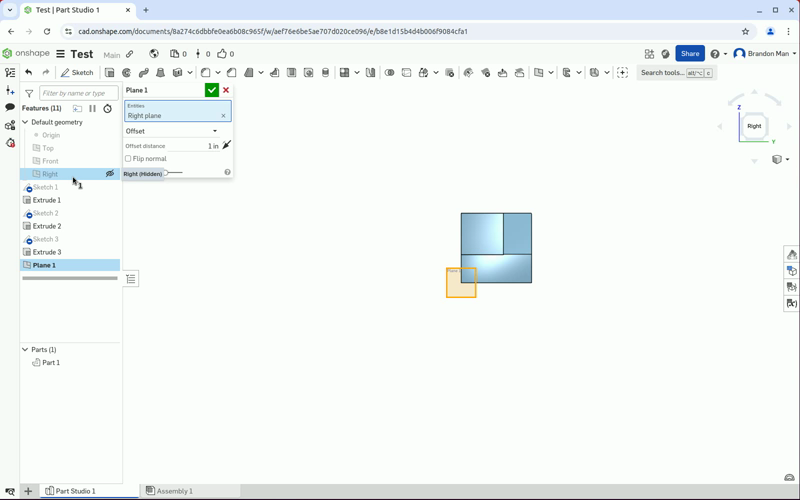
key(tab, 2)
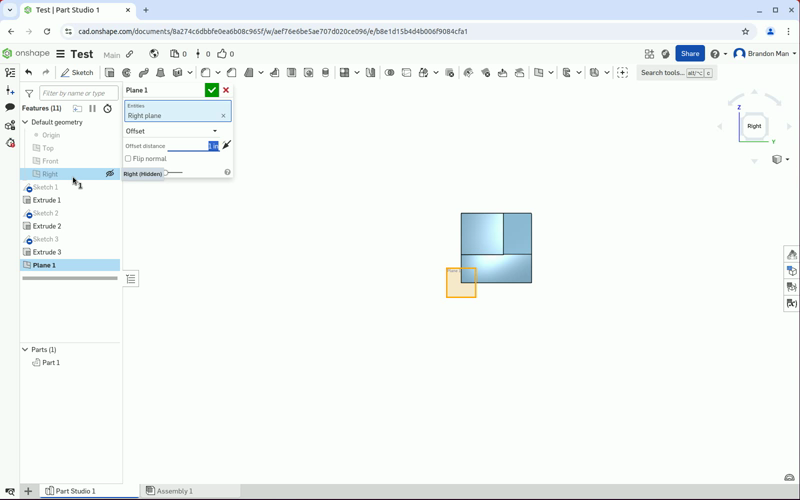
text(14.45)
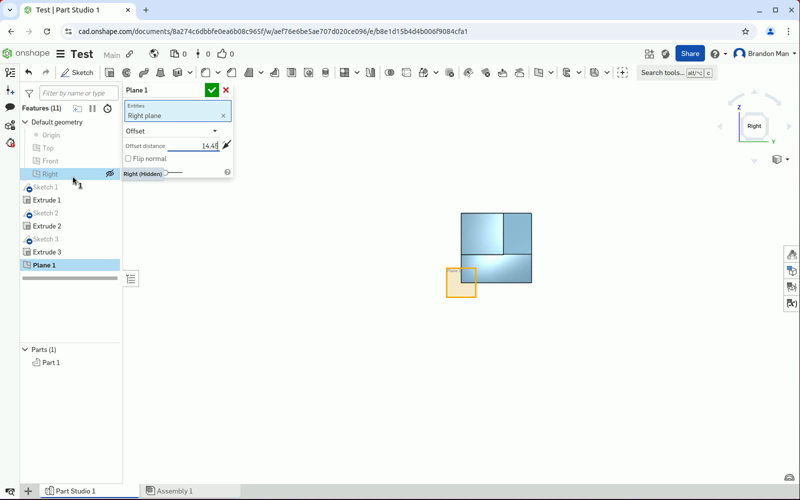
key(enter, 2)
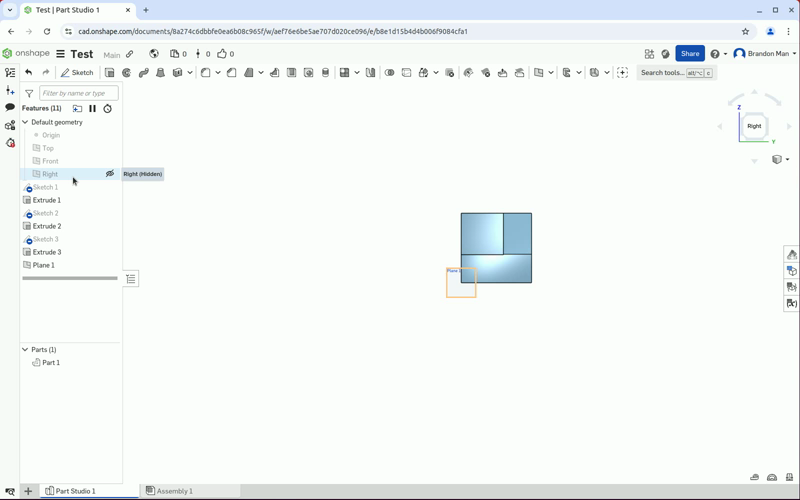
key(shift+s)
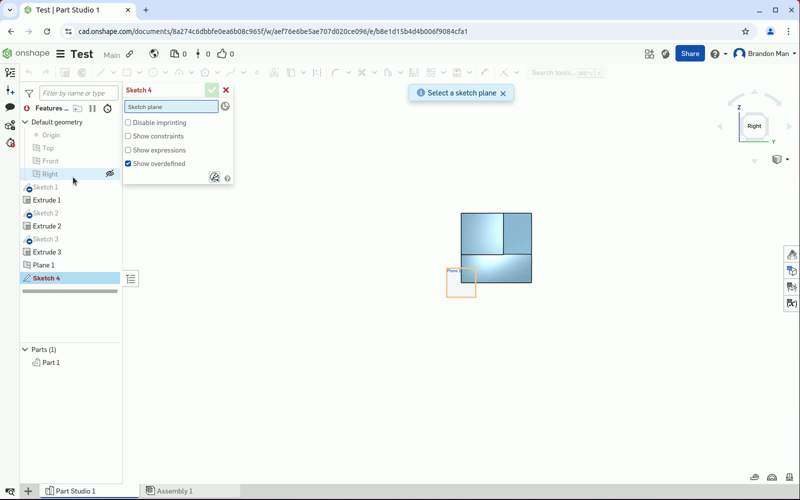
mouse_move(73, 267)
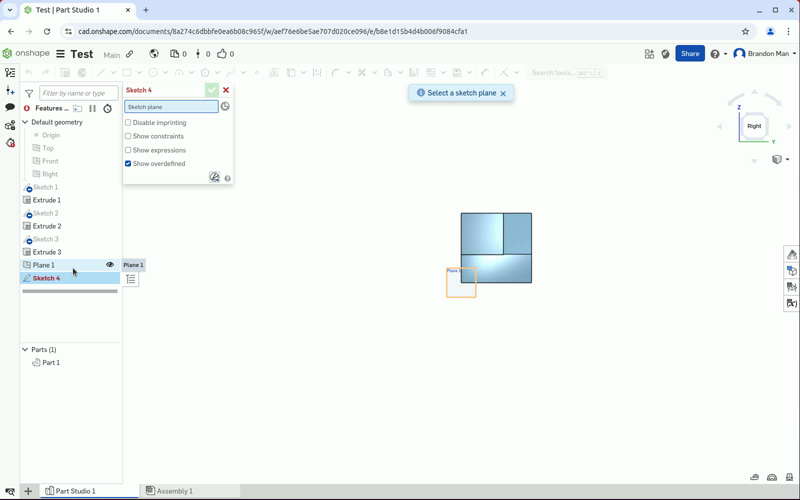
click(73, 267)
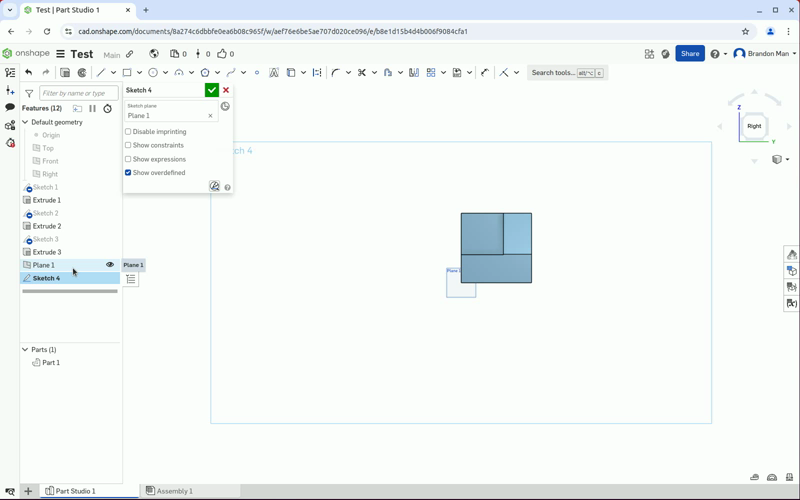
mouse_move(73, 352)
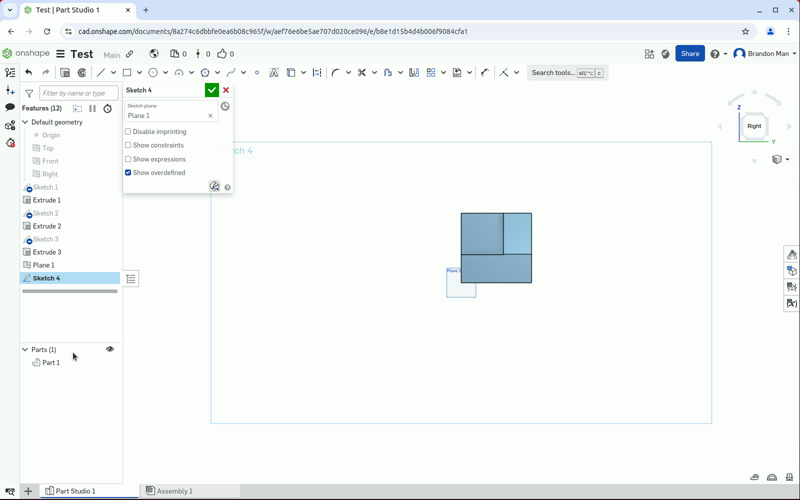
key(y)
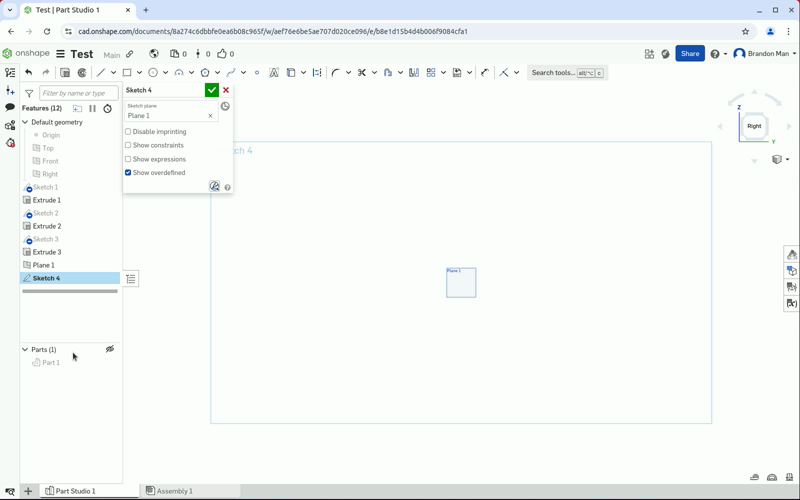
key(l)
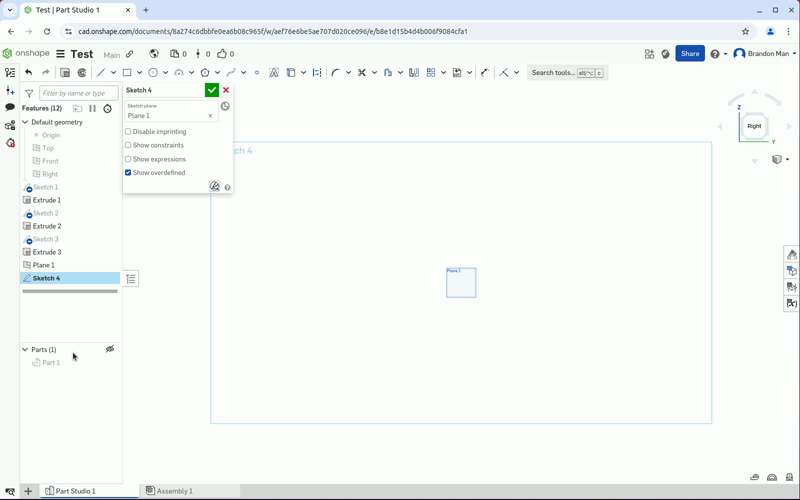
key_down(shift)
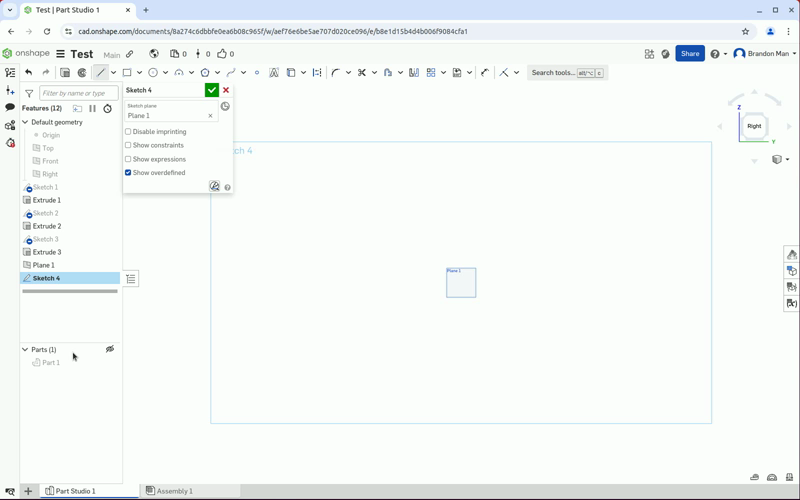
mouse_move(460, 254)
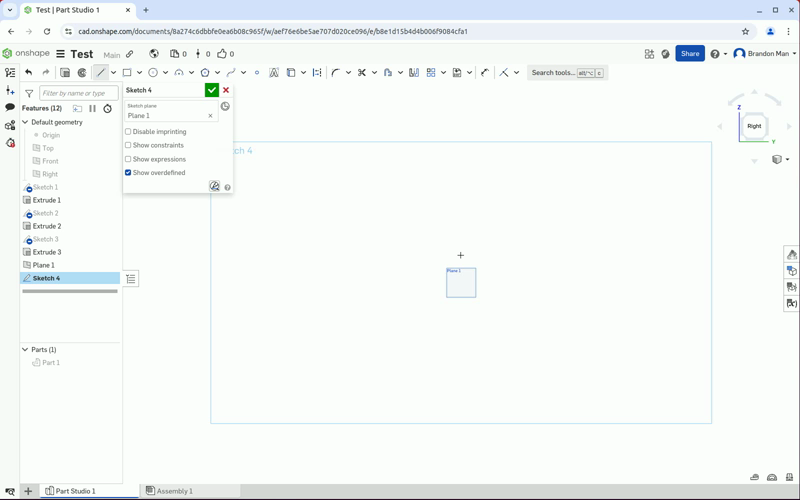
click(460, 254)
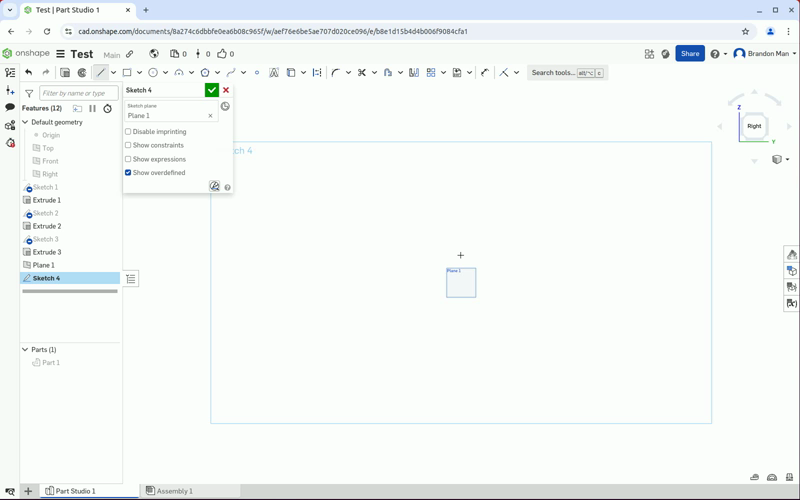
key_up(shift)
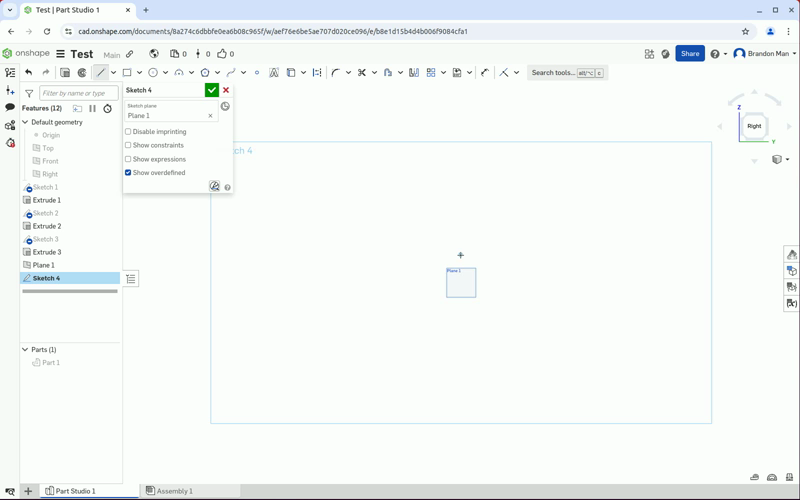
key_down(shift)
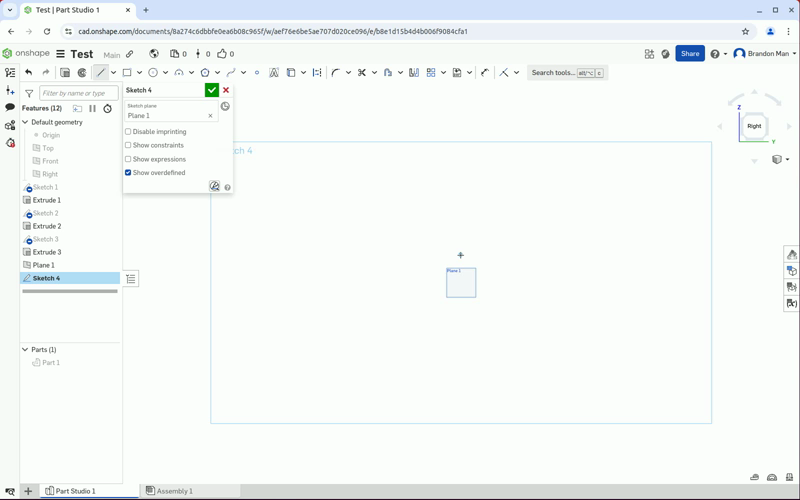
mouse_move(503, 211)
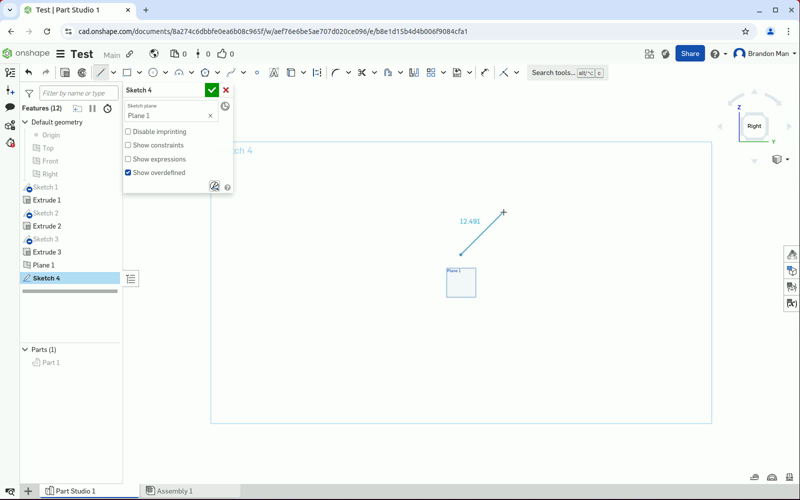
click(503, 211)
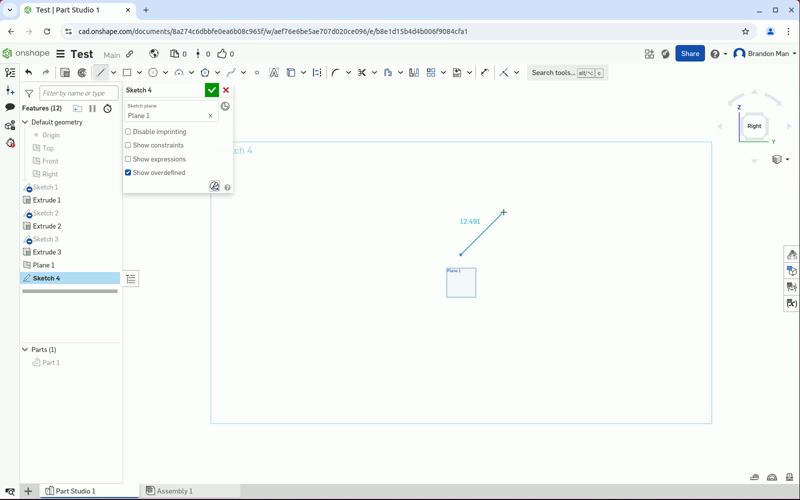
key_up(shift)
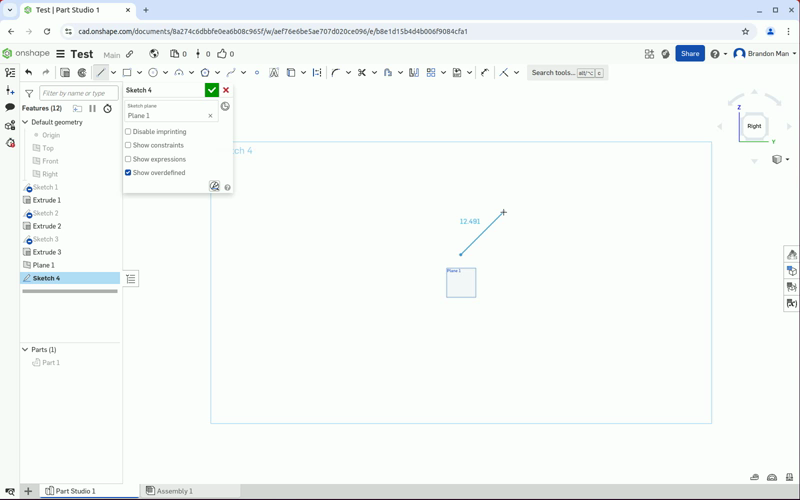
key_down(shift)
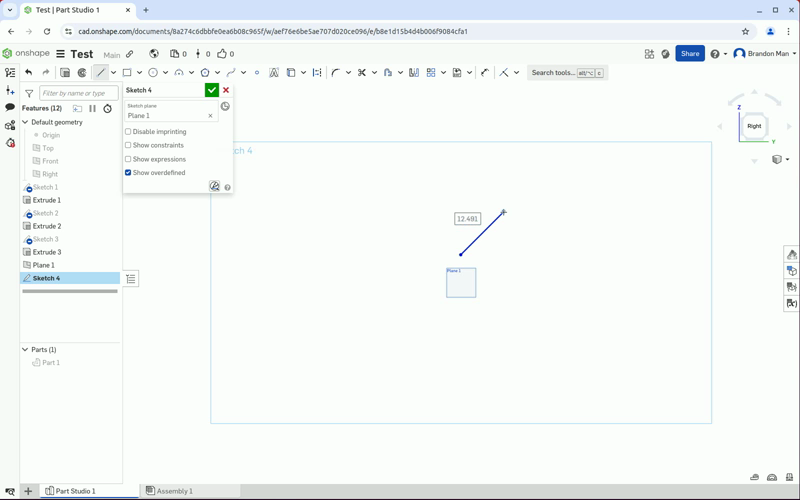
mouse_move(533, 211)
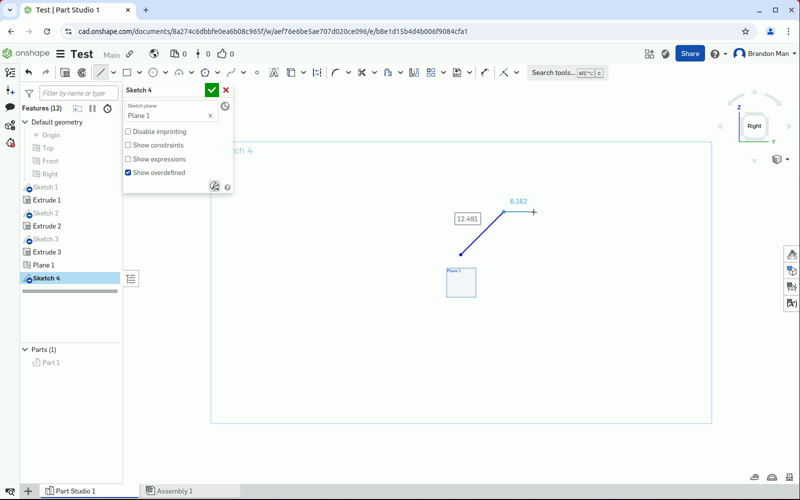
mouse_move(460, 211)
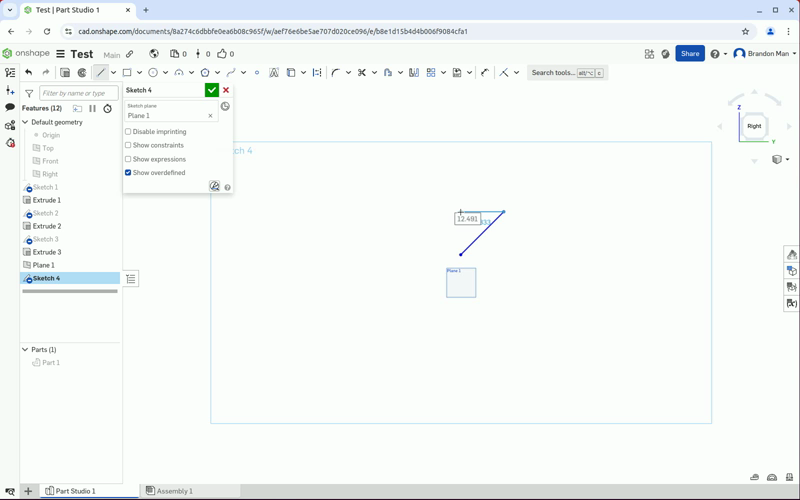
click(460, 211)
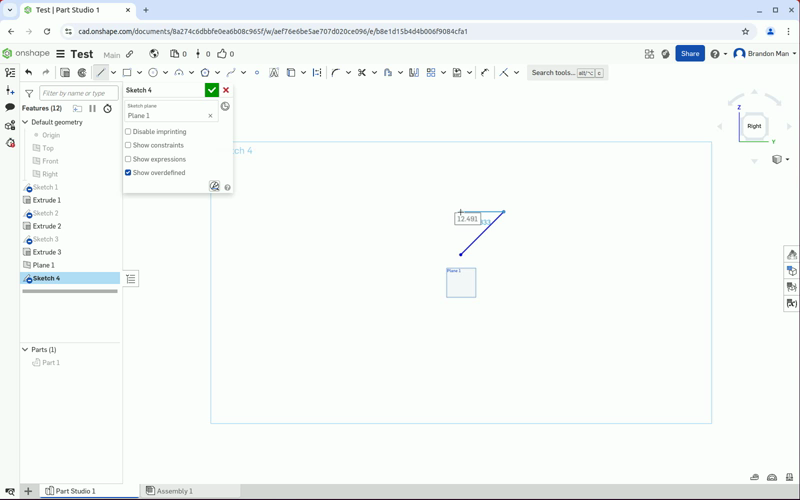
key_up(shift)
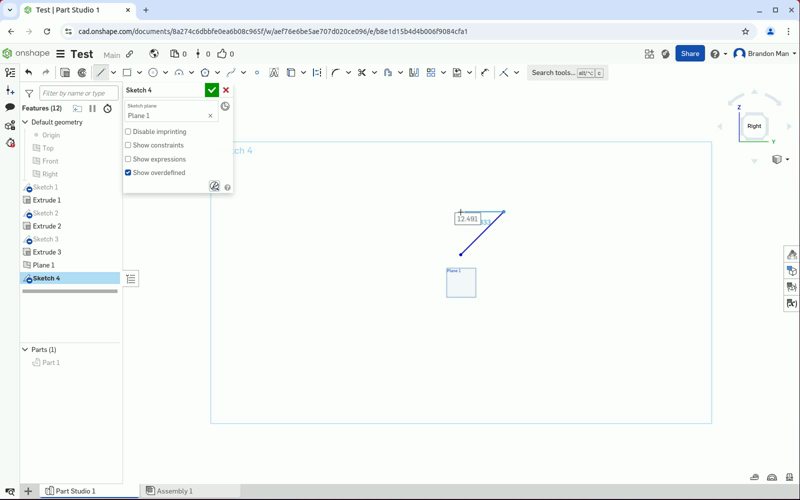
mouse_move(490, 211)
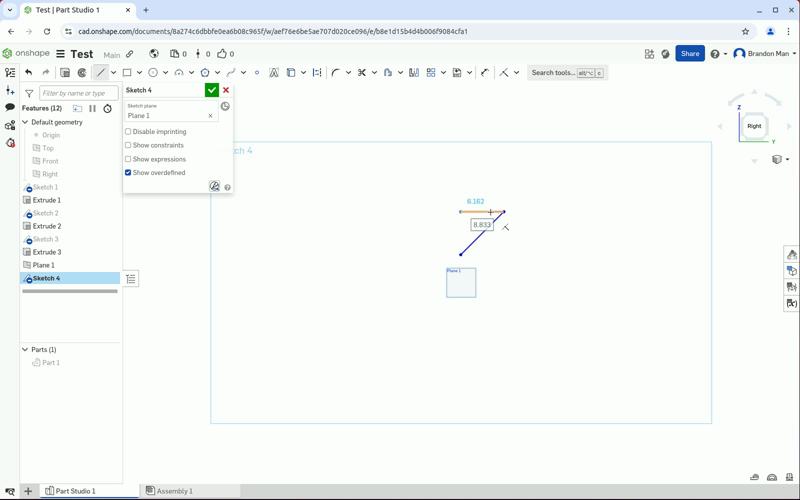
key_down(shift)
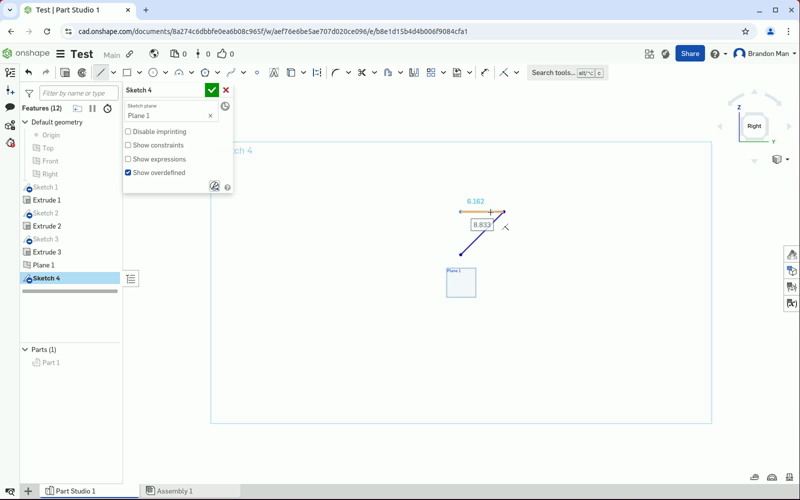
mouse_move(460, 254)
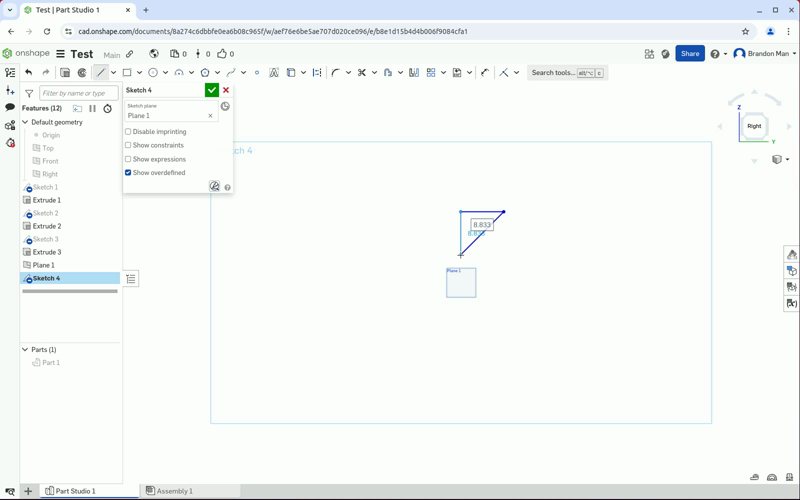
key_up(shift)
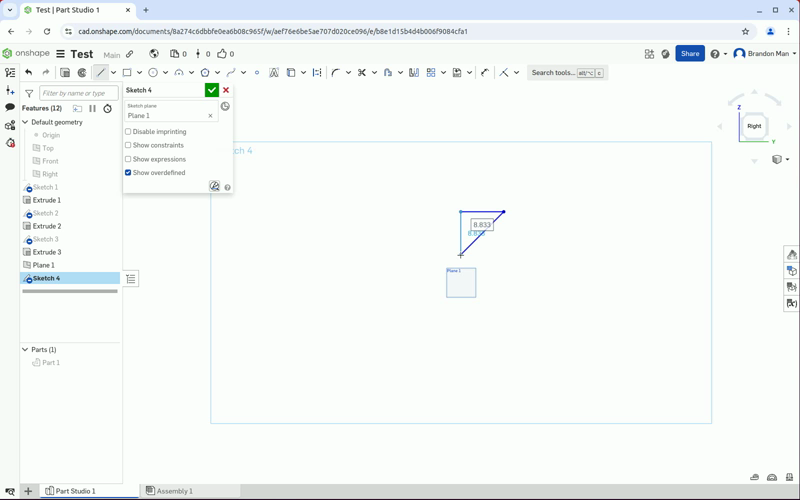
click(460, 254)
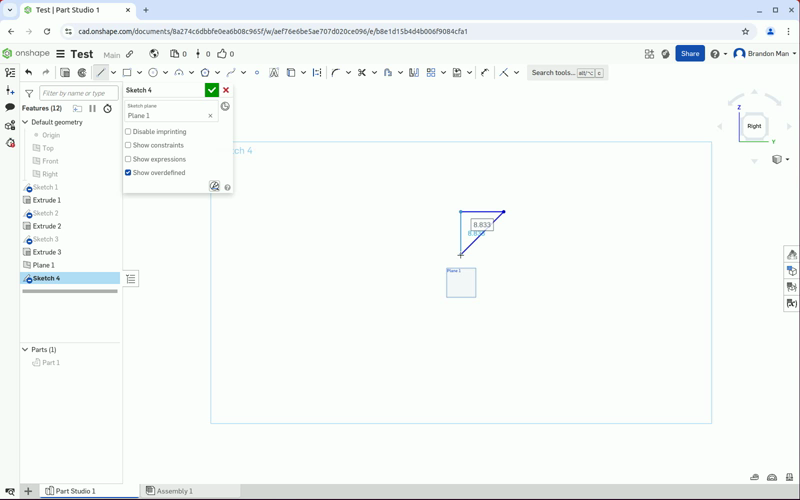
key(esc)
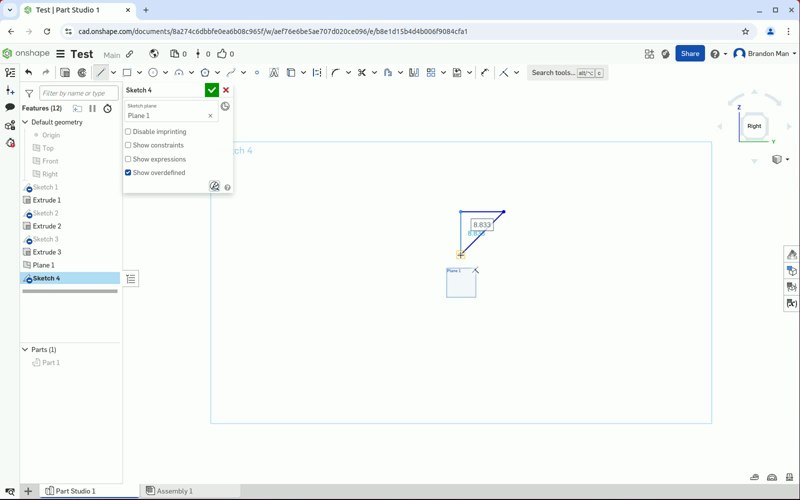
mouse_move(487, 219)
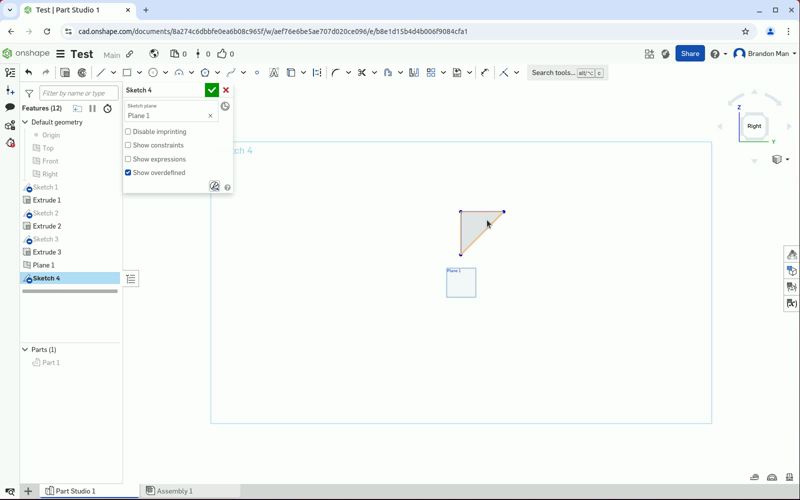
scroll(6)
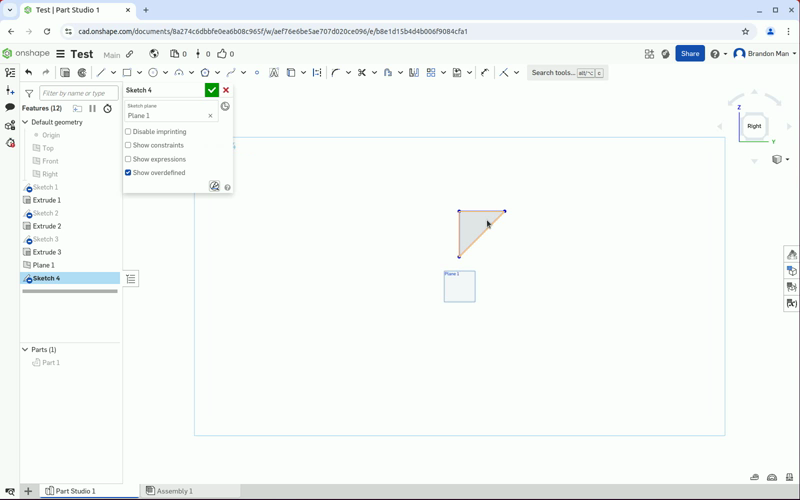
scroll(6)
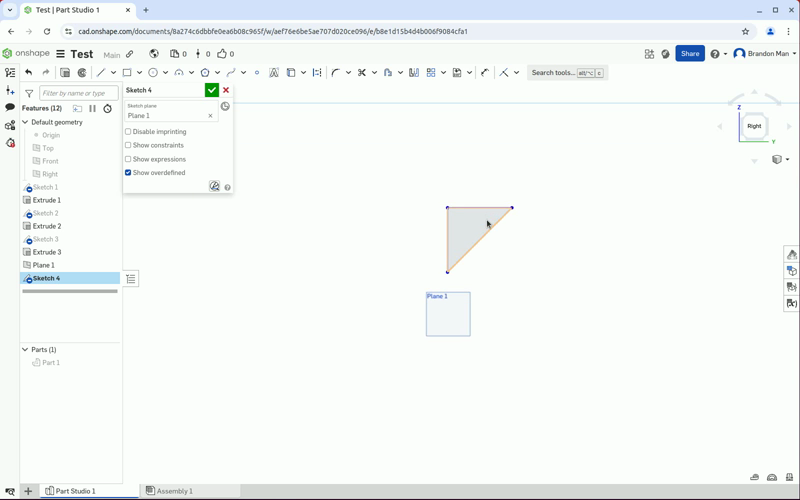
scroll(6)
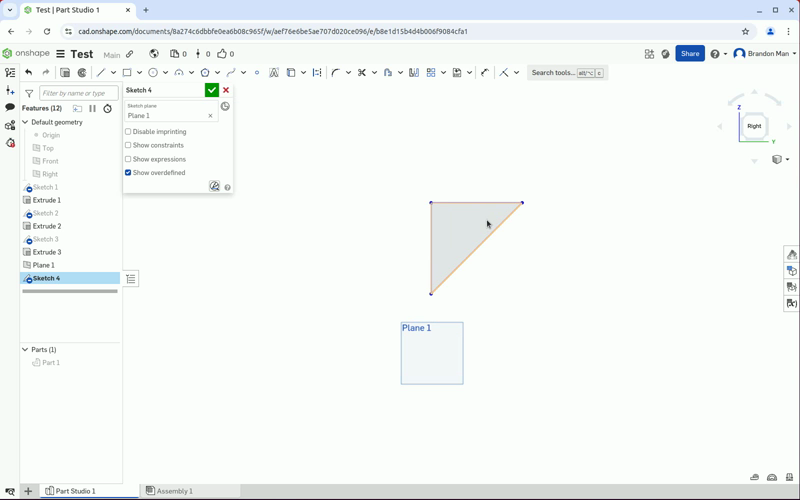
scroll(6)
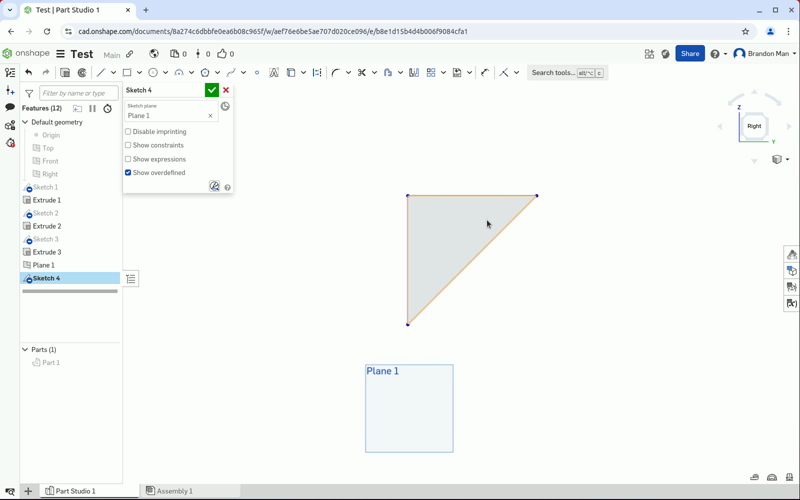
scroll(6)
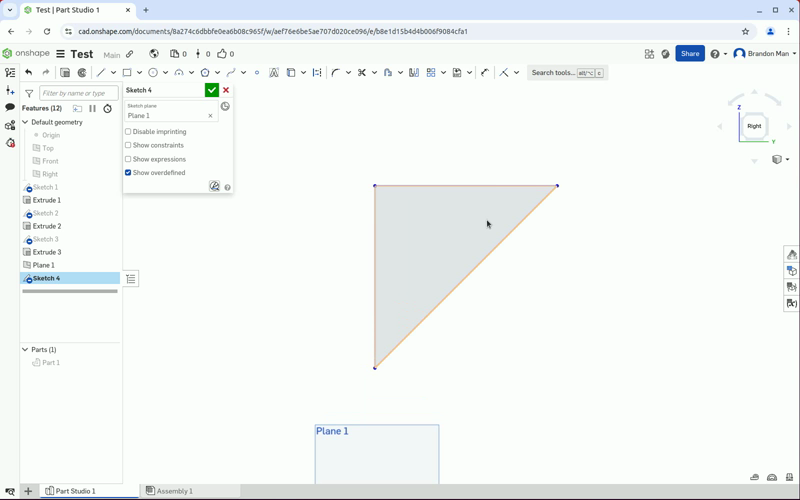
scroll(6)
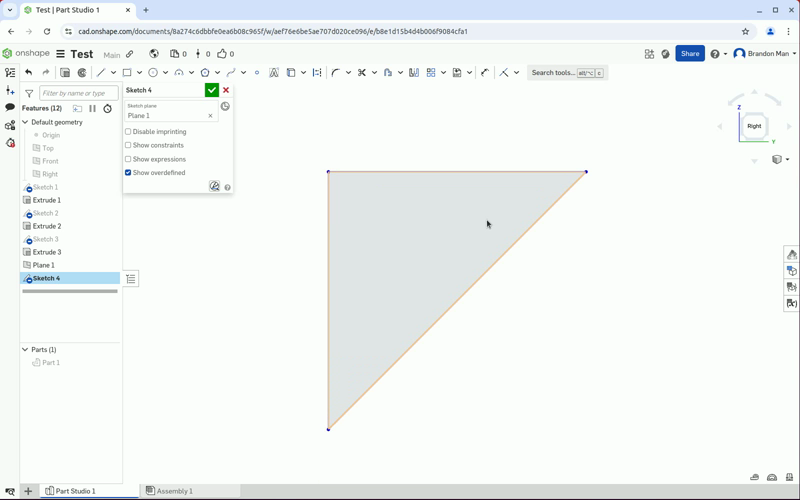
scroll(6)
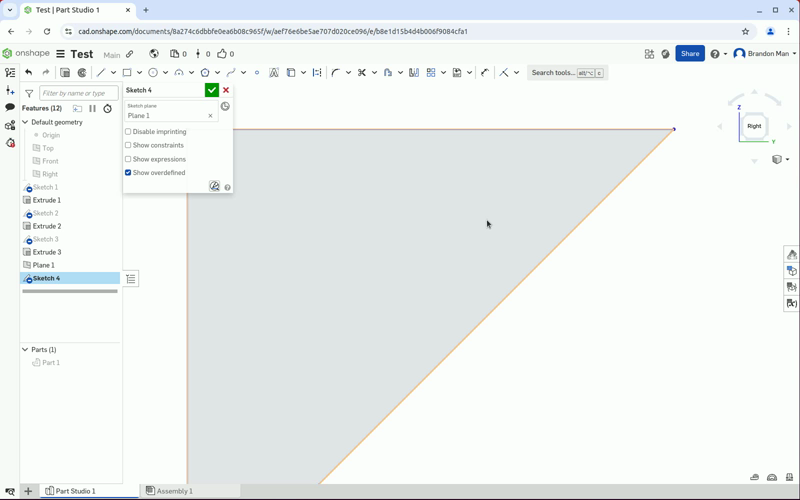
click(487, 219)
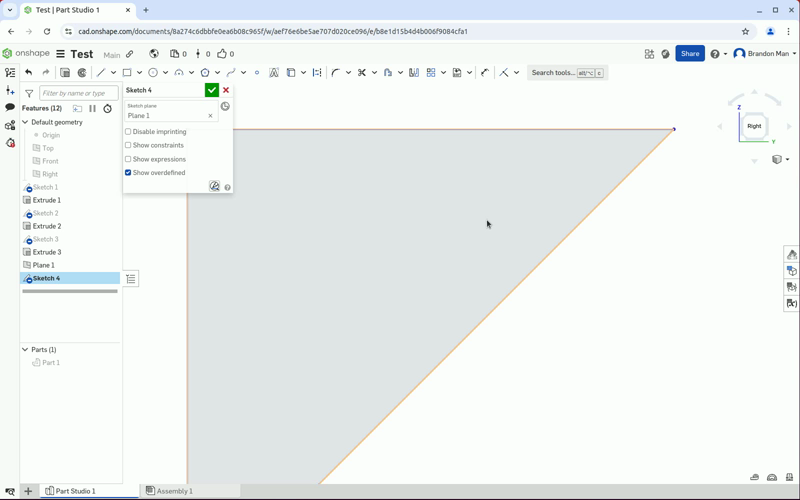
scroll(-6)
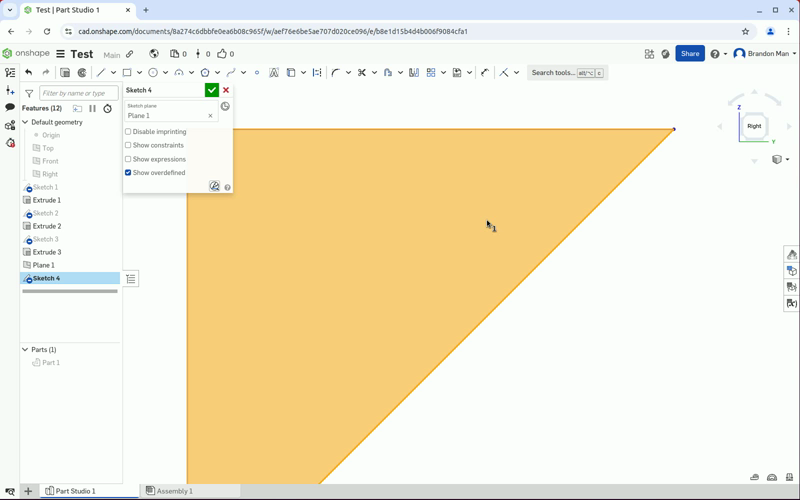
scroll(-6)
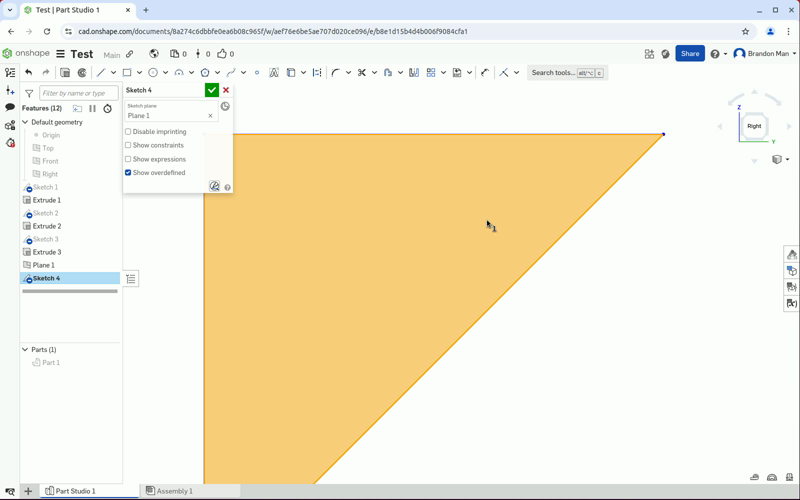
scroll(-6)
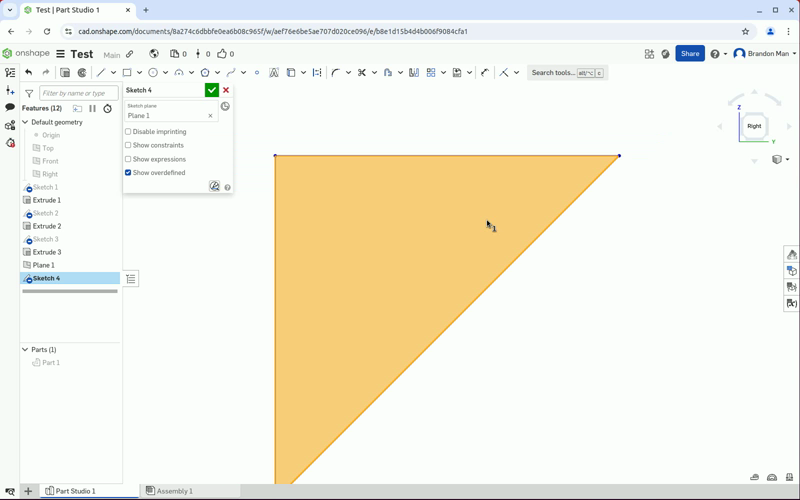
scroll(-6)
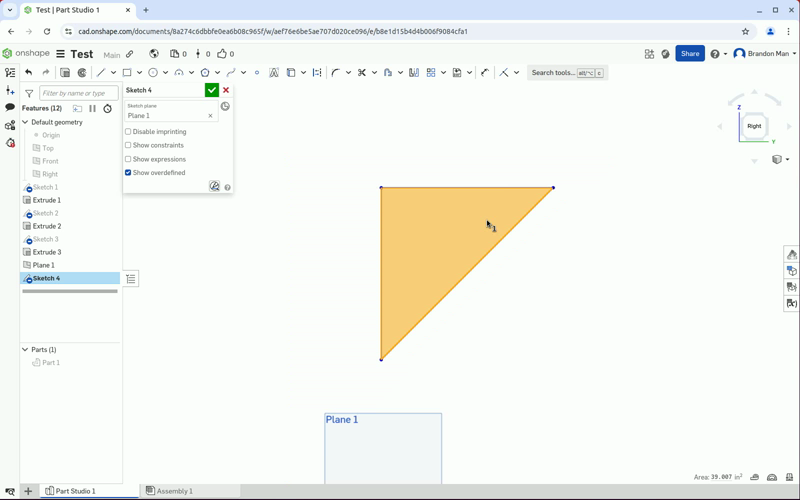
scroll(-6)
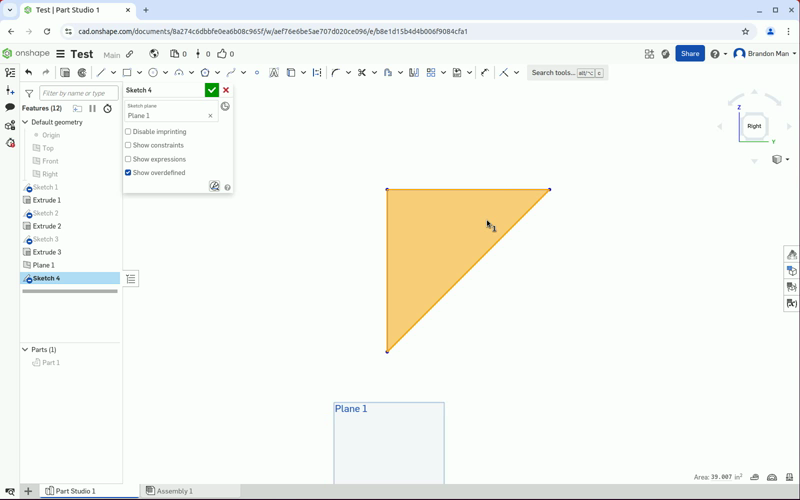
scroll(-6)
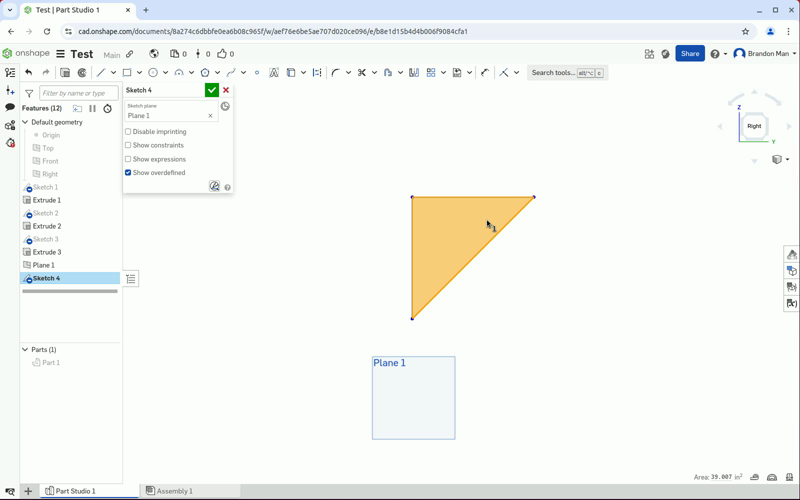
scroll(-6)
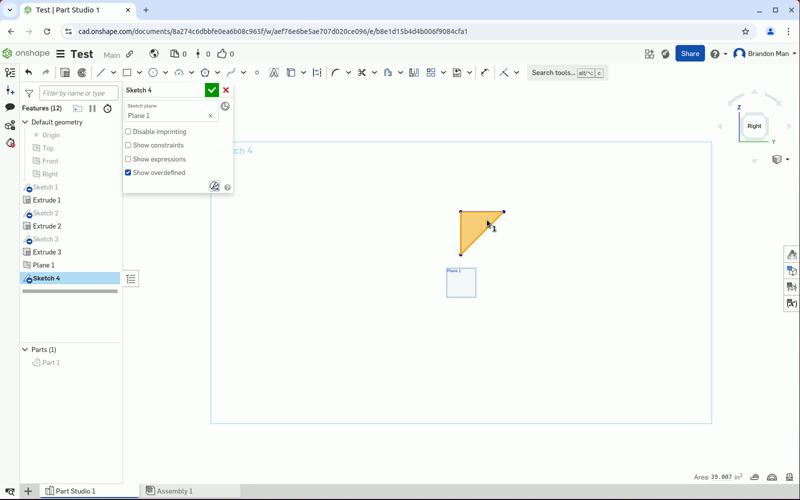
mouse_move(73, 352)
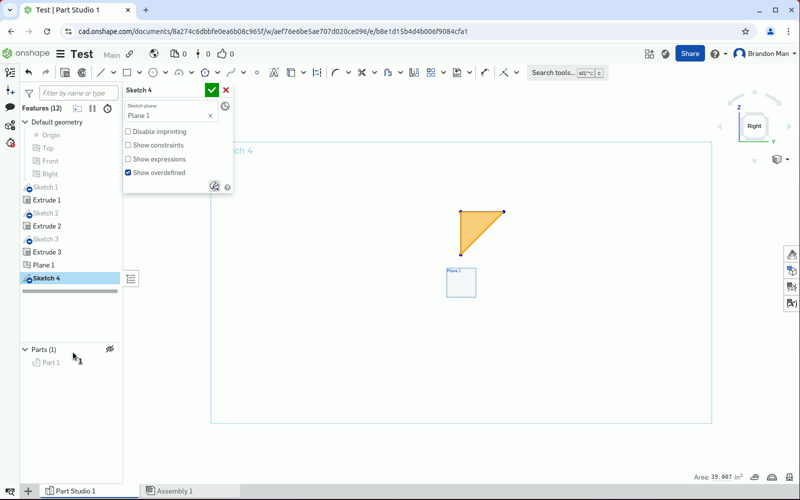
key(shift+y)
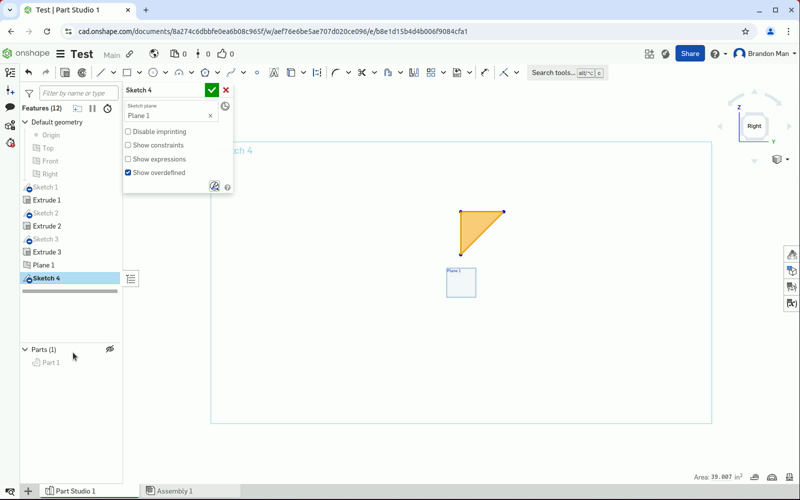
key(shift+e)
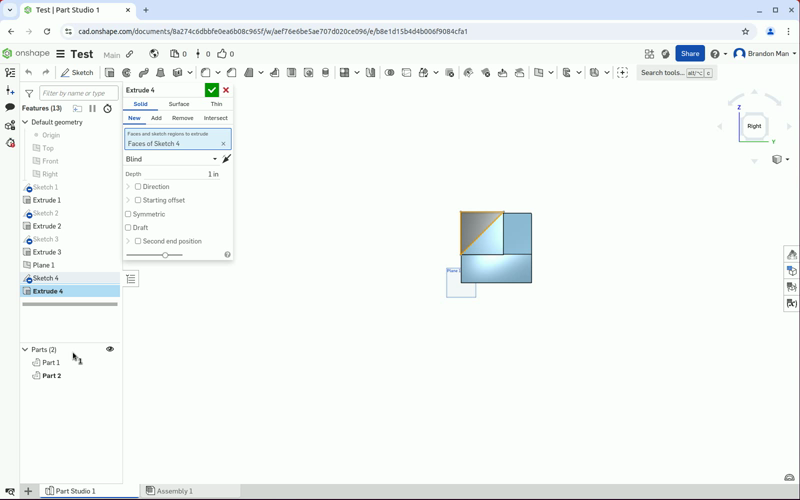
mouse_move(143, 106)
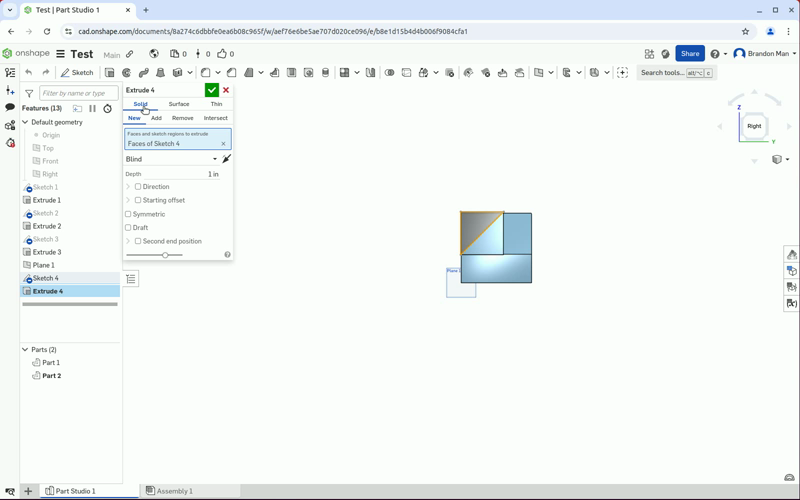
click(143, 106)
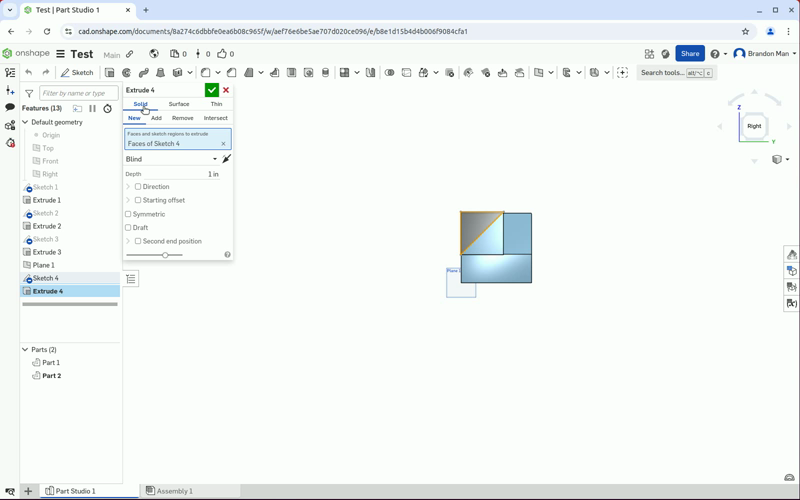
mouse_move(186, 120)
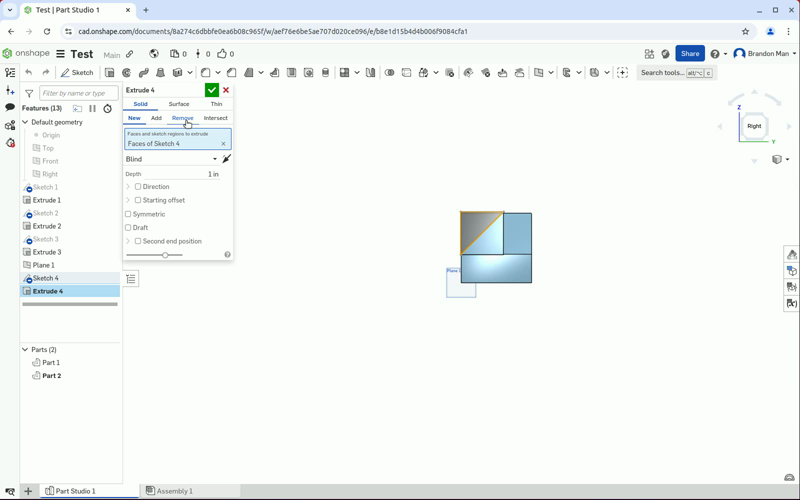
click(186, 120)
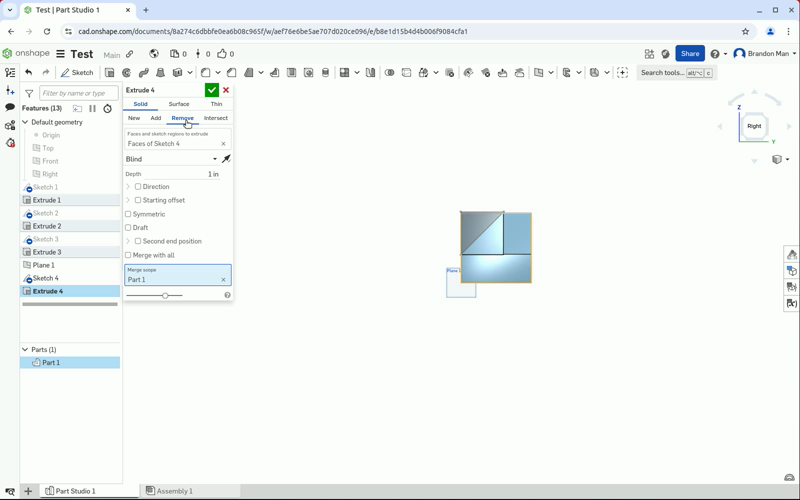
key(tab, 4)
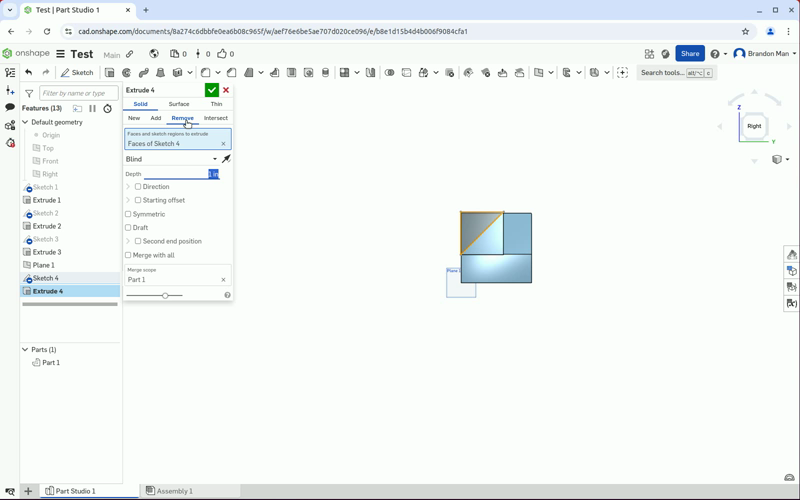
text(11.554)
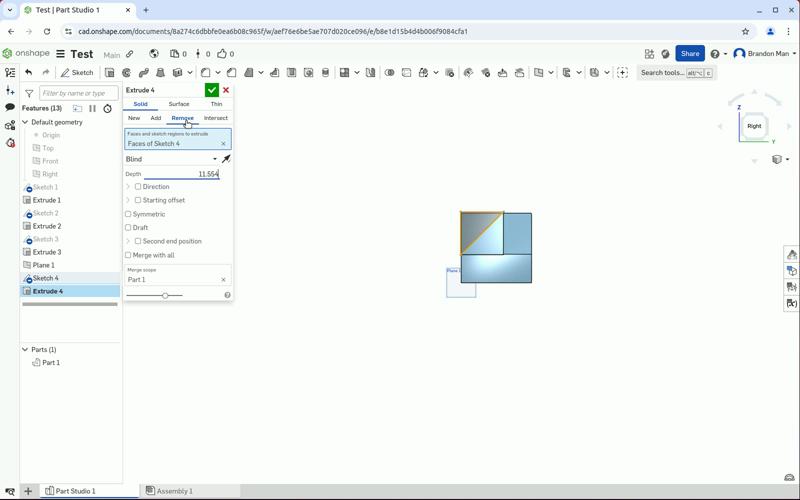
key(tab, 6)
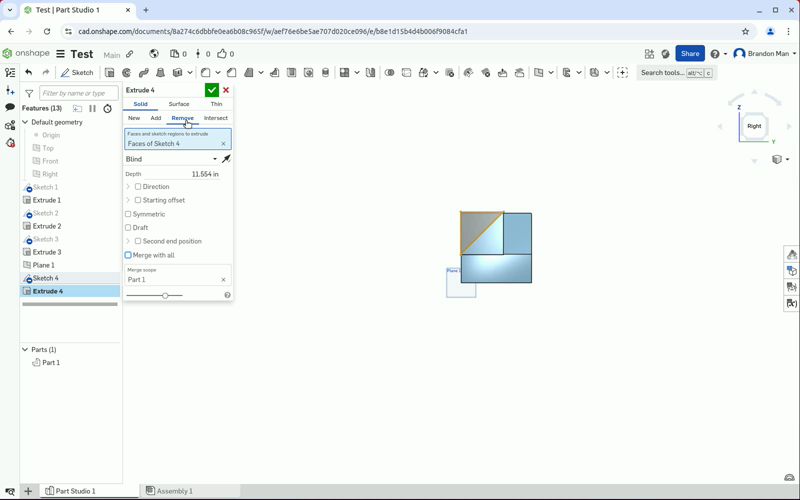
key(space)
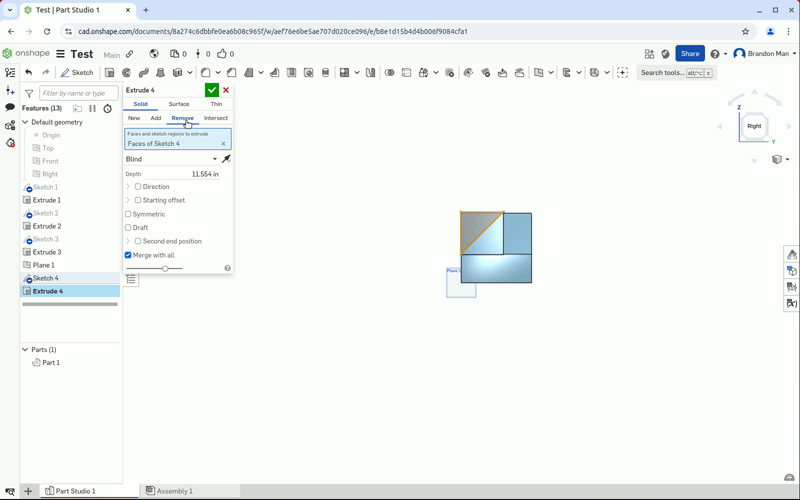
key(enter)
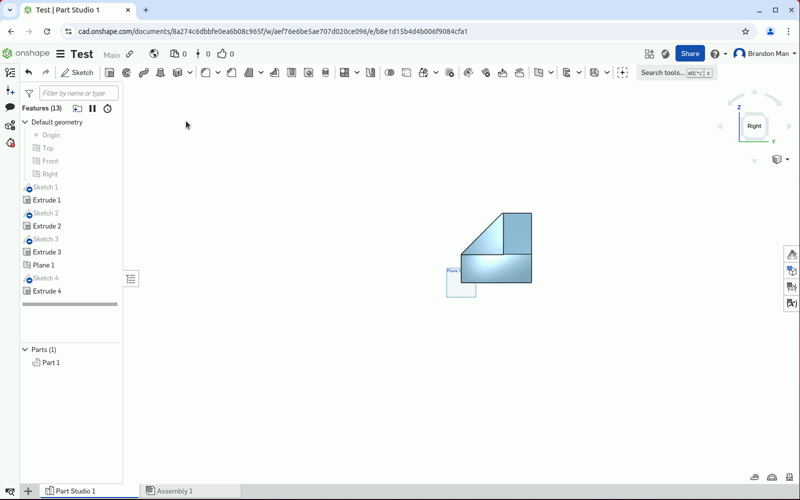
key(shift+h)
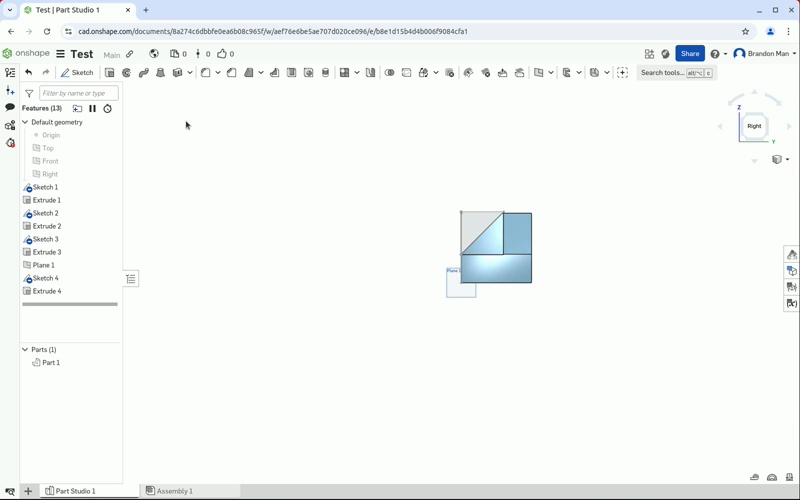
key(shift+h)
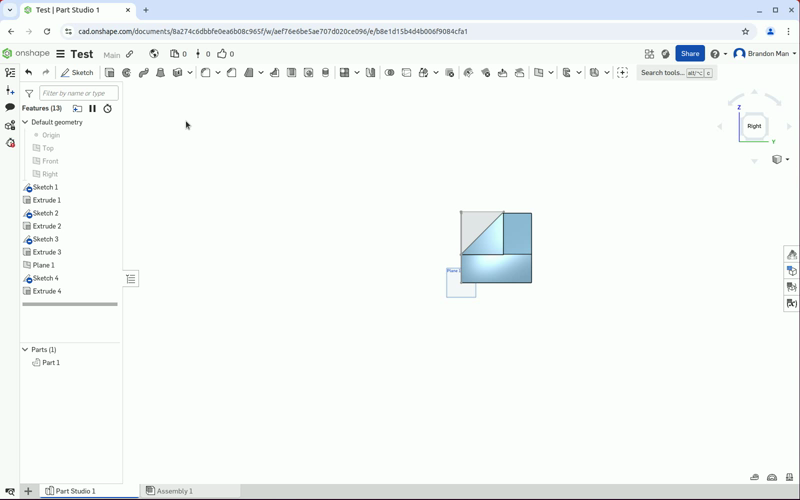
key(shift+7)
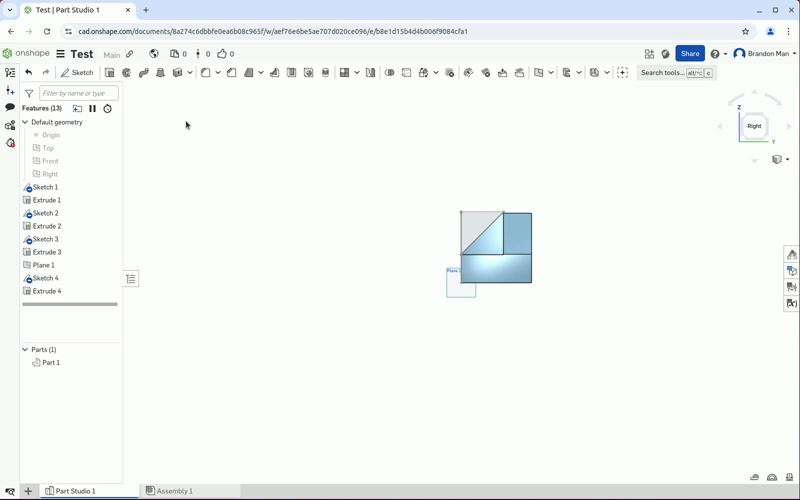
key(right, 2)
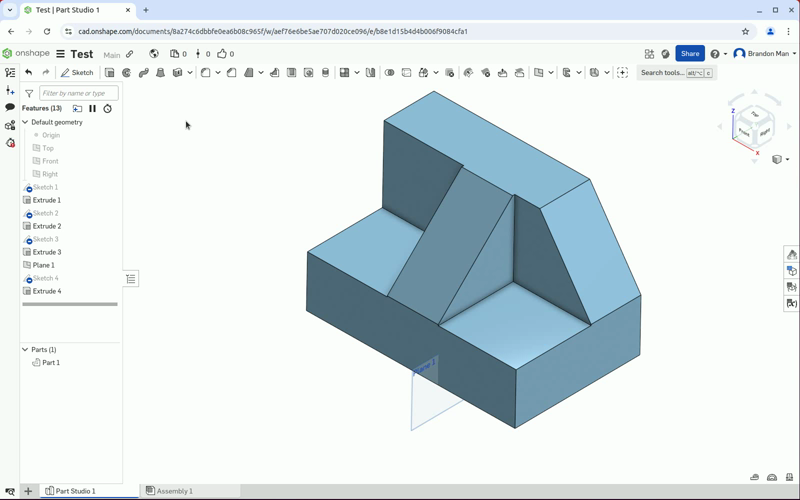
key(down, 2)
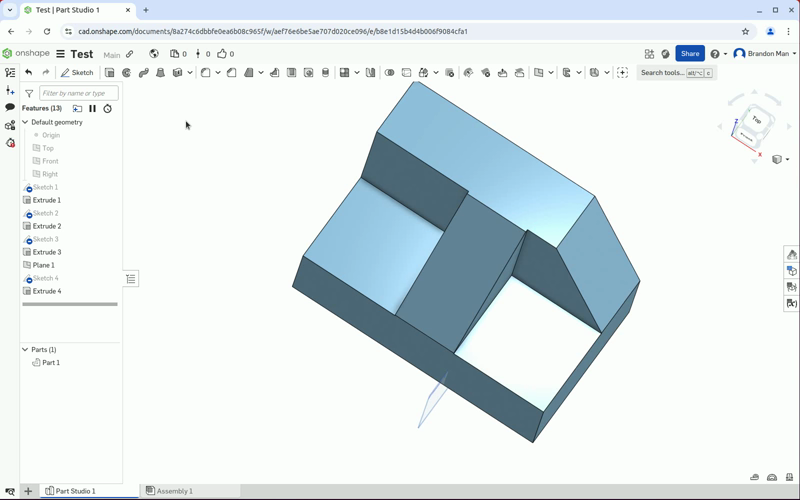
key(up, 2)
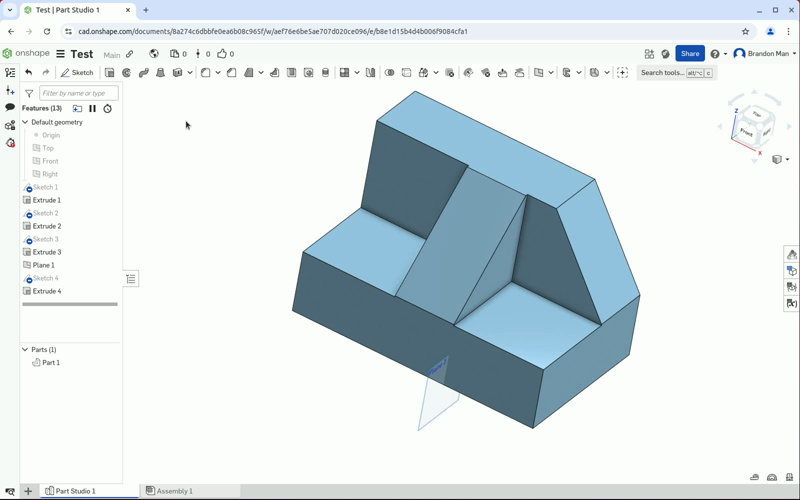
key(left, 2)
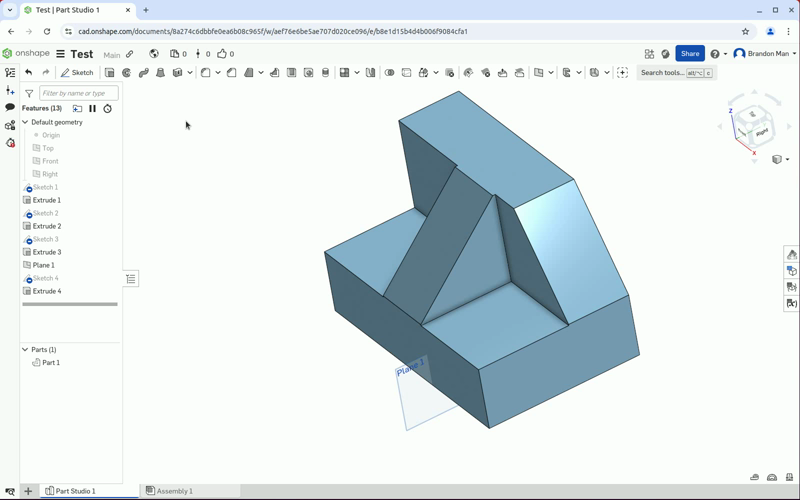
mouse_move(73, 189)
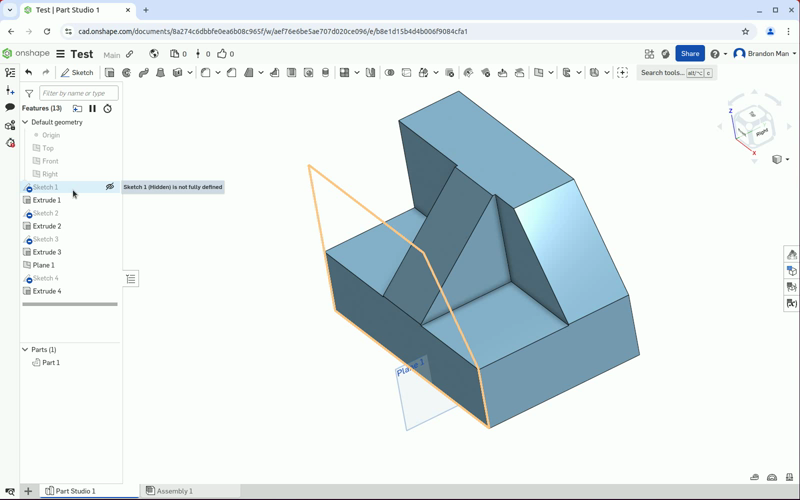
click(73, 189)